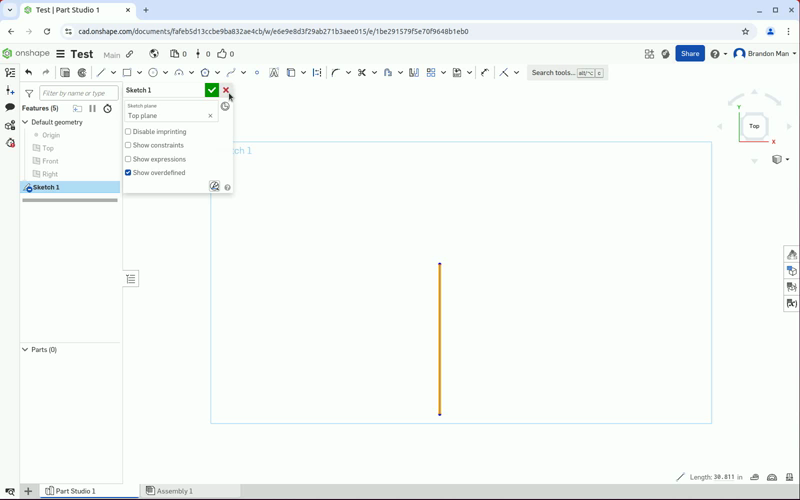
key(shift+h)
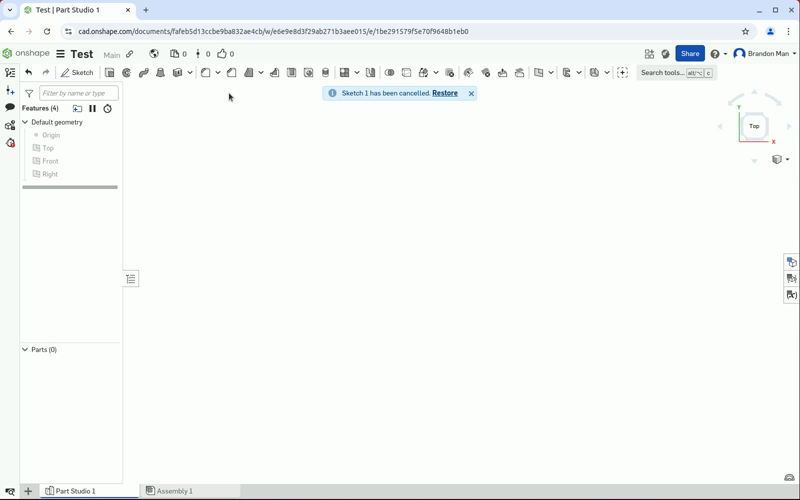
mouse_move(73, 352)
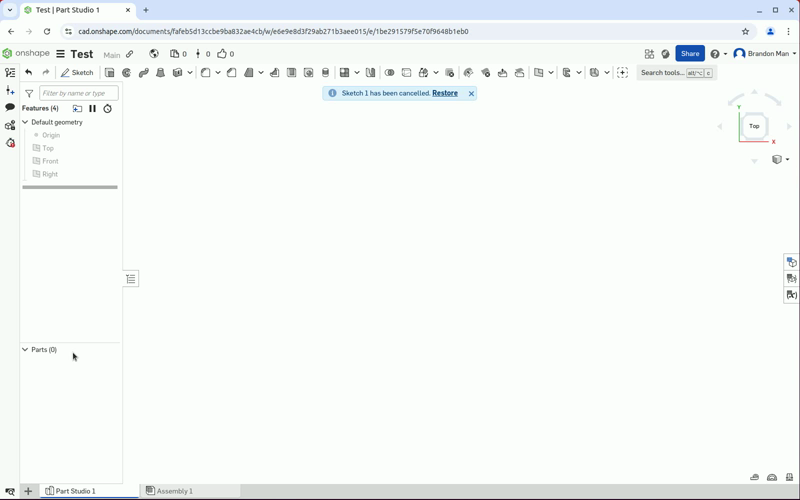
key(y)
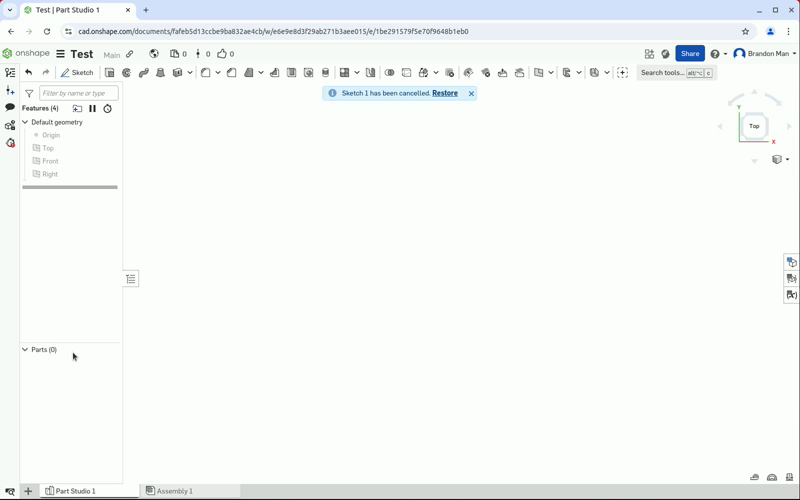
key(shift+p)
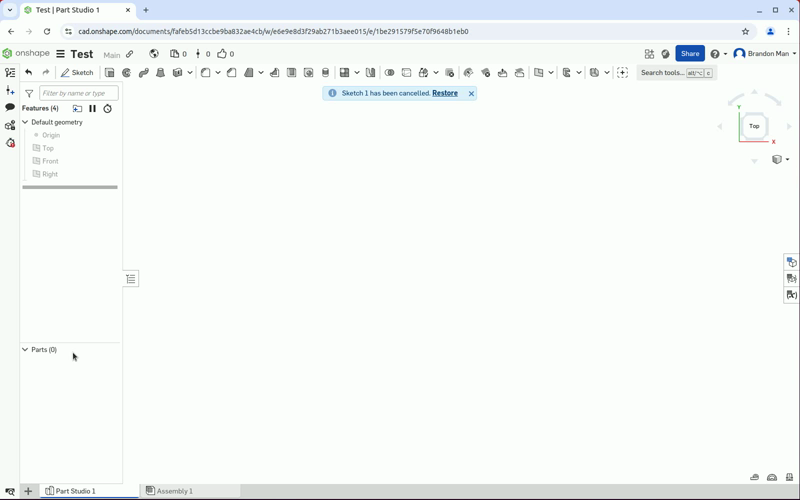
key(space)
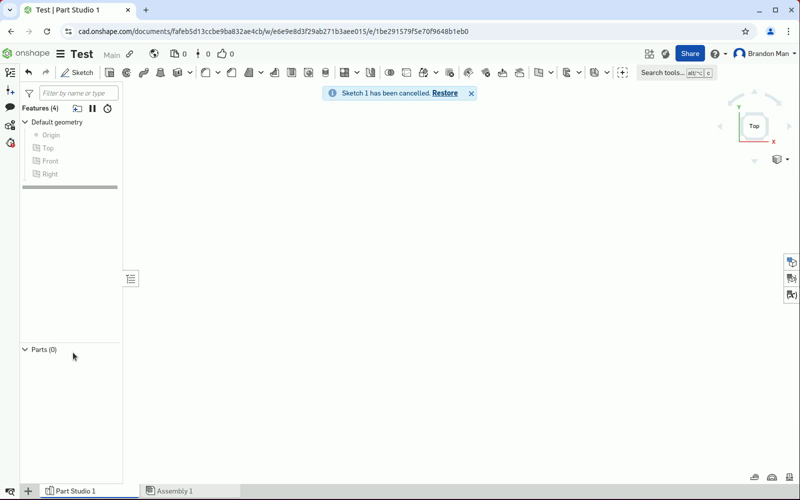
key_down(shift)
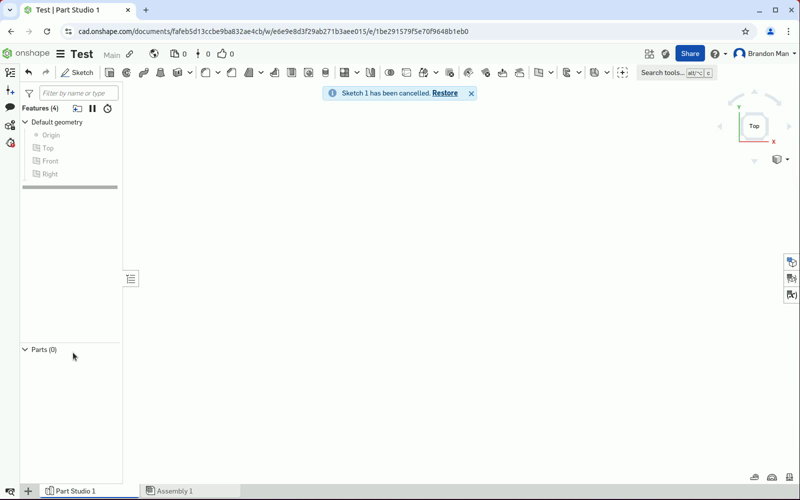
key(up)
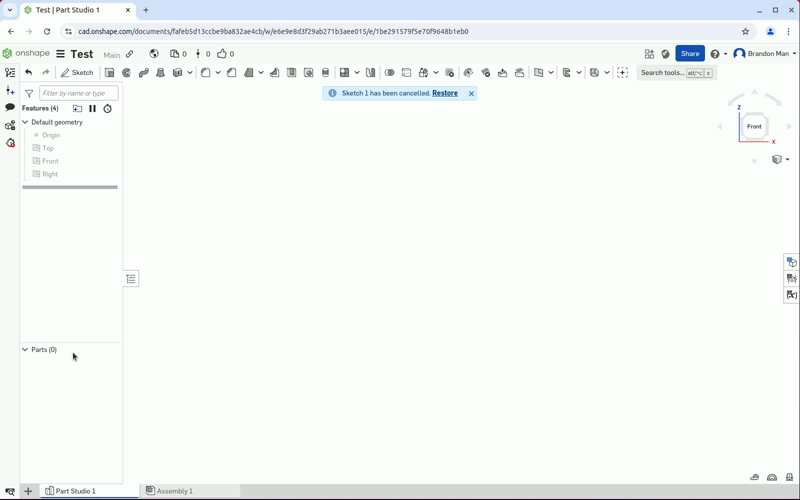
key_up(shift)
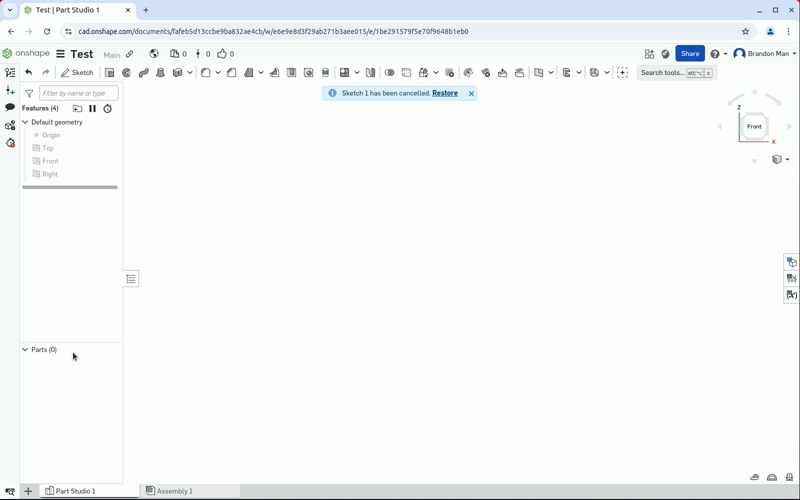
mouse_move(73, 352)
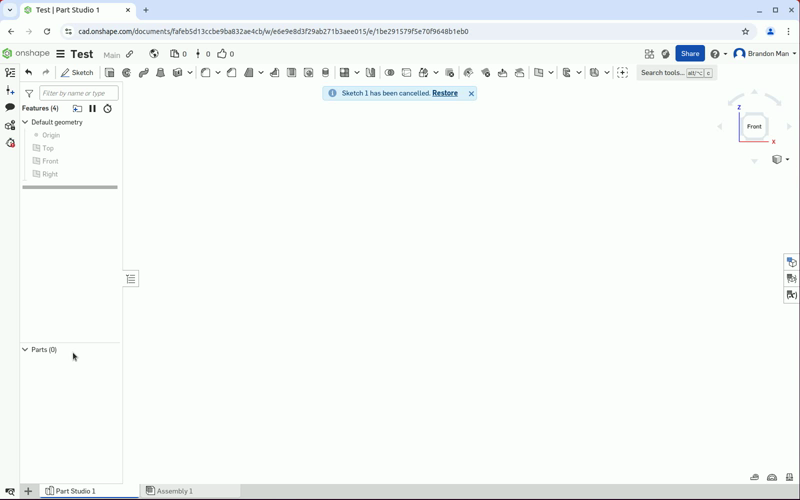
key(shift+y)
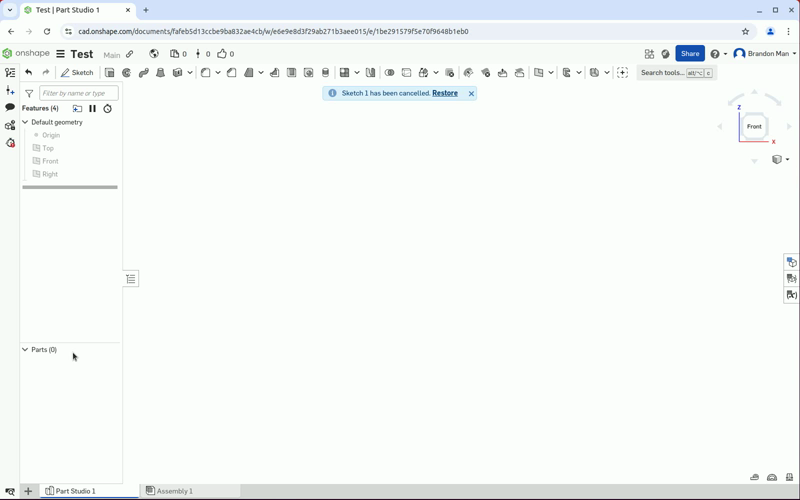
key(shift+s)
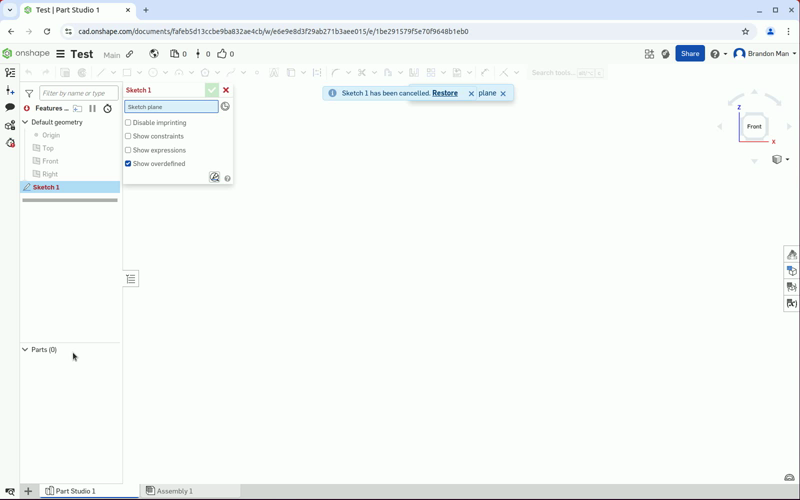
mouse_move(73, 163)
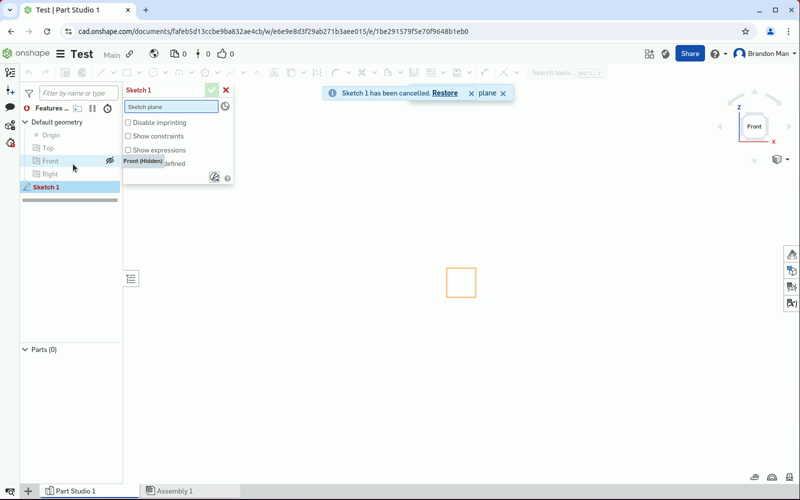
click(73, 163)
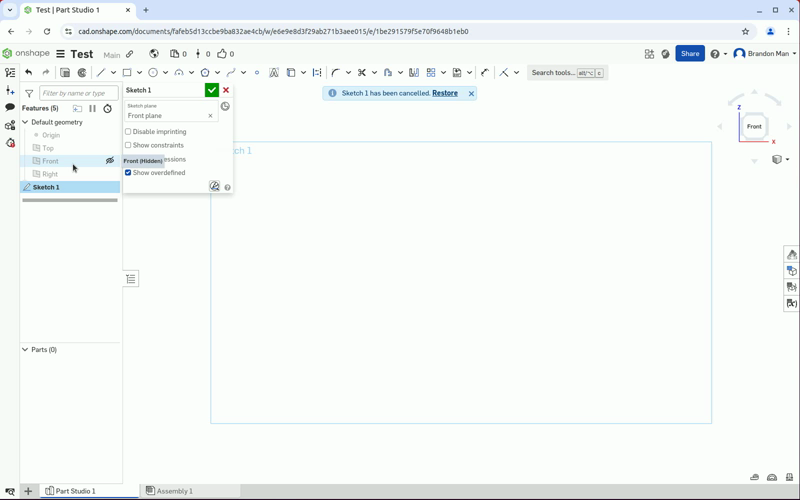
mouse_move(73, 352)
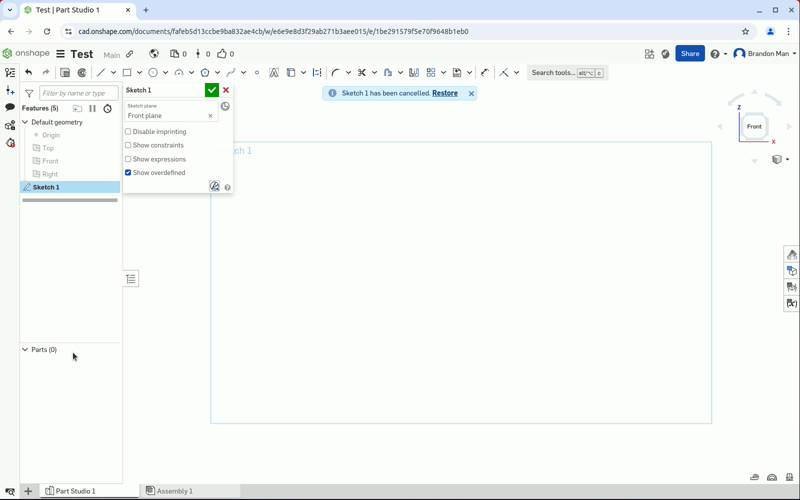
key(y)
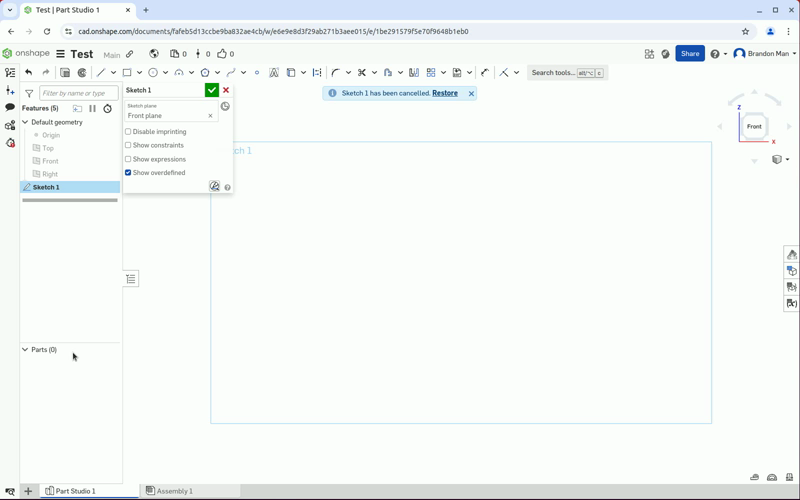
key(c)
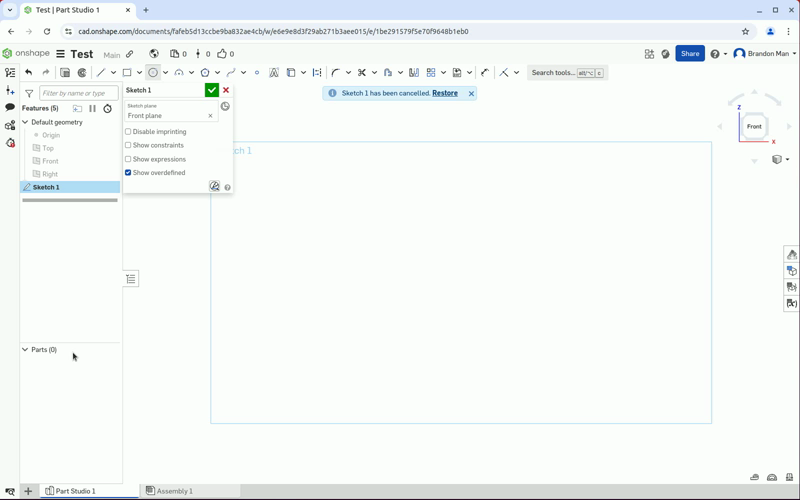
key_down(shift)
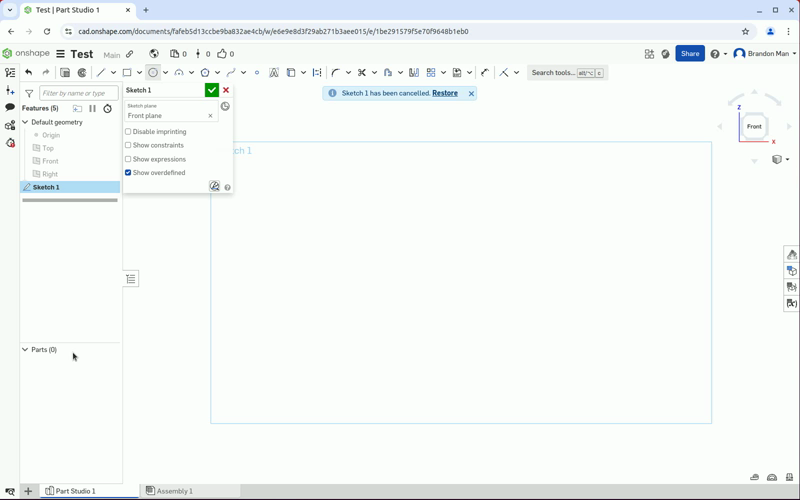
mouse_move(461, 282)
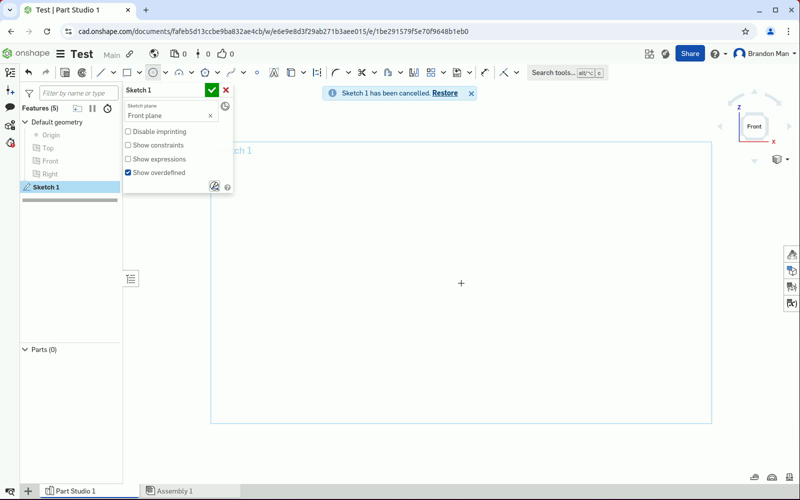
click(461, 282)
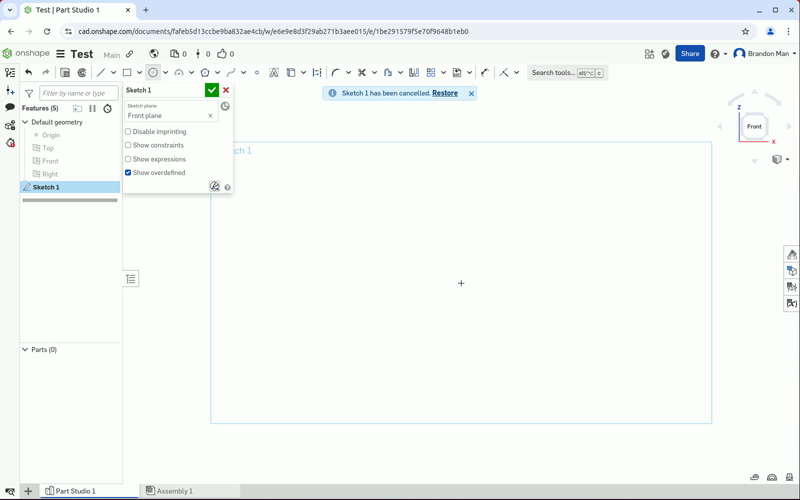
key_up(shift)
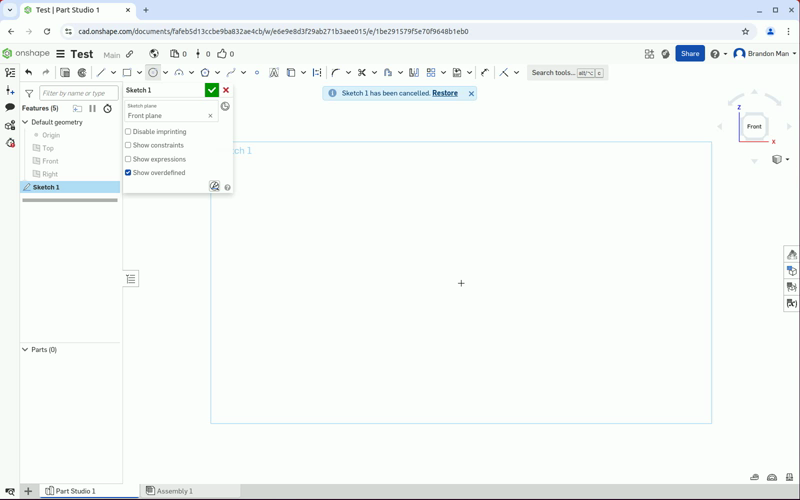
mouse_move(574, 282)
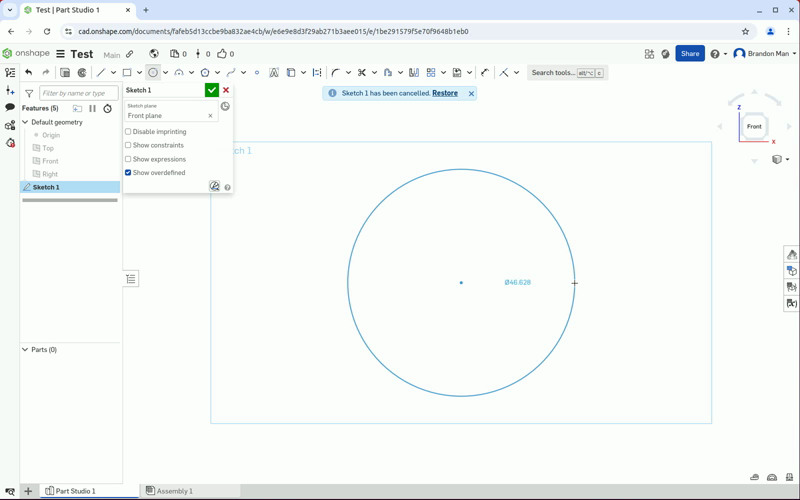
click(574, 282)
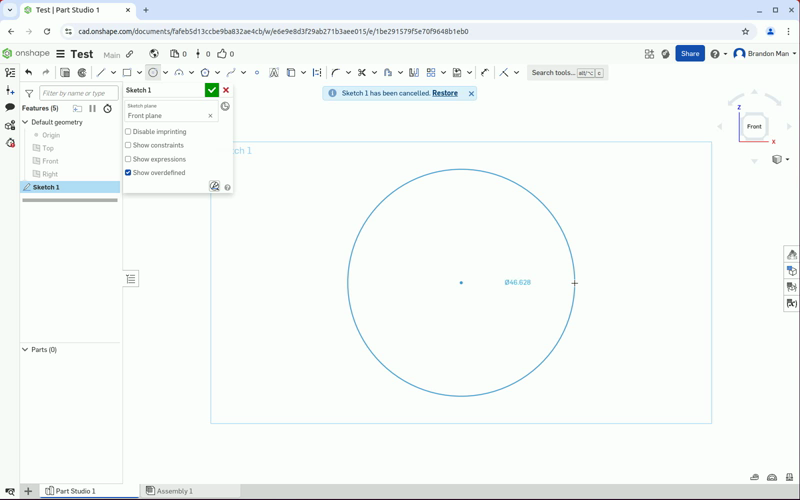
key(esc)
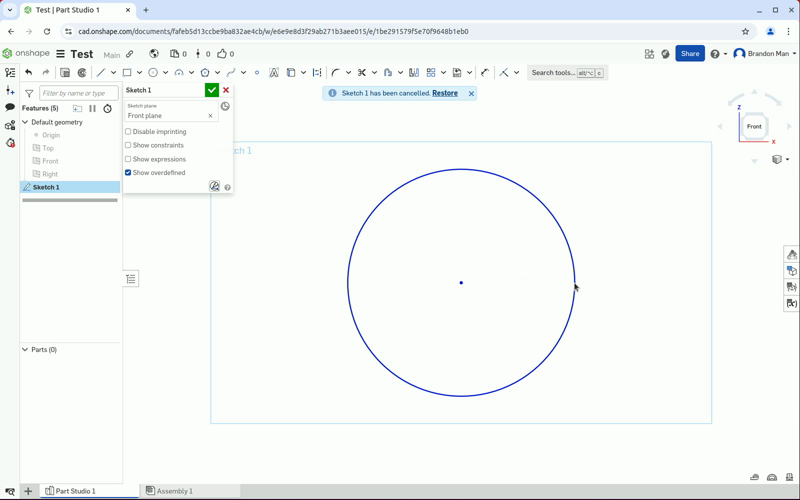
mouse_move(440, 346)
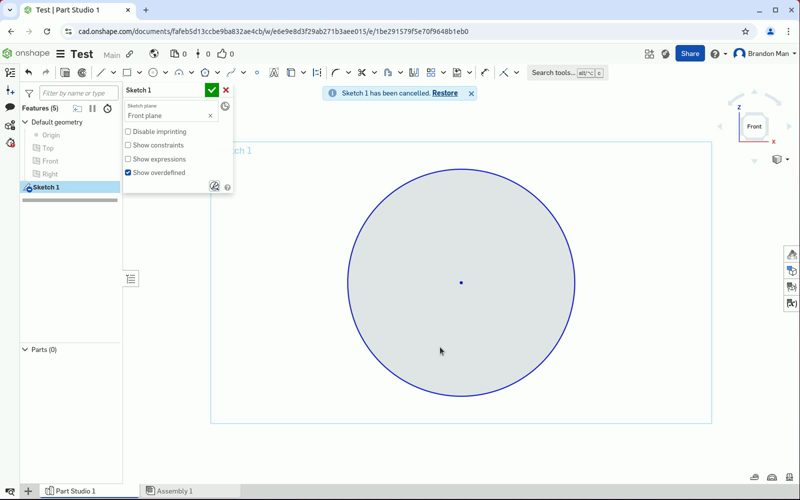
click(440, 346)
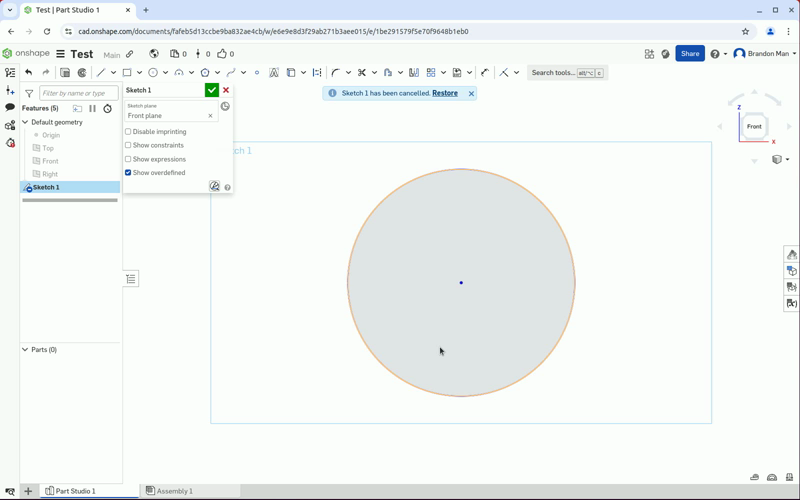
mouse_move(73, 352)
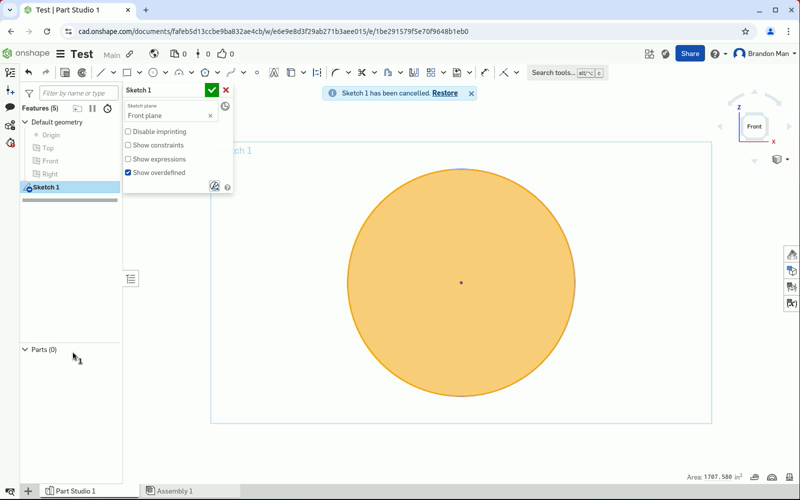
key(shift+y)
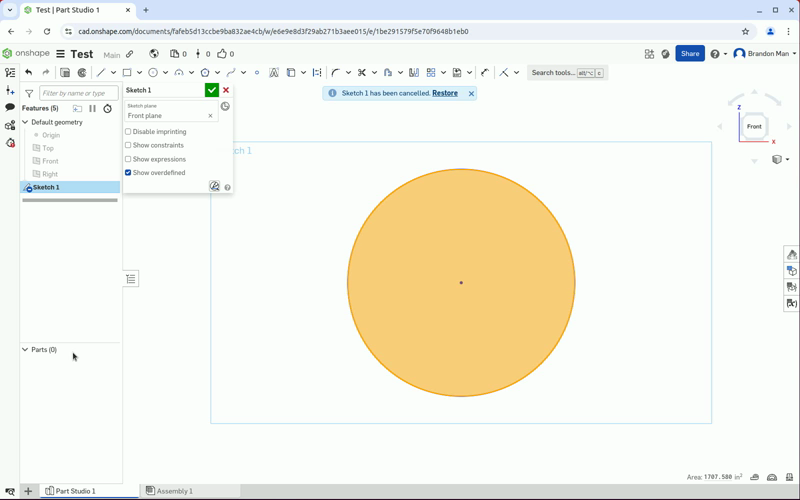
key(shift+e)
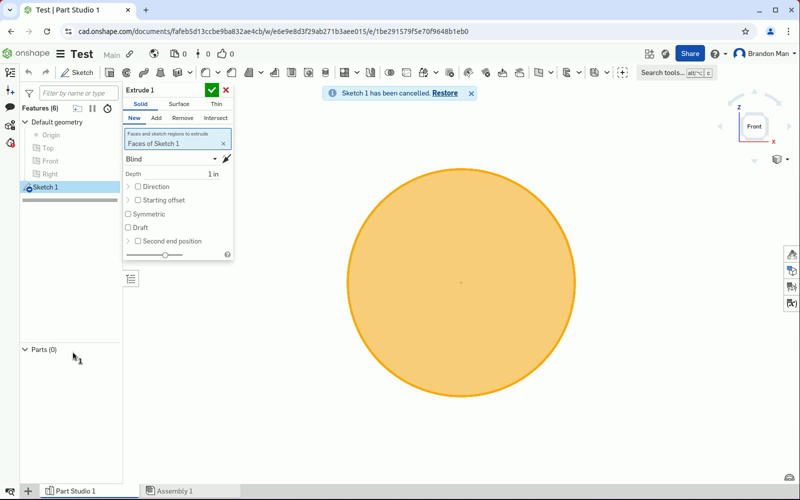
mouse_move(143, 106)
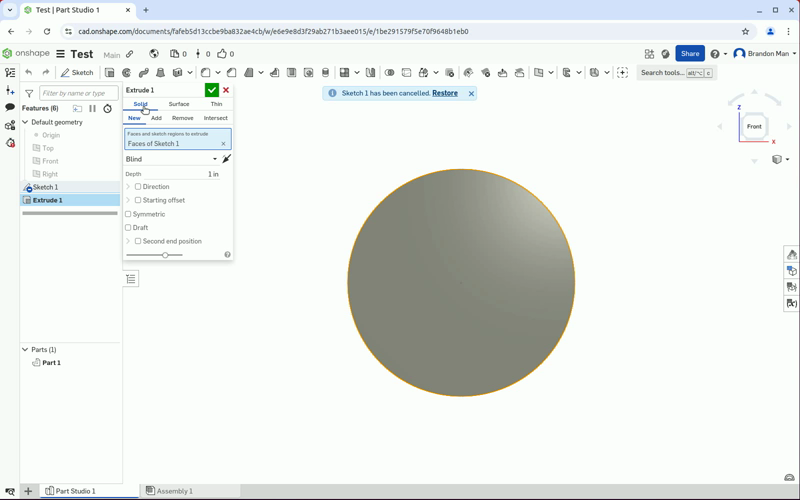
click(143, 106)
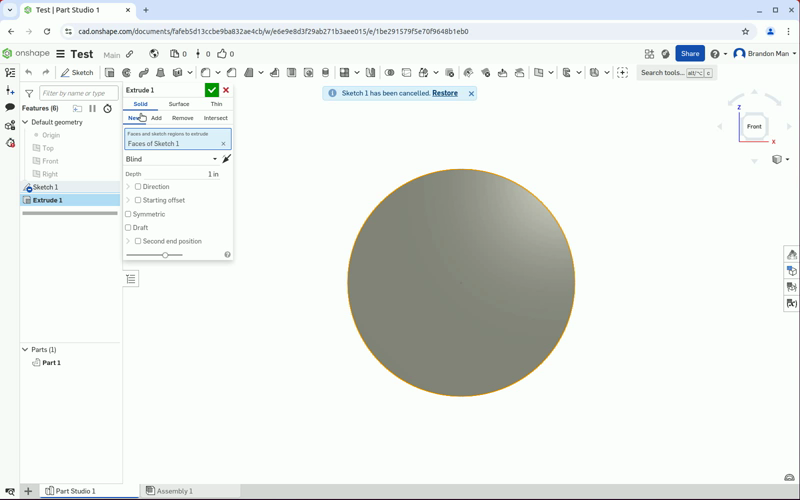
mouse_move(137, 120)
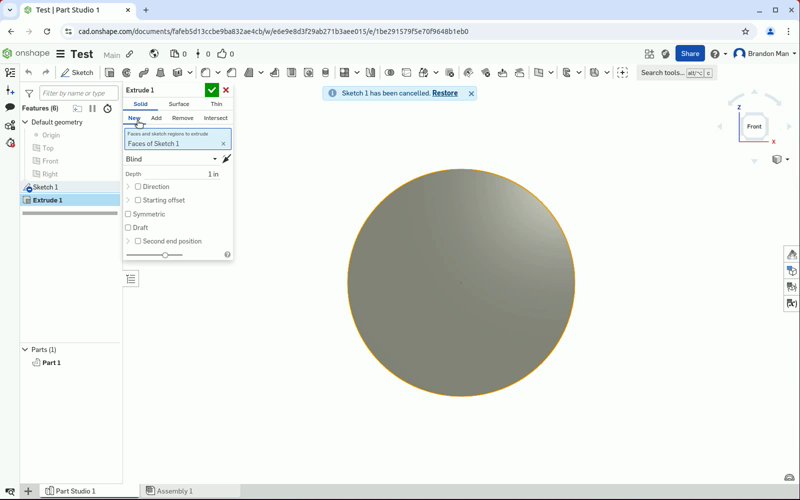
click(137, 120)
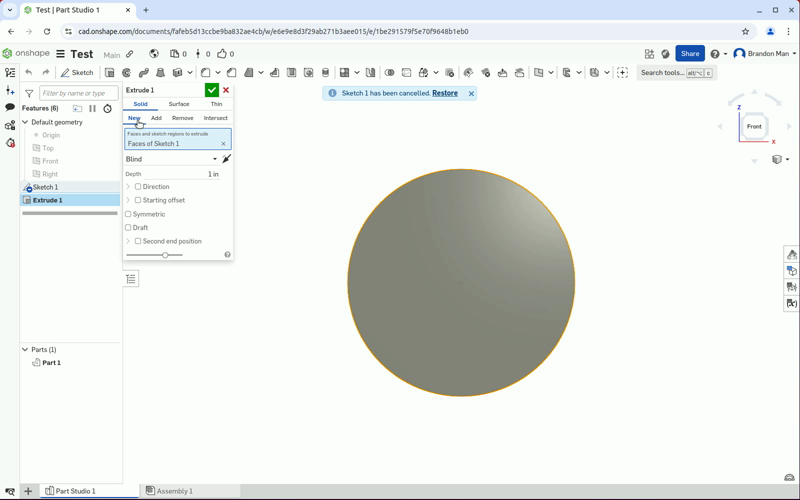
key(tab, 4)
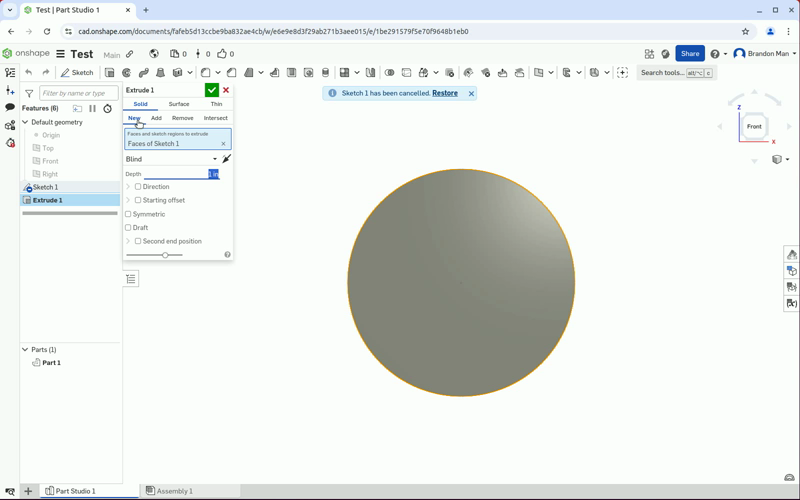
text(2.407)
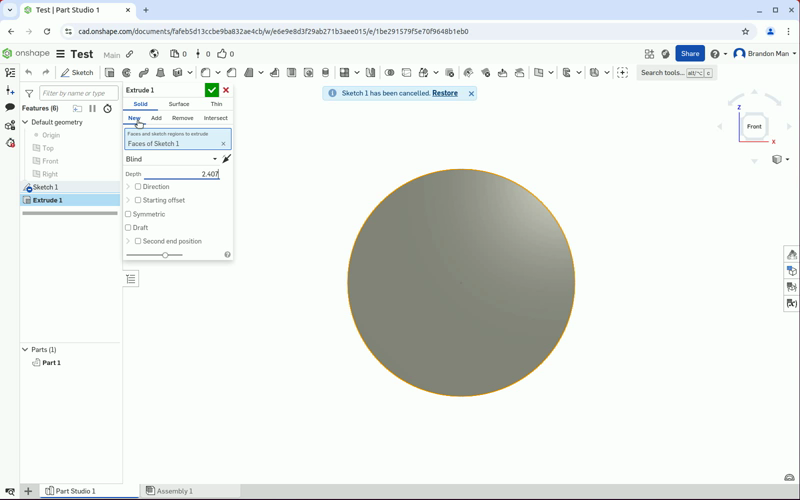
key(enter)
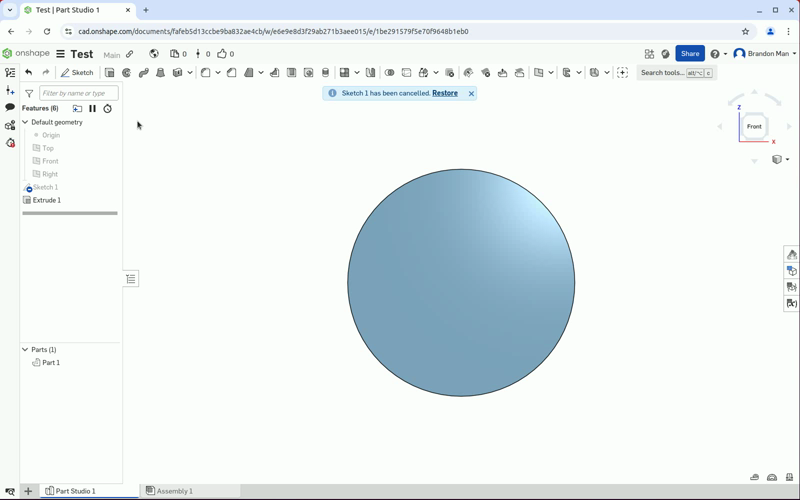
key(shift+h)
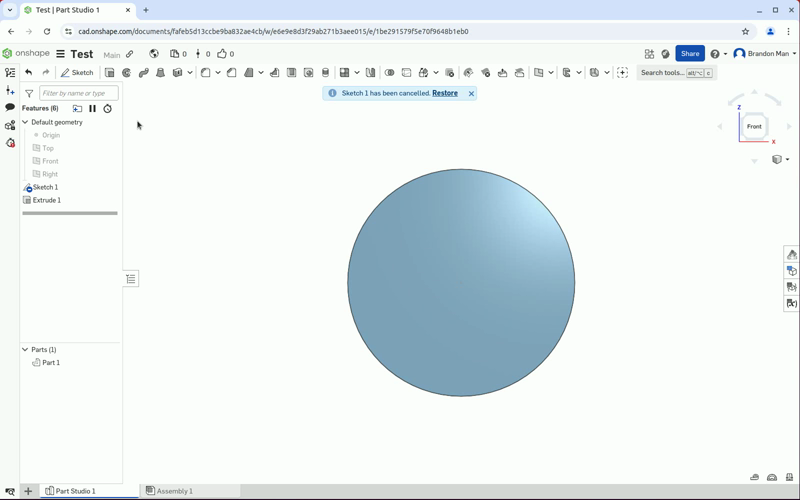
key(shift+h)
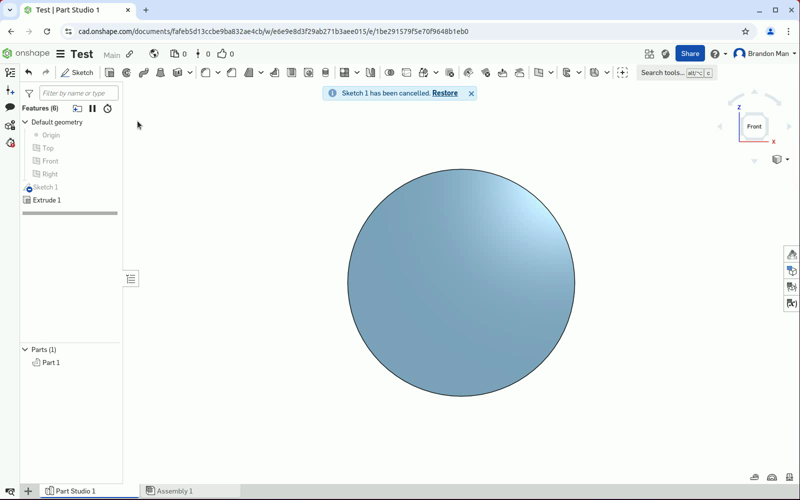
mouse_move(73, 189)
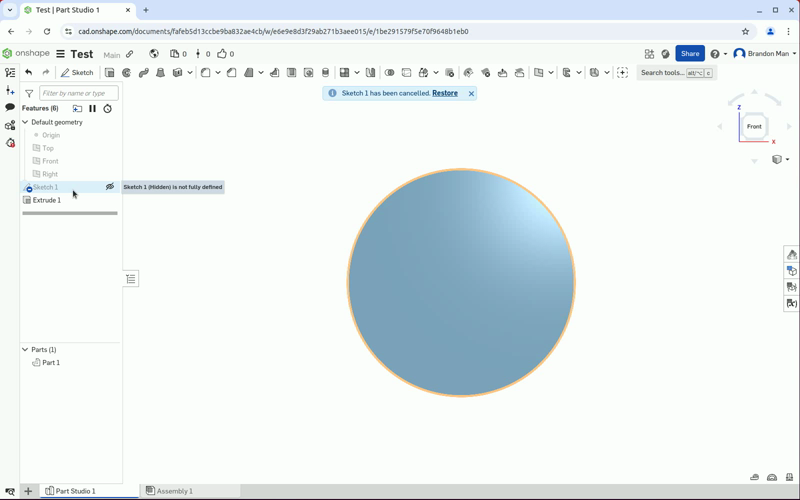
click(73, 189)
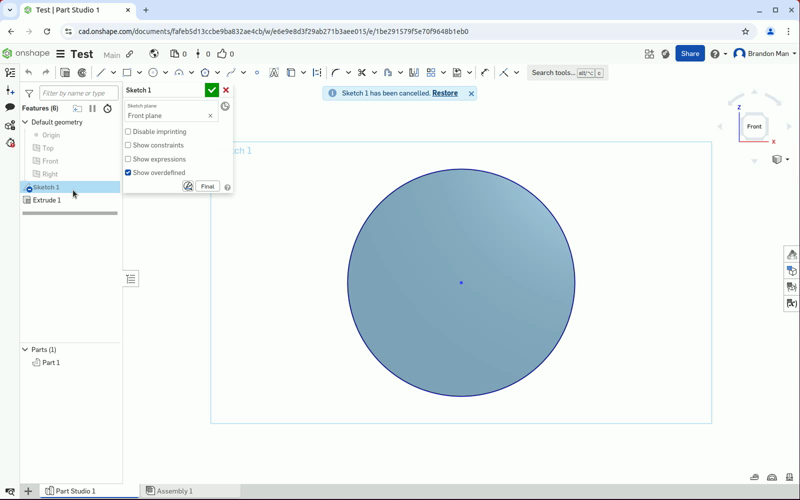
mouse_move(229, 92)
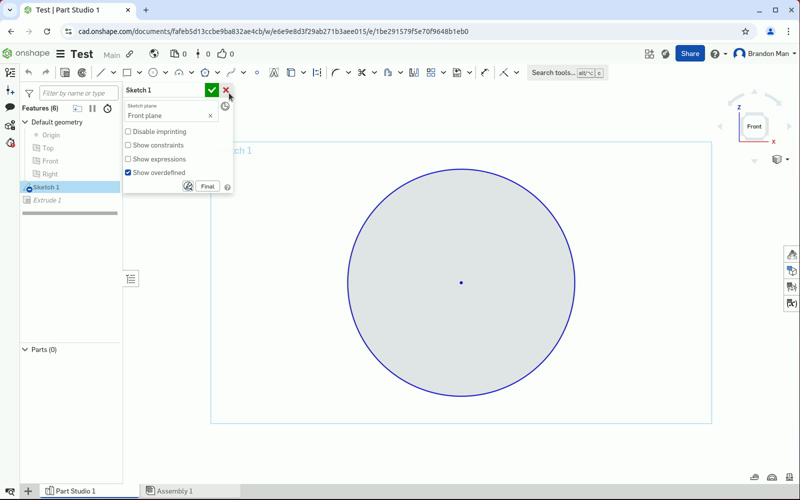
click(229, 92)
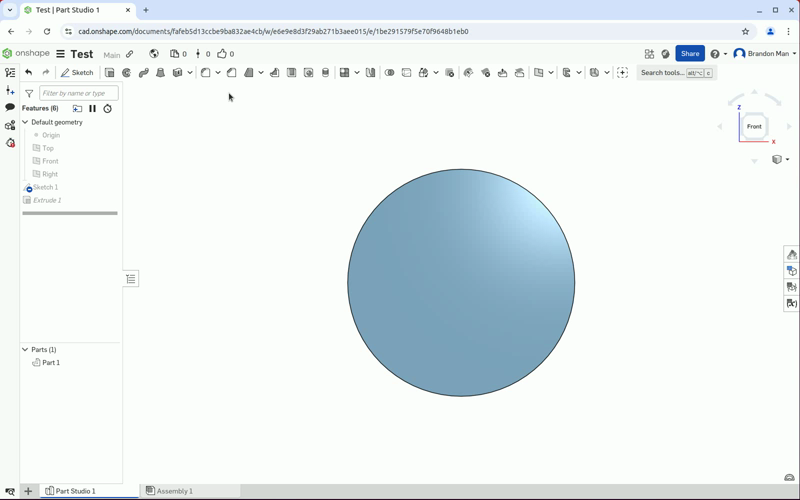
mouse_move(541, 75)
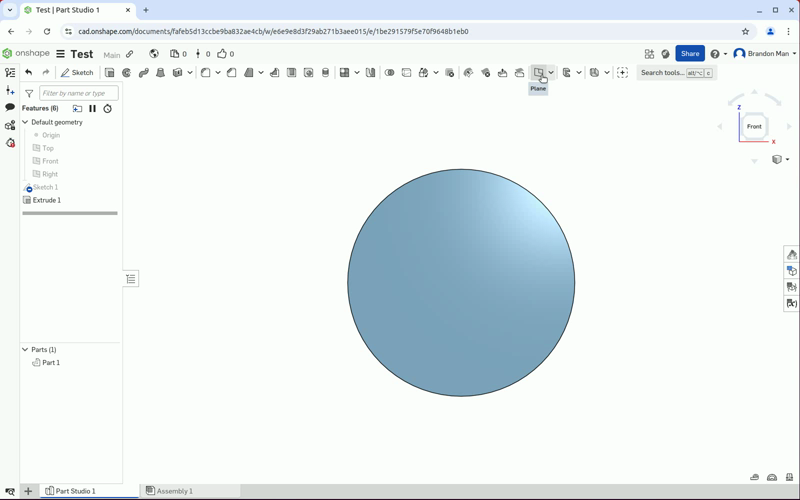
click(541, 75)
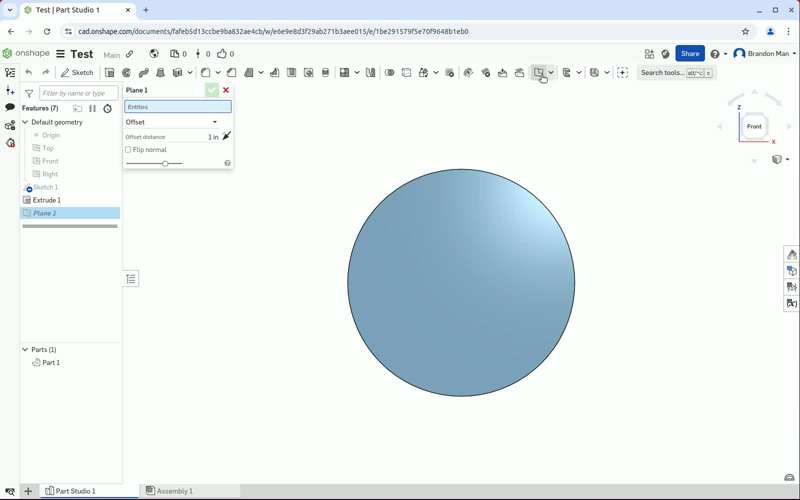
mouse_move(73, 163)
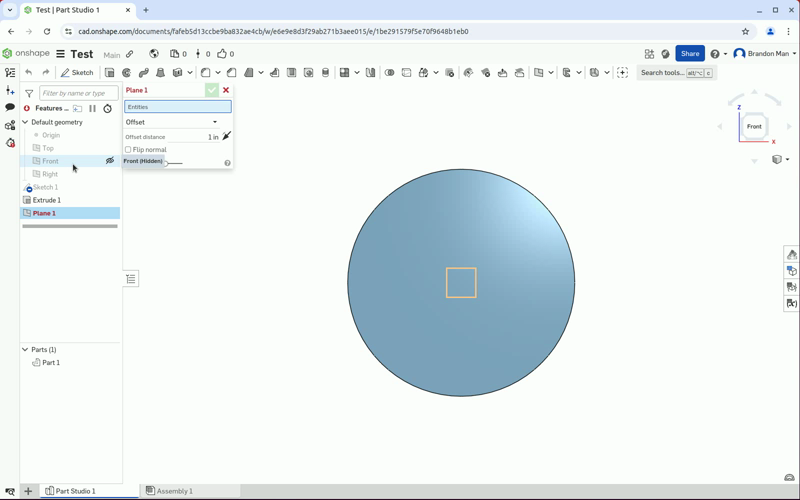
click(73, 163)
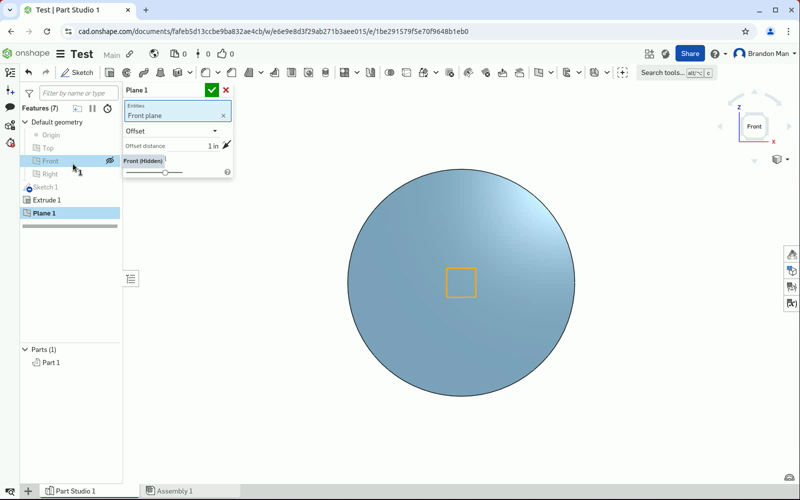
key(tab, 2)
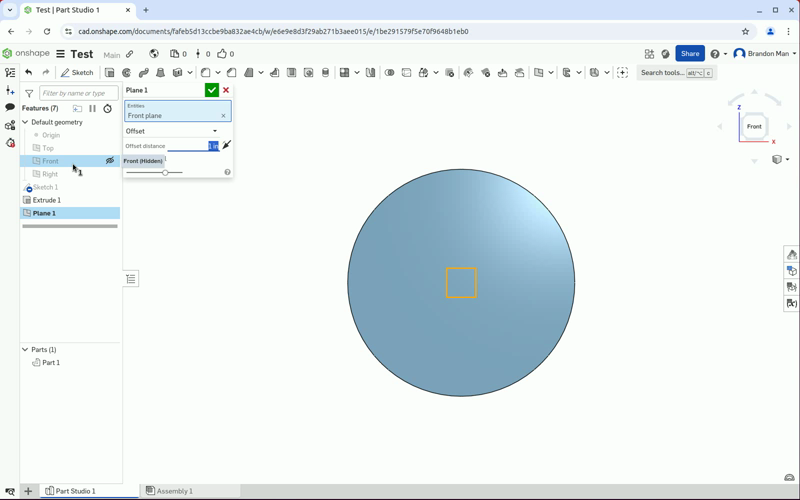
text(2.403)
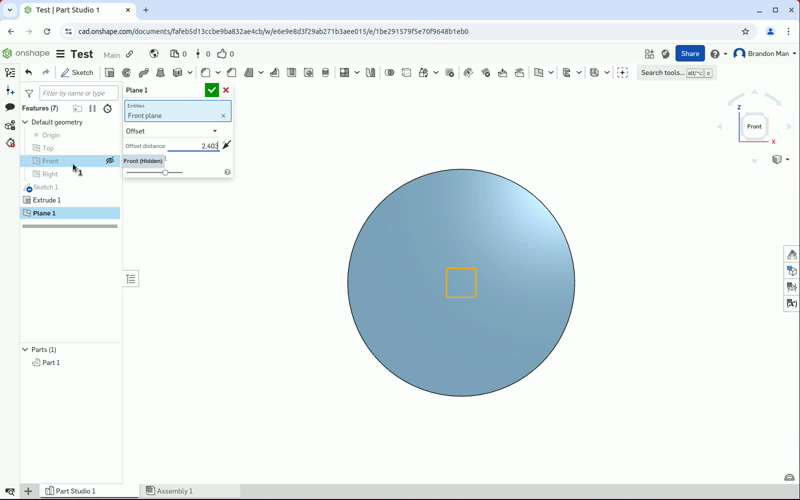
key(enter, 2)
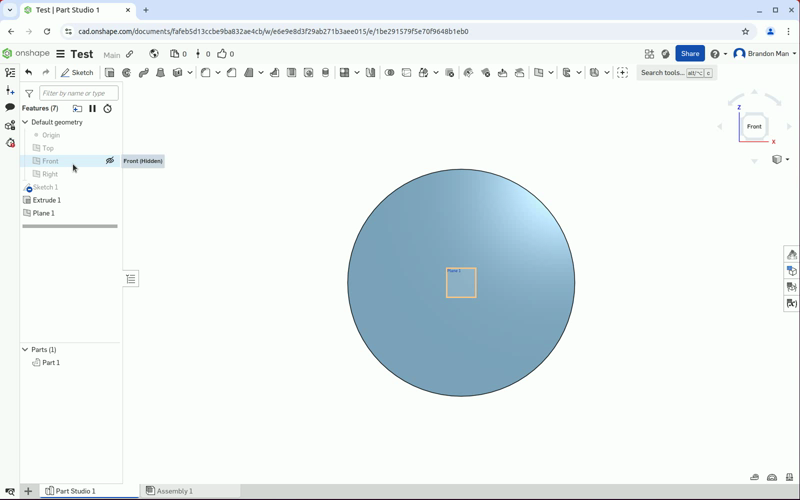
key(shift+s)
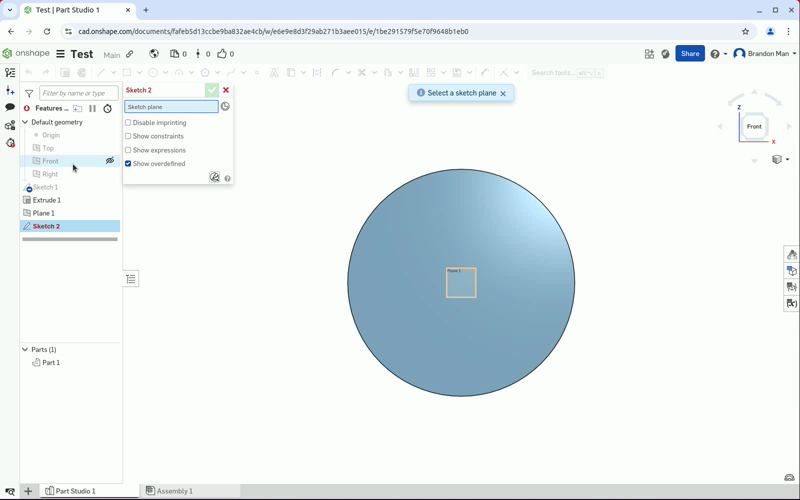
mouse_move(73, 215)
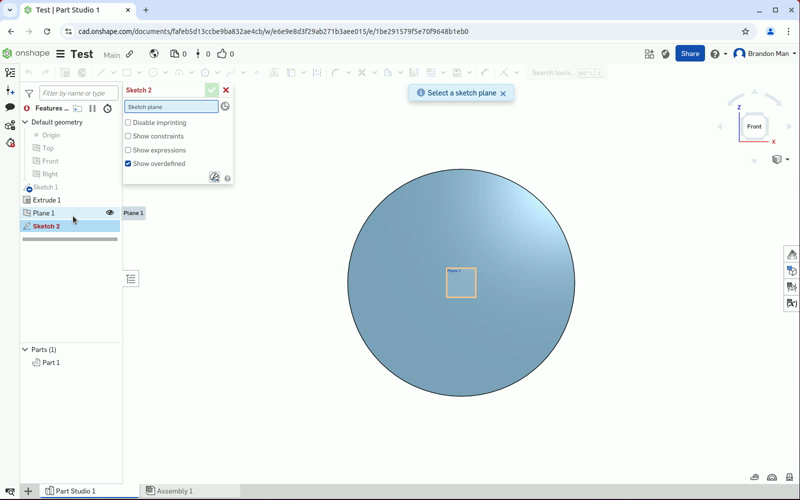
click(73, 215)
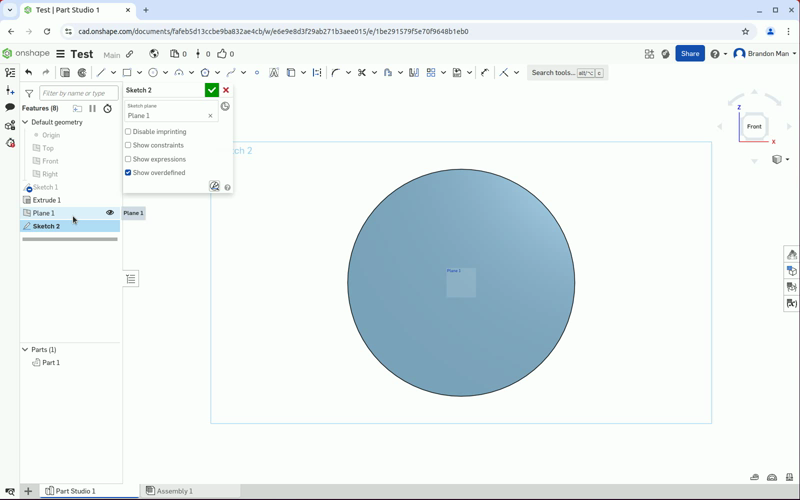
mouse_move(73, 352)
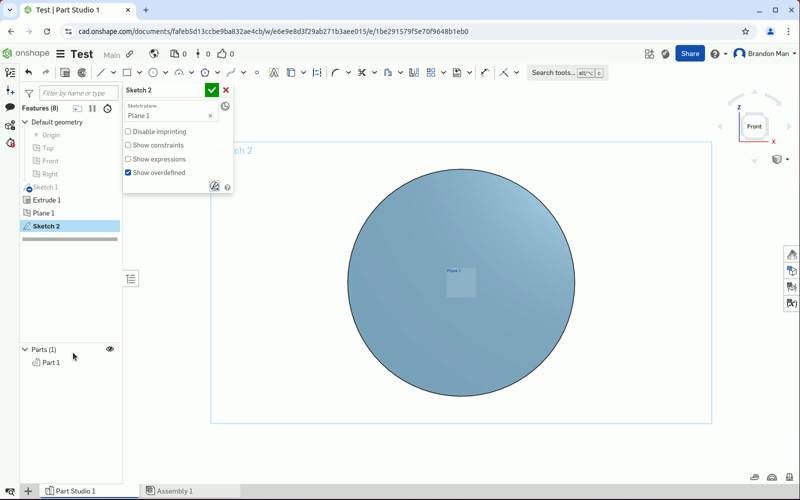
key(y)
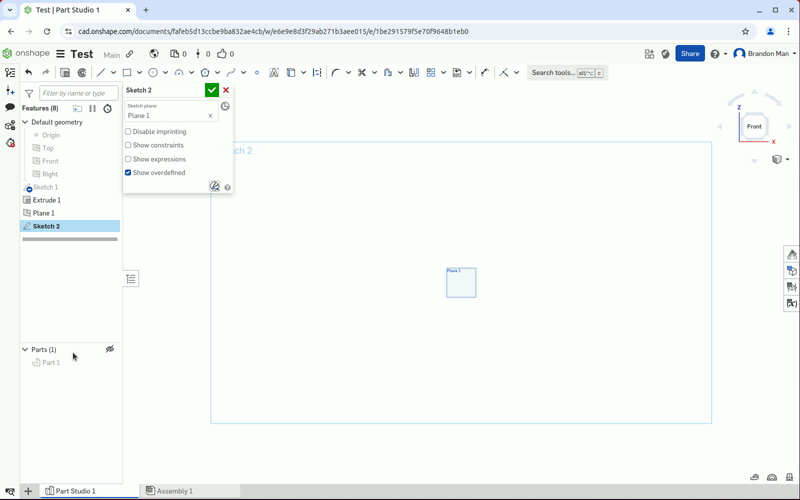
key(c)
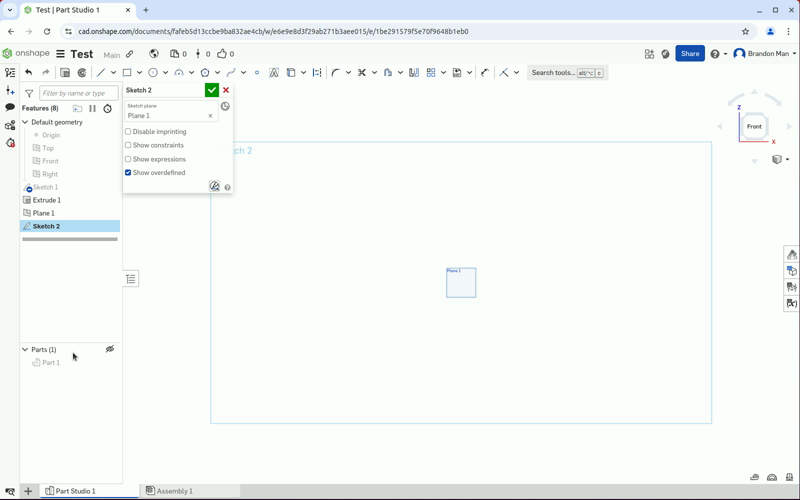
key_down(shift)
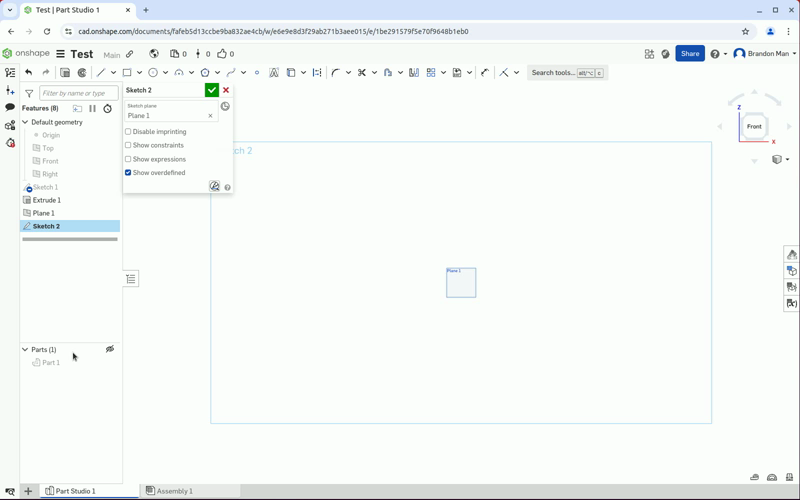
mouse_move(460, 226)
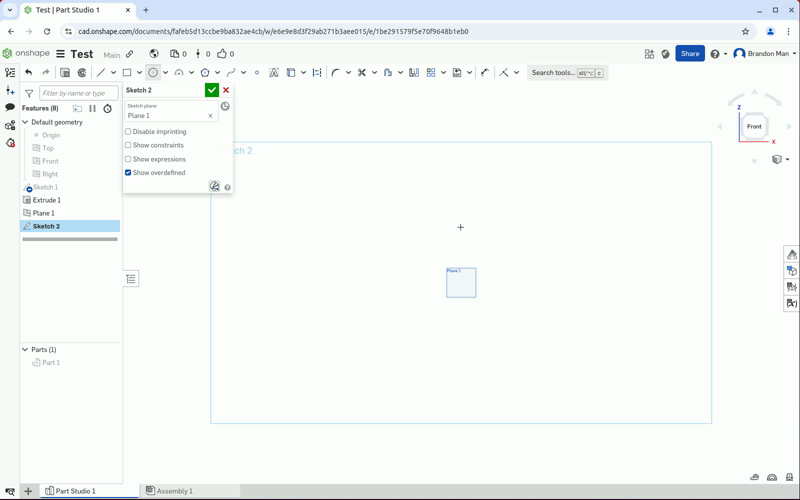
click(460, 226)
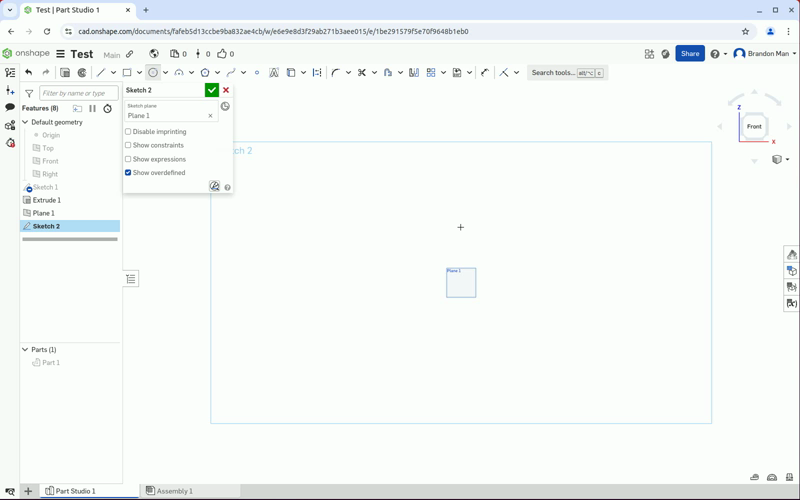
key_up(shift)
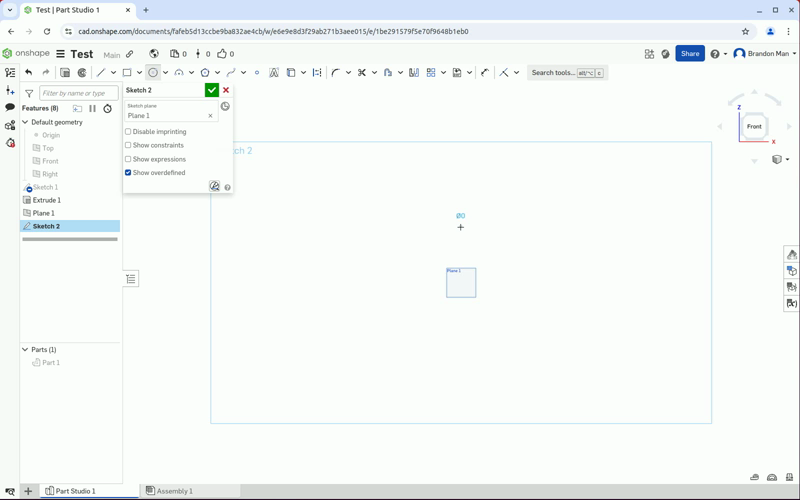
mouse_move(472, 226)
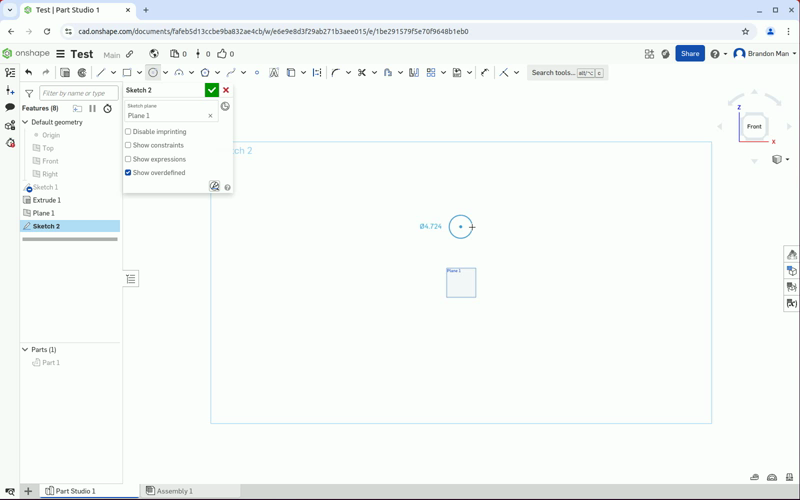
click(472, 226)
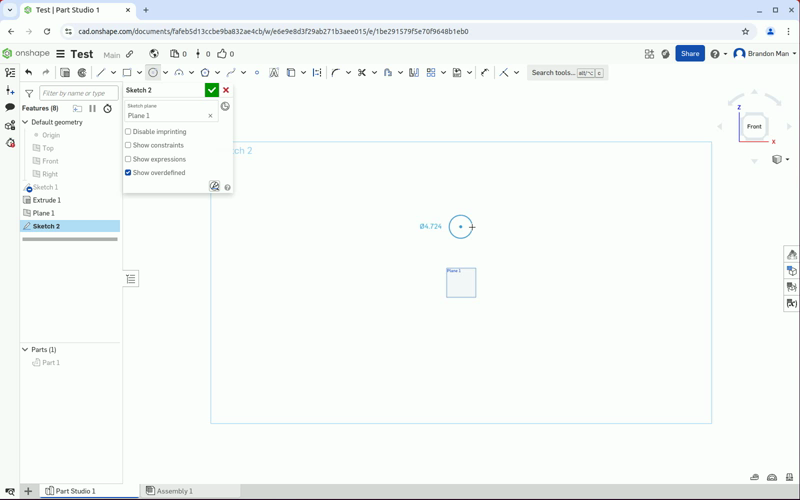
key(esc)
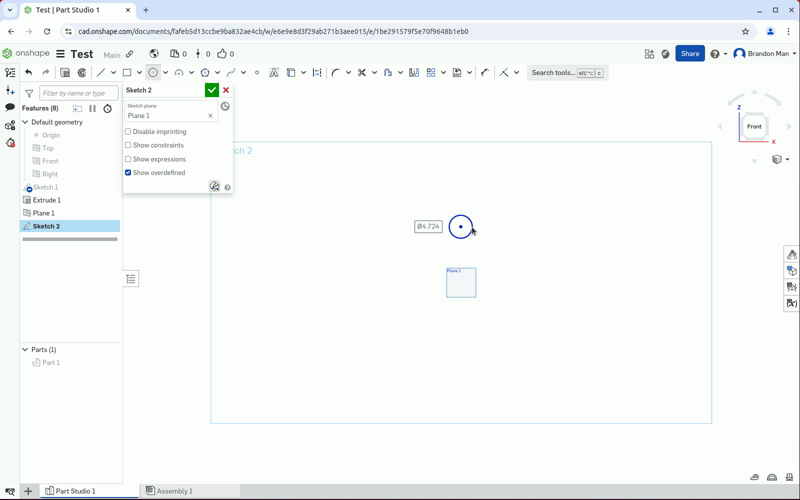
mouse_move(460, 223)
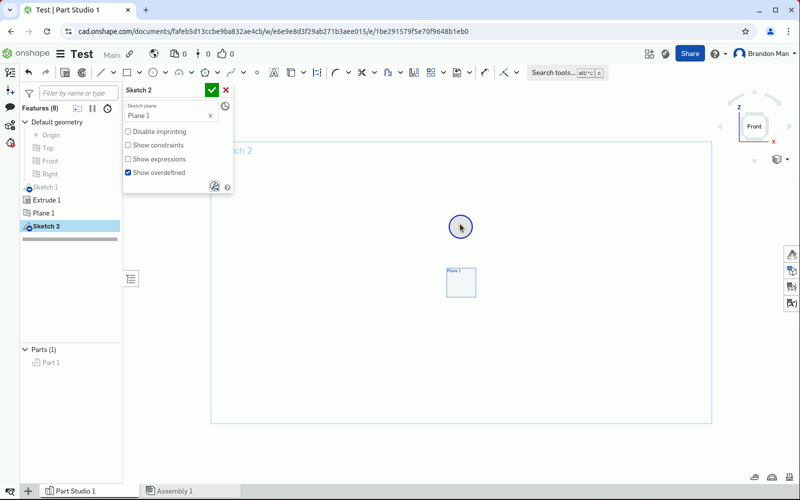
scroll(6)
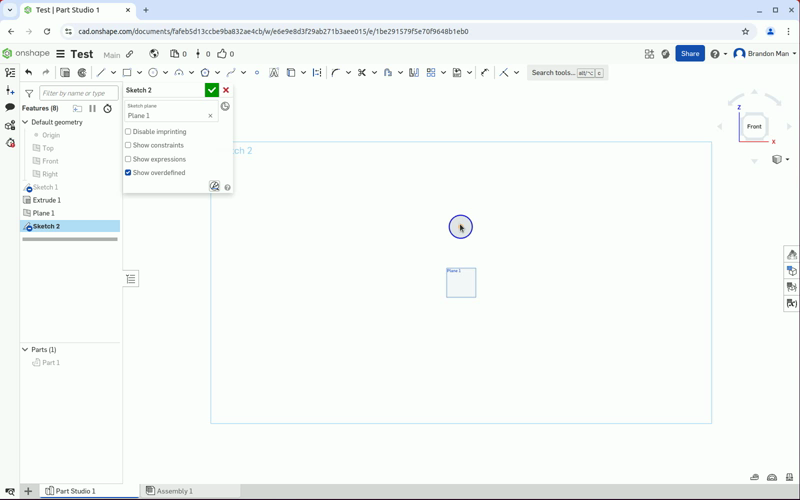
scroll(6)
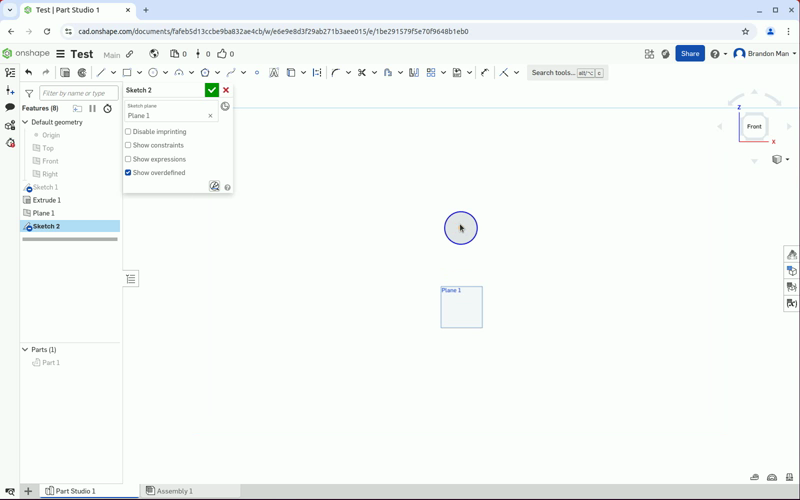
scroll(6)
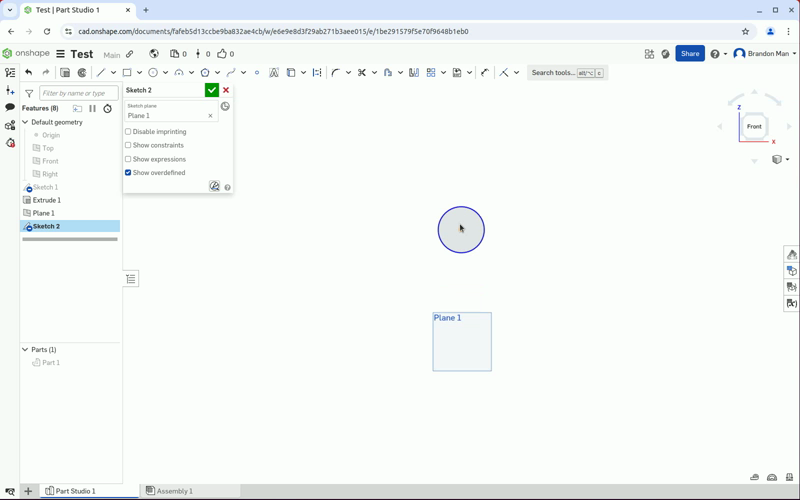
scroll(6)
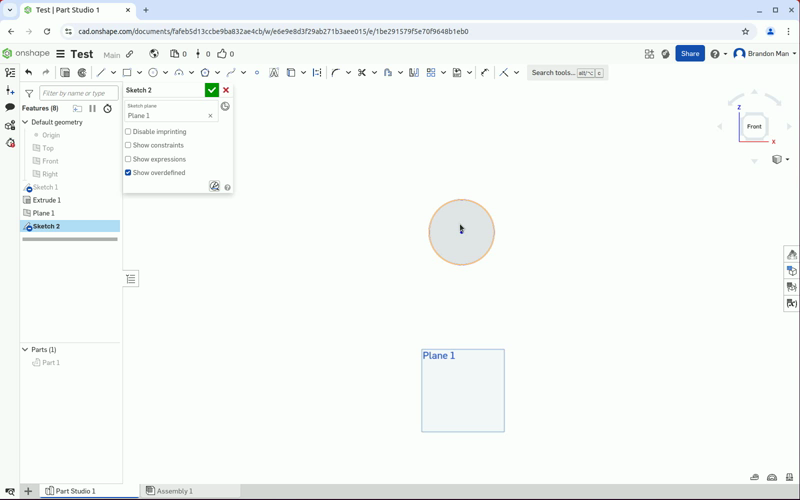
scroll(6)
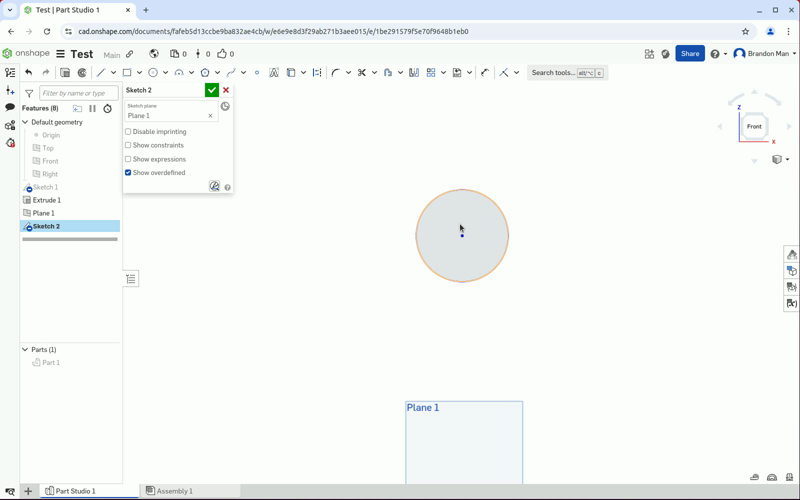
scroll(6)
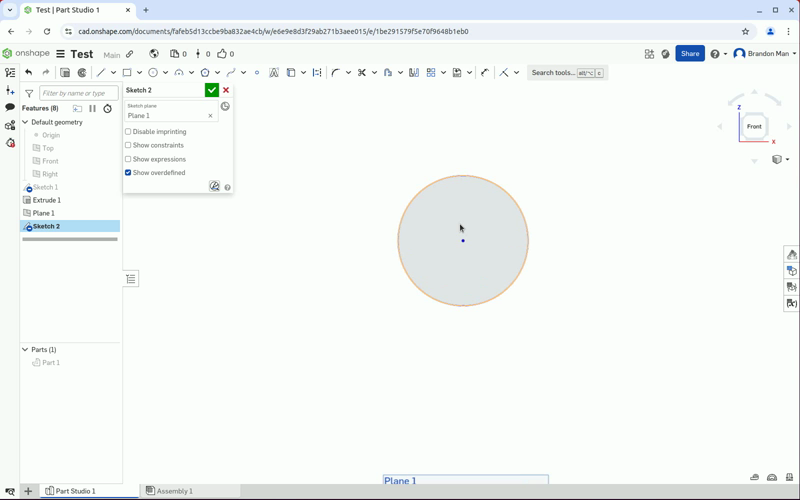
scroll(6)
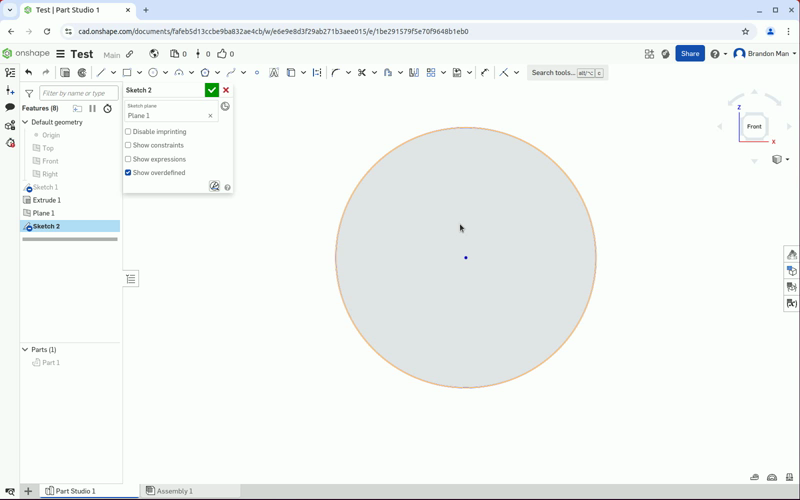
click(460, 223)
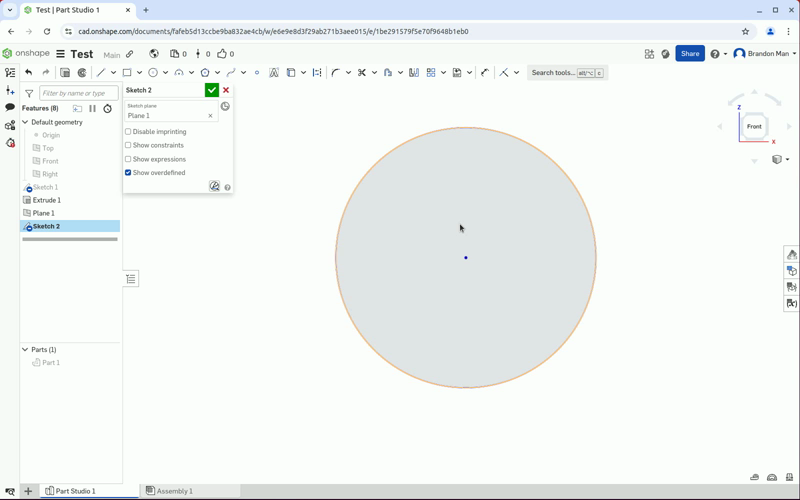
scroll(-6)
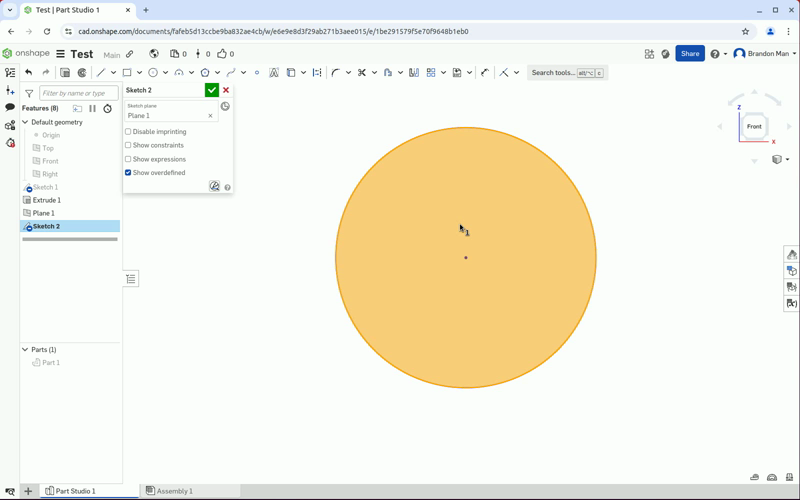
scroll(-6)
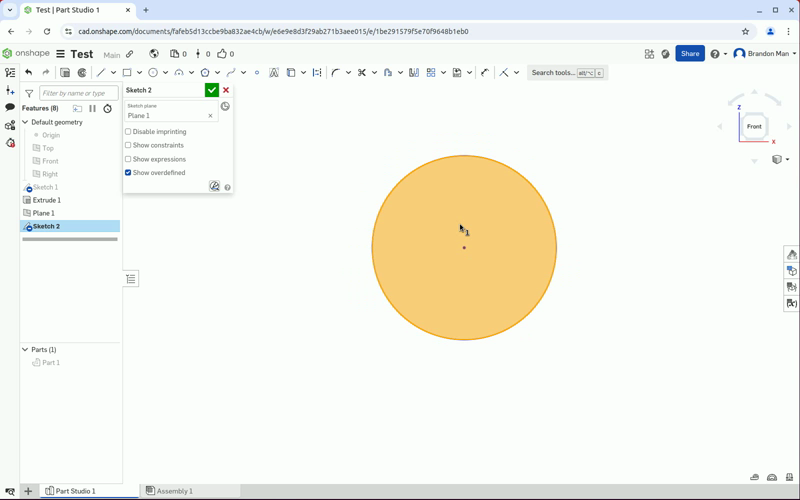
scroll(-6)
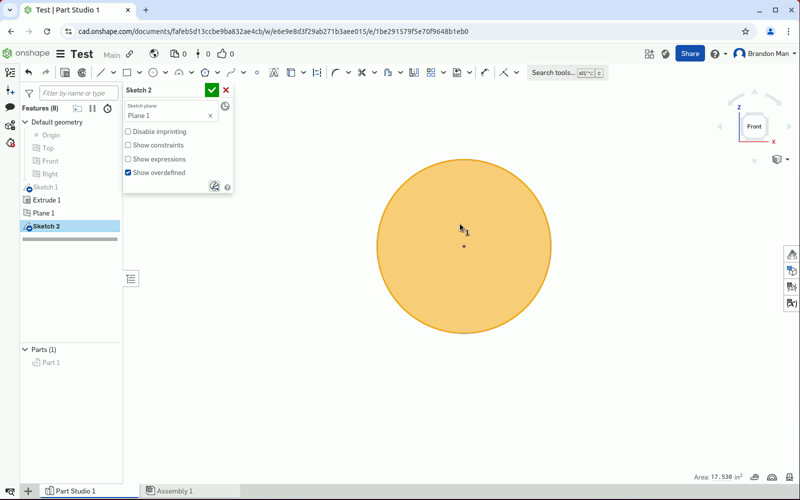
scroll(-6)
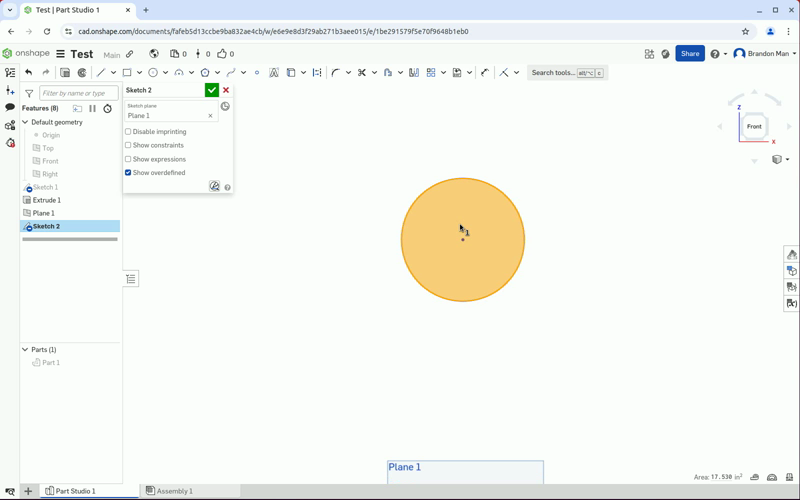
scroll(-6)
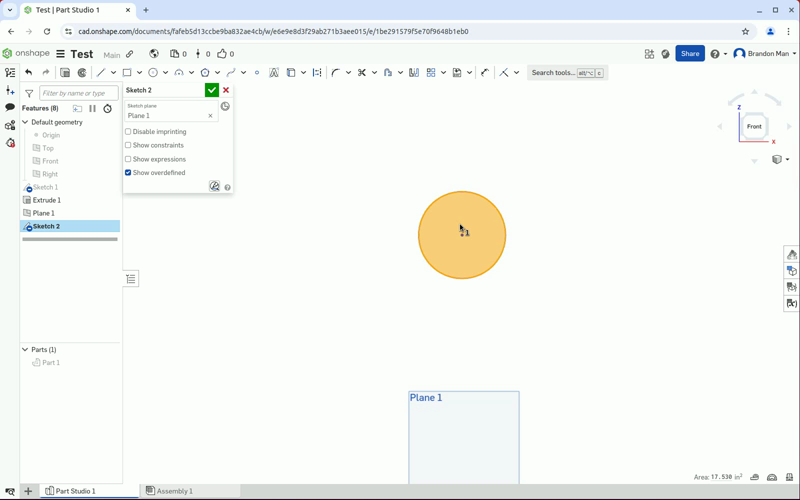
scroll(-6)
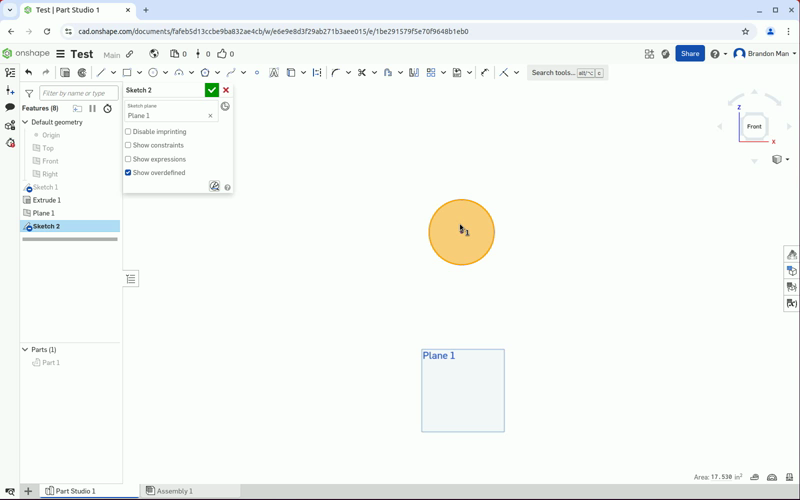
scroll(-6)
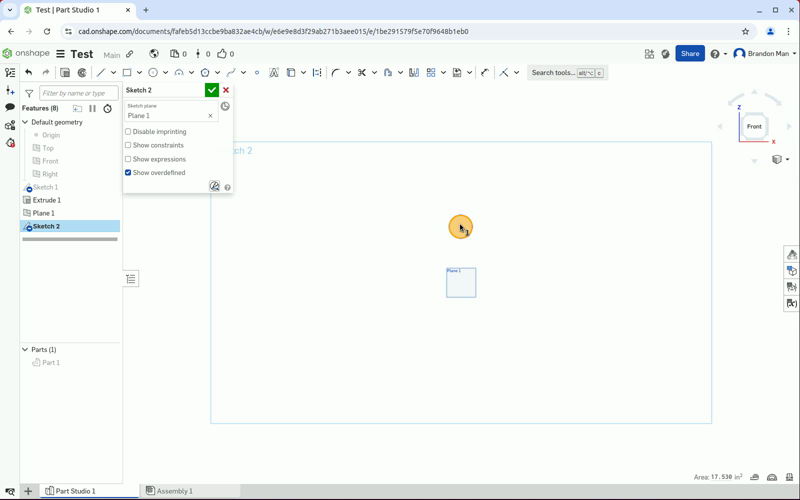
mouse_move(73, 352)
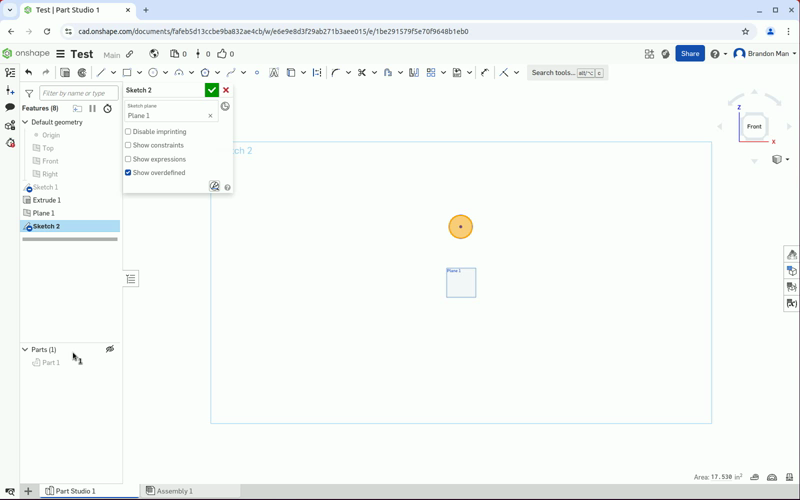
key(shift+y)
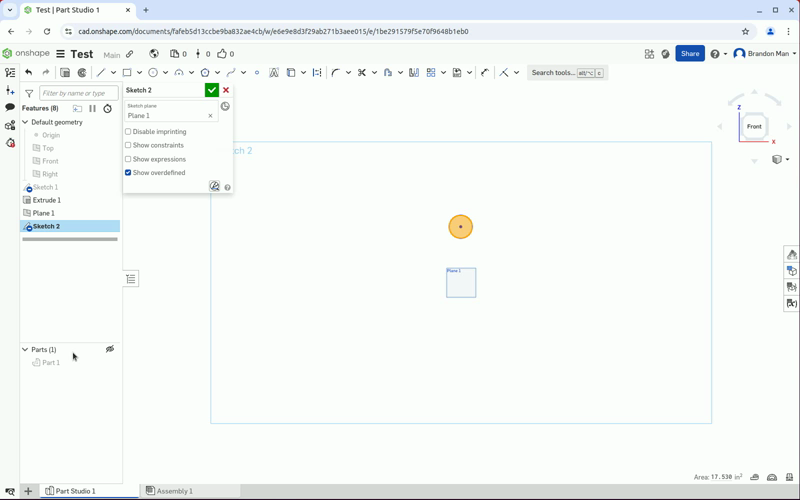
key(shift+e)
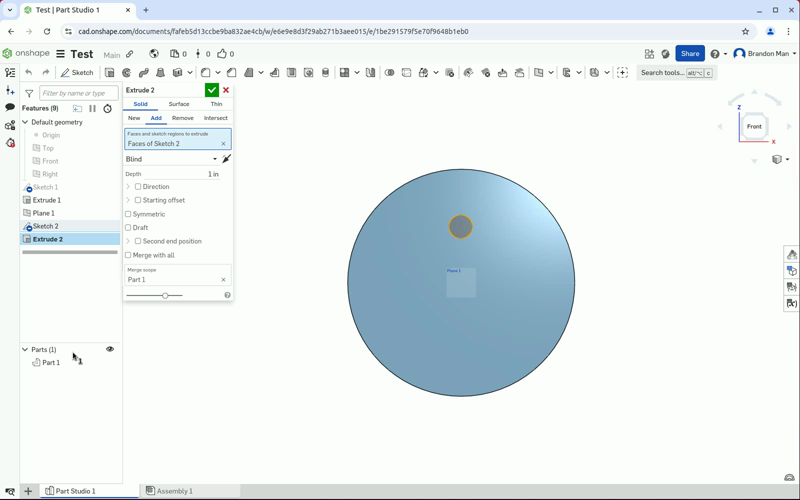
mouse_move(143, 106)
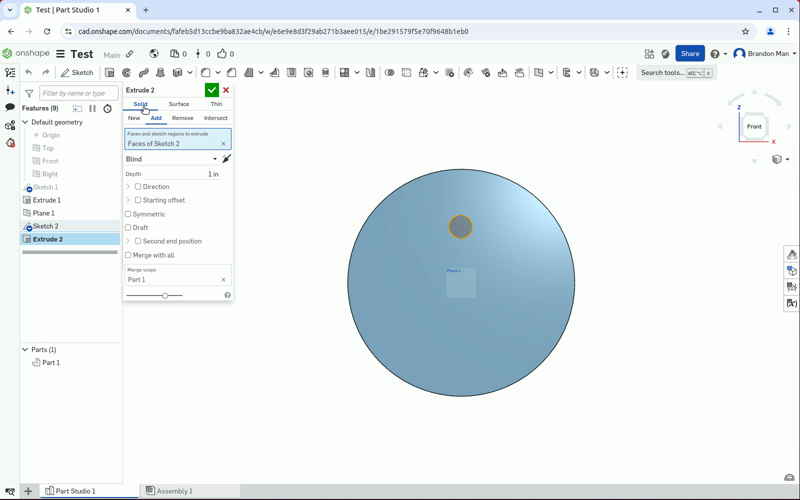
click(143, 106)
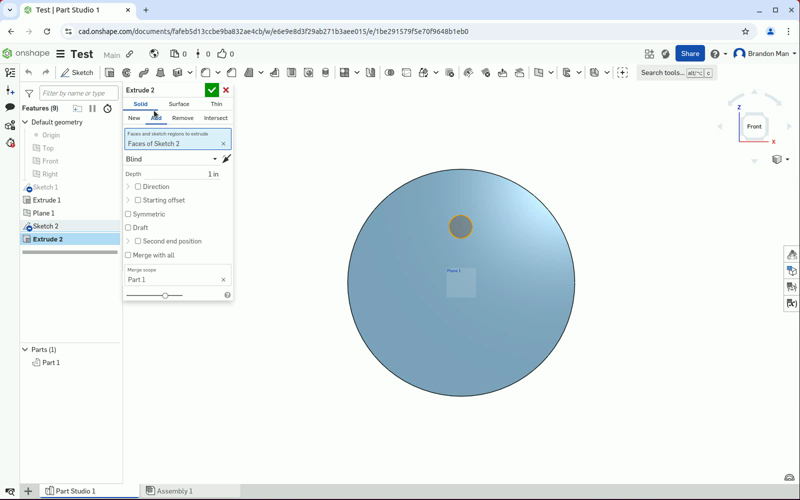
mouse_move(186, 120)
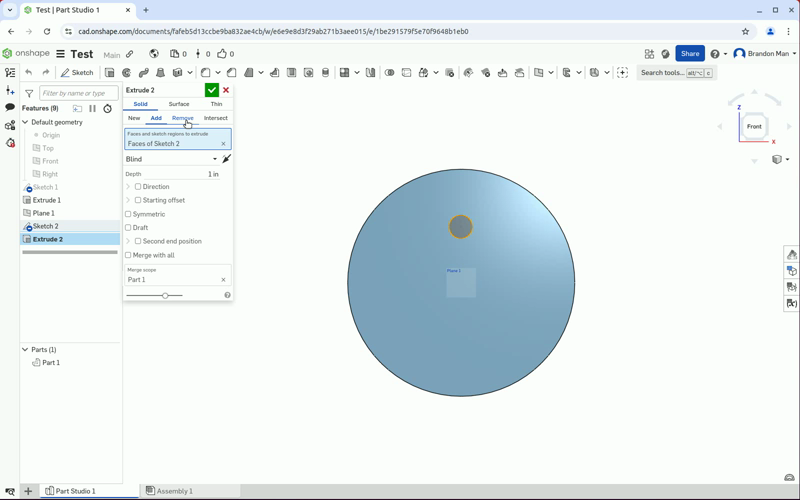
click(186, 120)
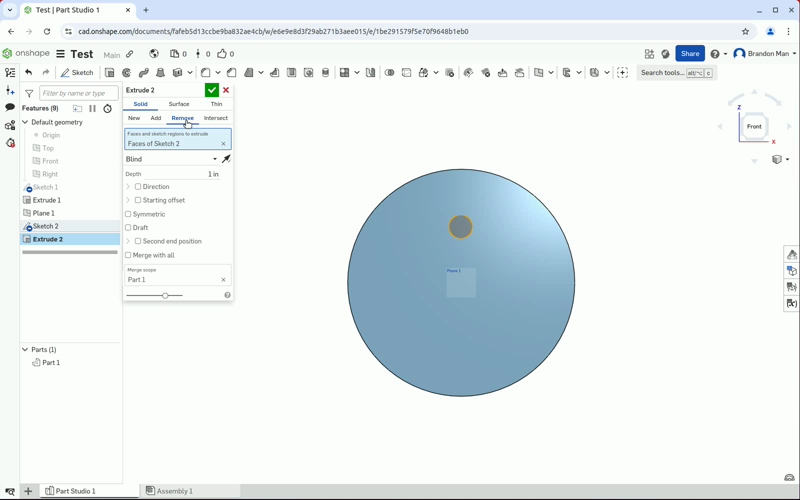
key(tab, 4)
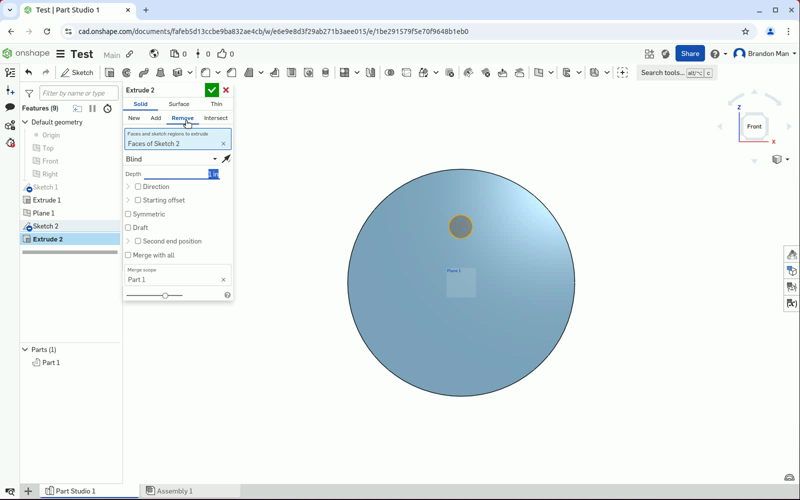
text(5.777)
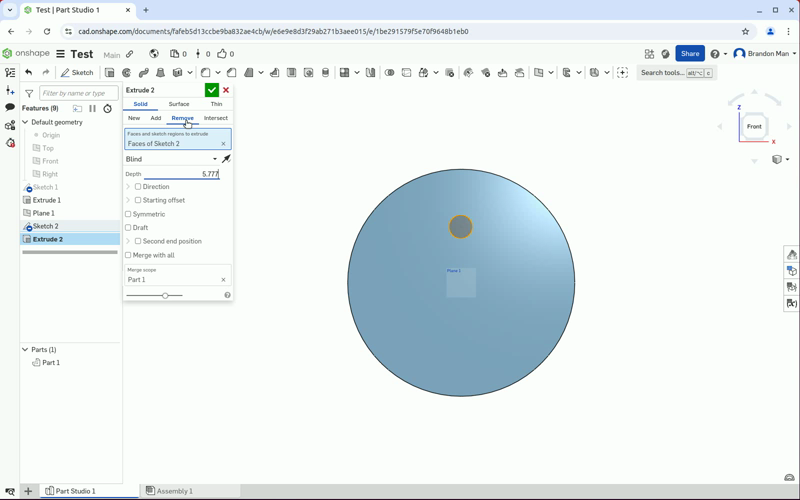
key(tab, 6)
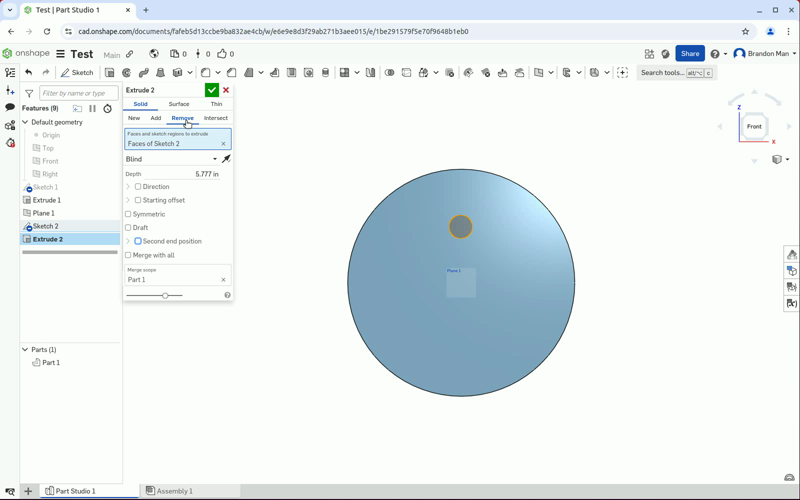
key(space)
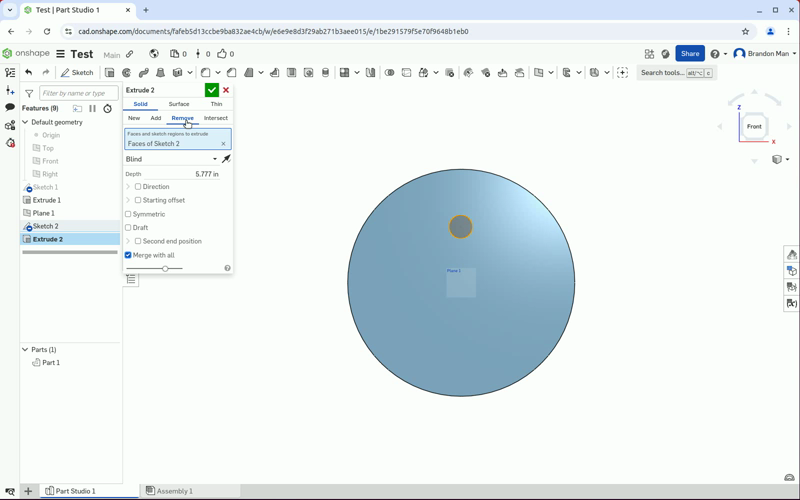
key(enter)
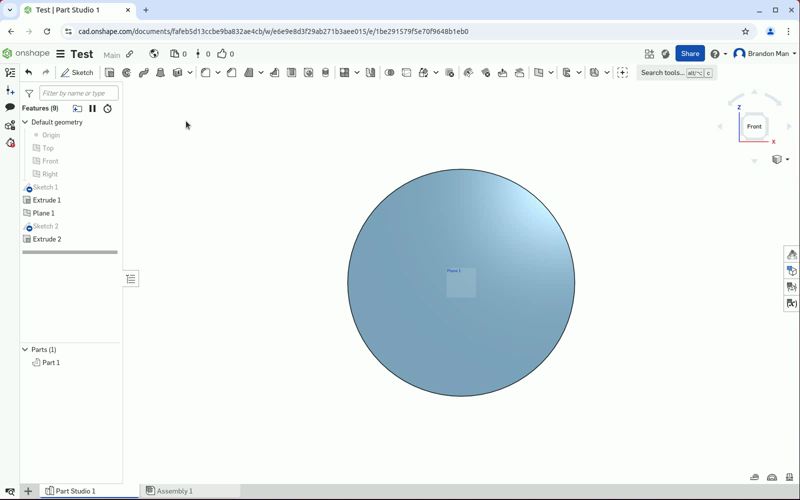
key(shift+h)
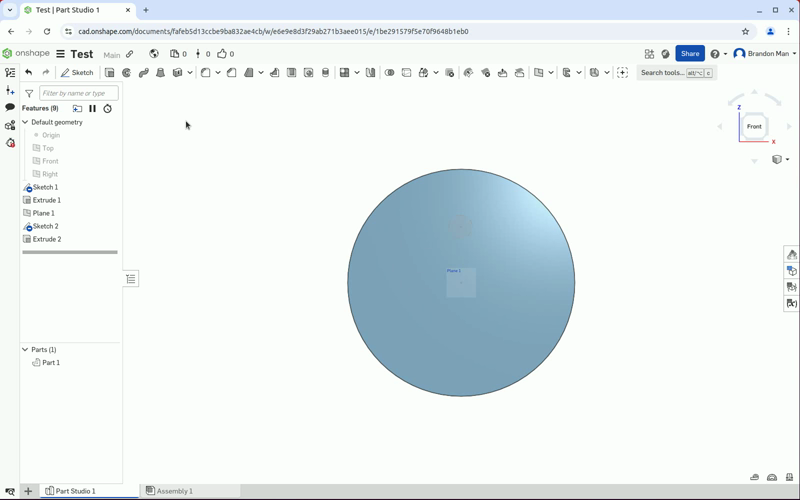
key(shift+h)
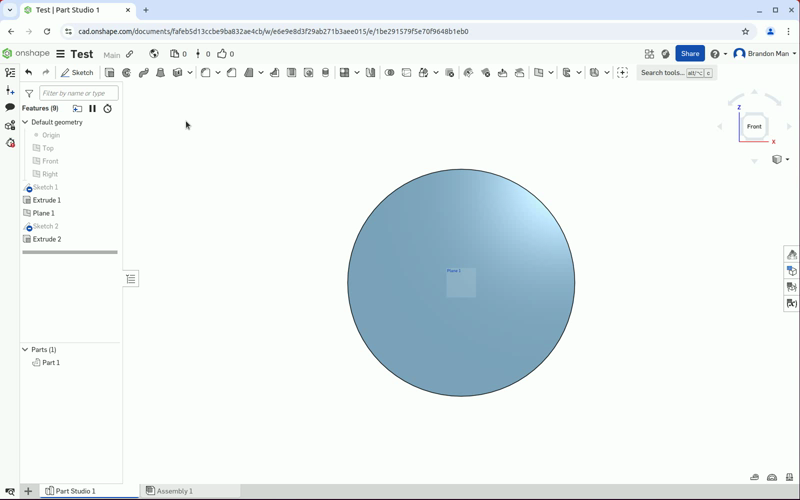
mouse_move(73, 189)
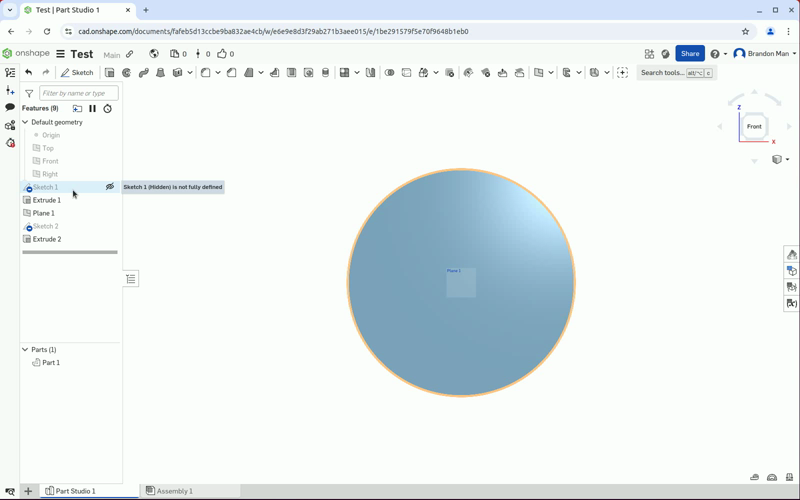
click(73, 189)
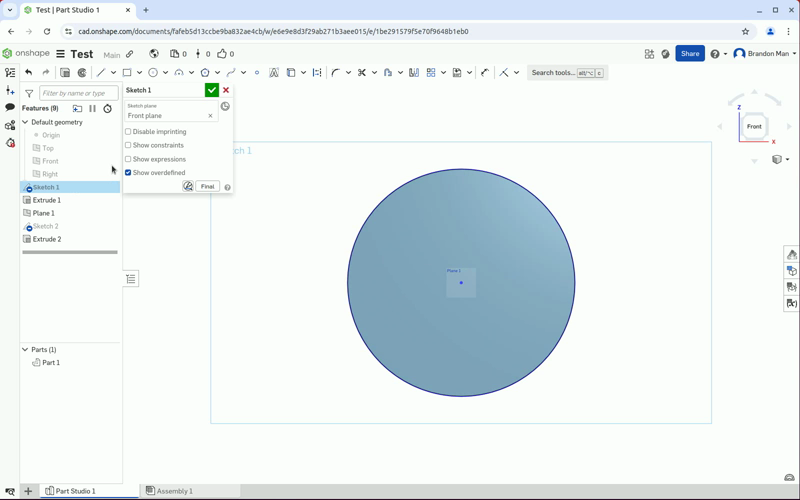
mouse_move(229, 92)
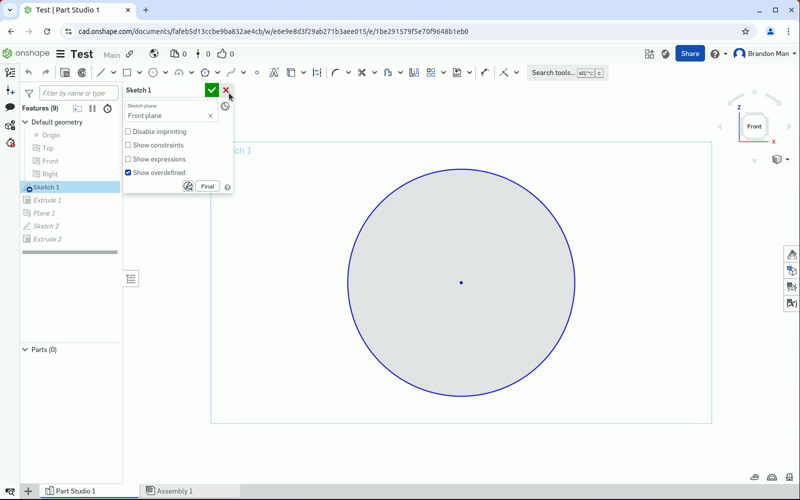
click(229, 92)
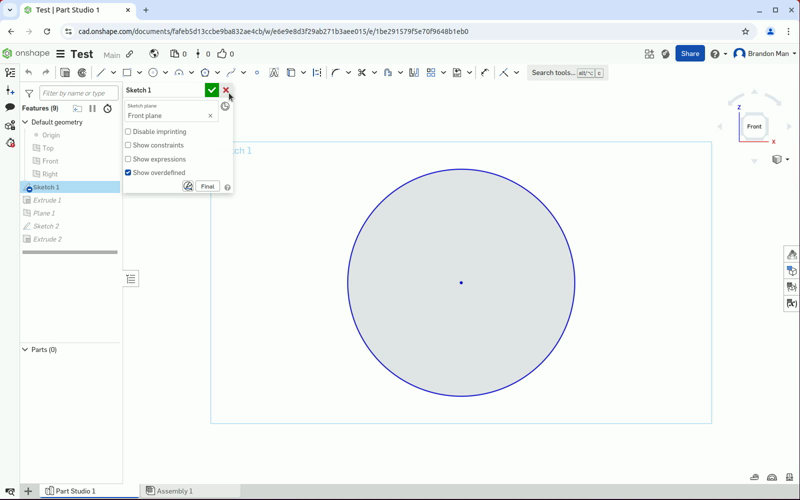
key(shift+s)
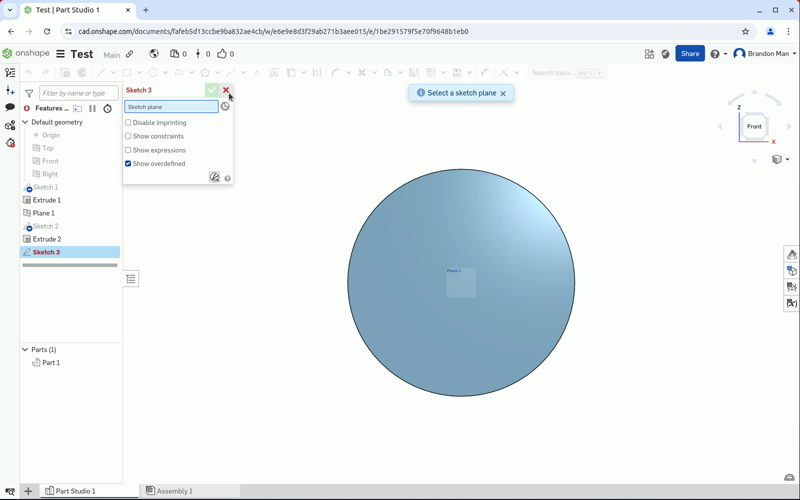
mouse_move(73, 215)
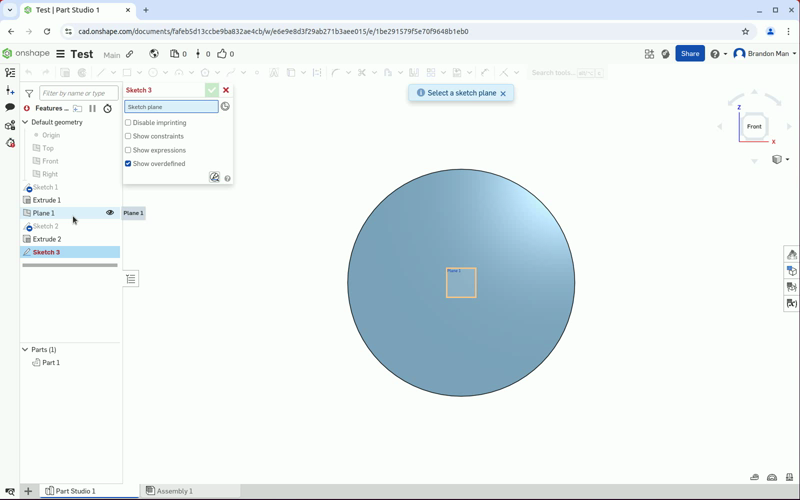
click(73, 215)
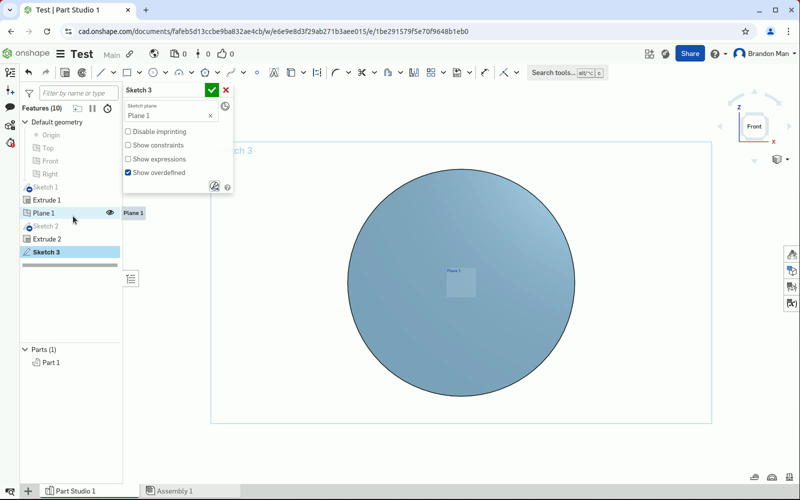
mouse_move(73, 352)
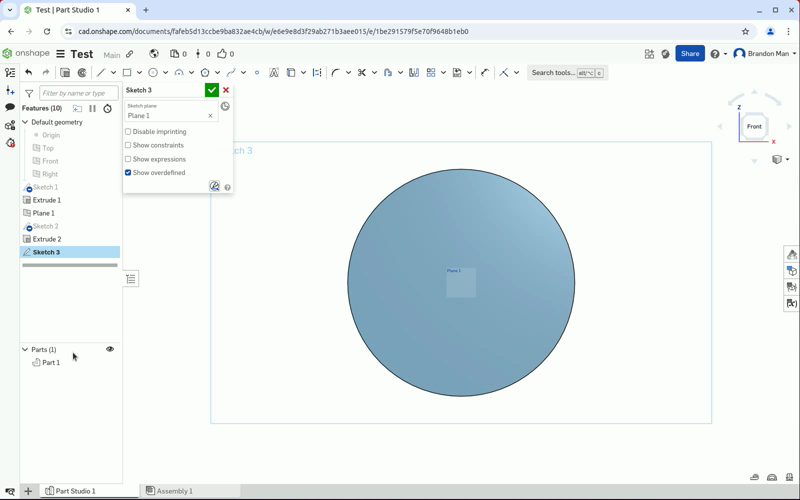
key(y)
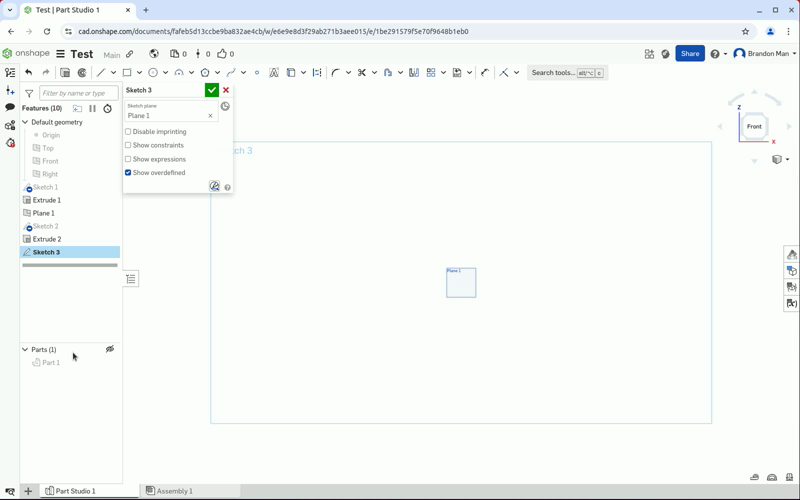
key(c)
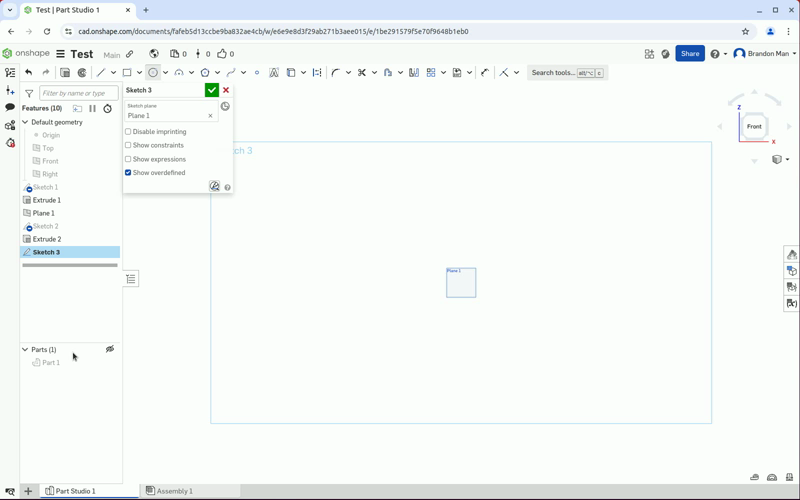
key_down(shift)
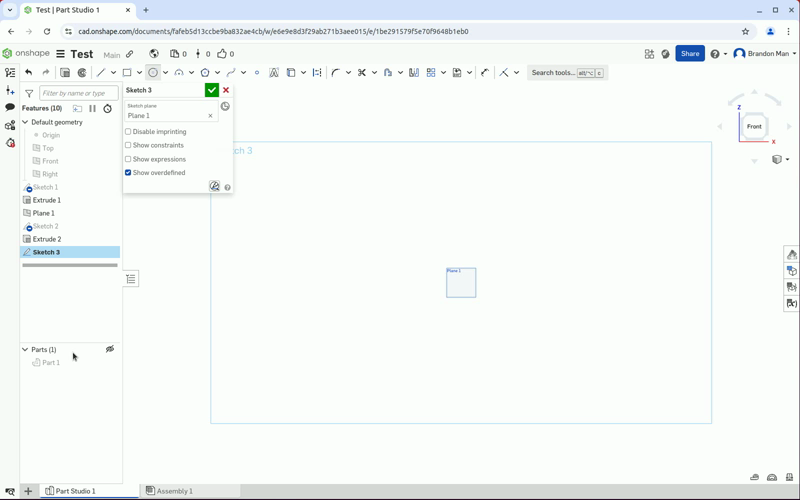
mouse_move(517, 282)
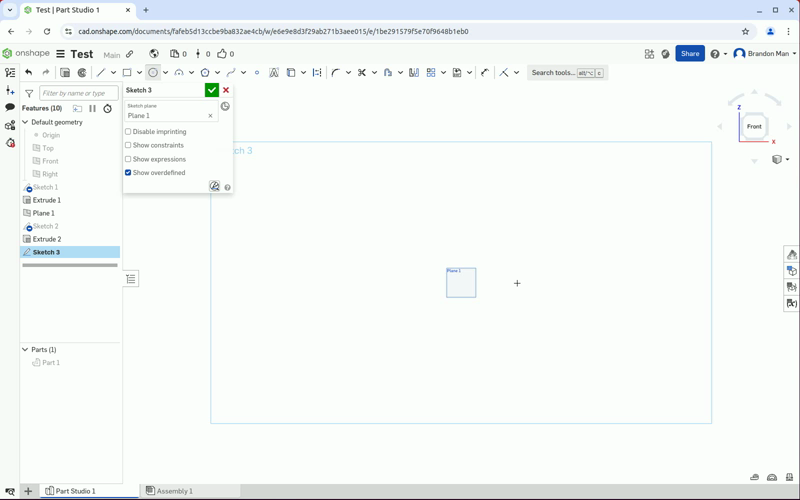
click(517, 282)
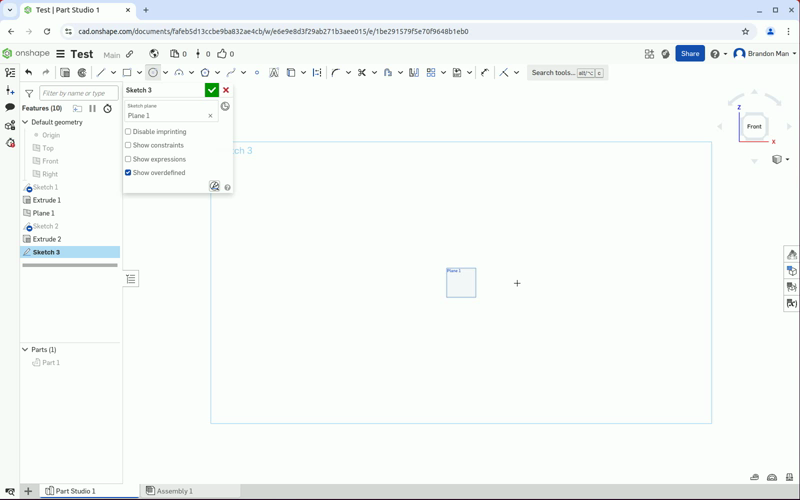
key_up(shift)
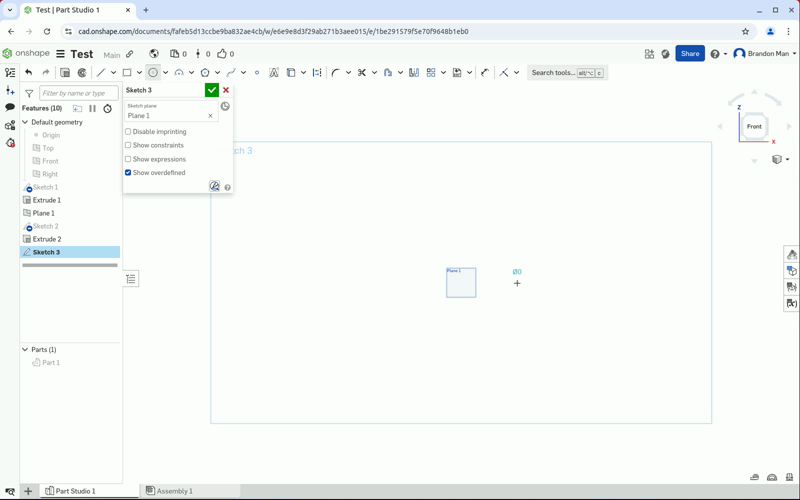
mouse_move(528, 282)
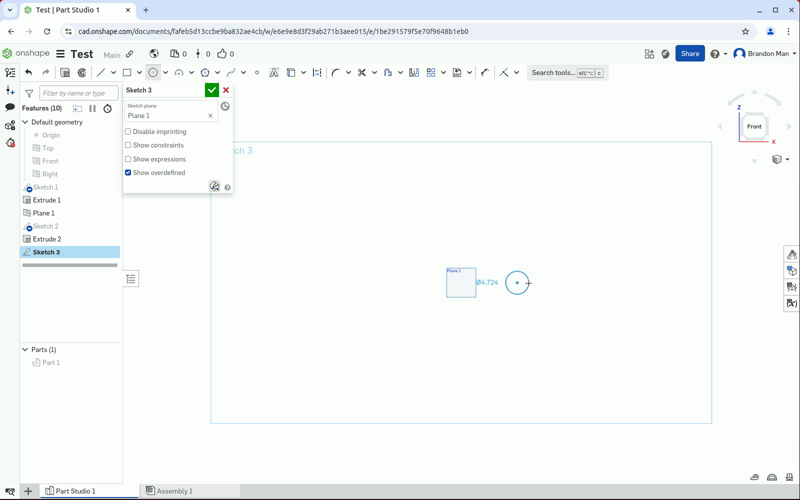
click(528, 282)
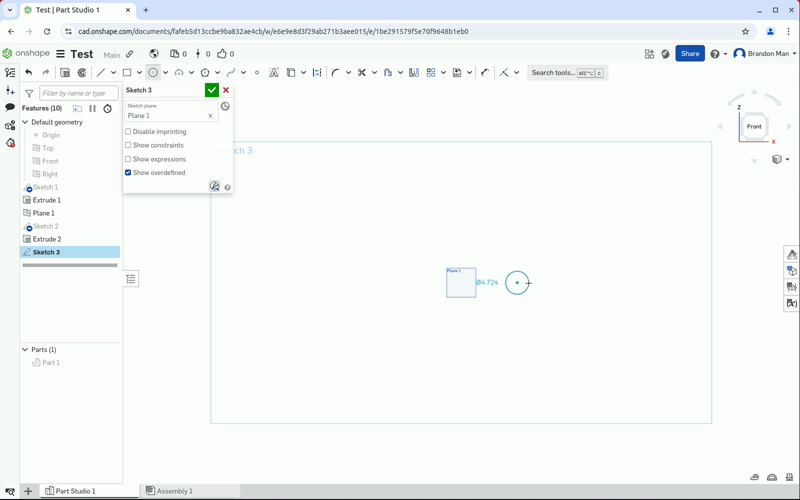
key(esc)
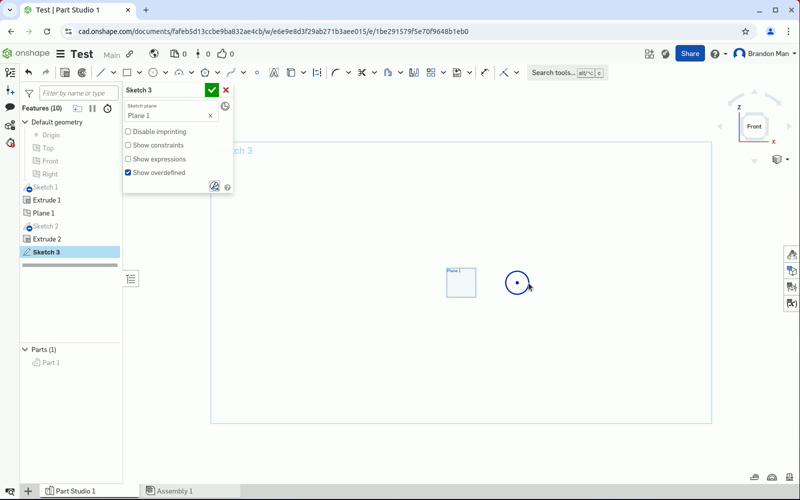
mouse_move(525, 287)
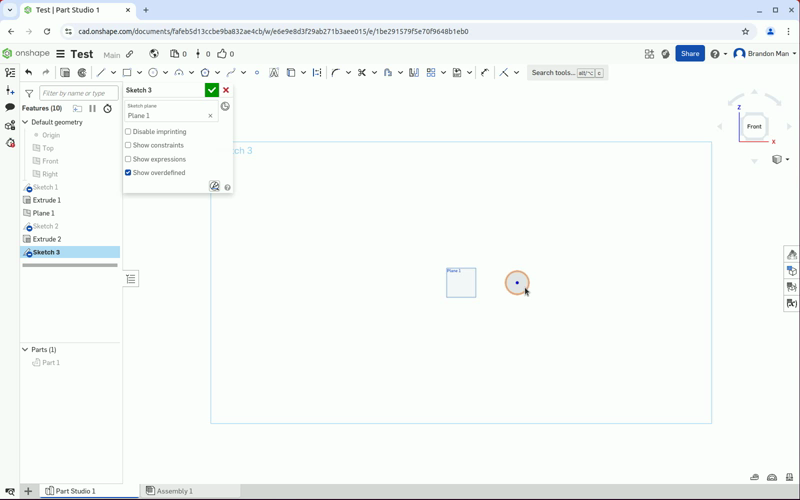
scroll(6)
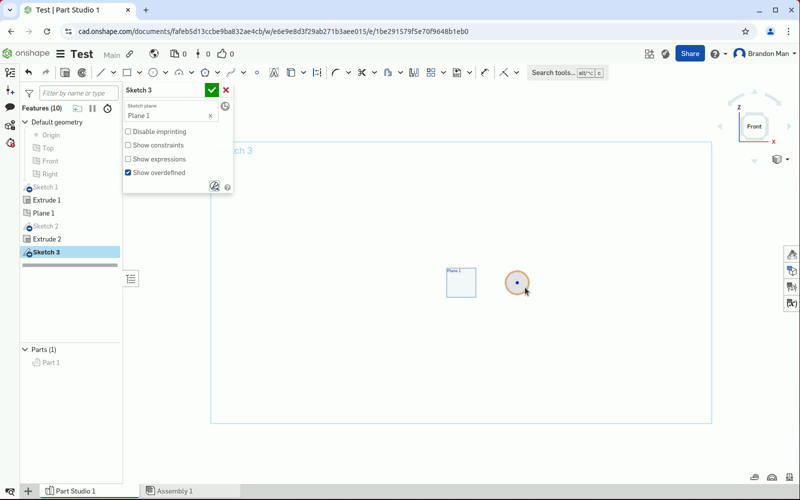
scroll(6)
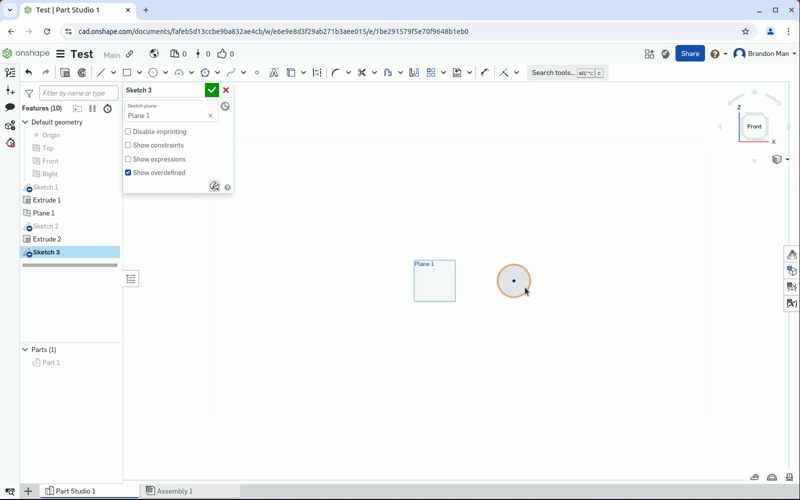
scroll(6)
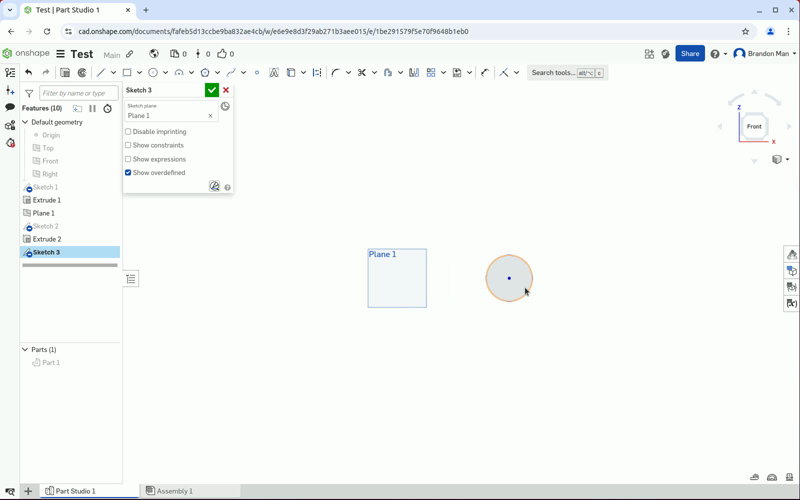
scroll(6)
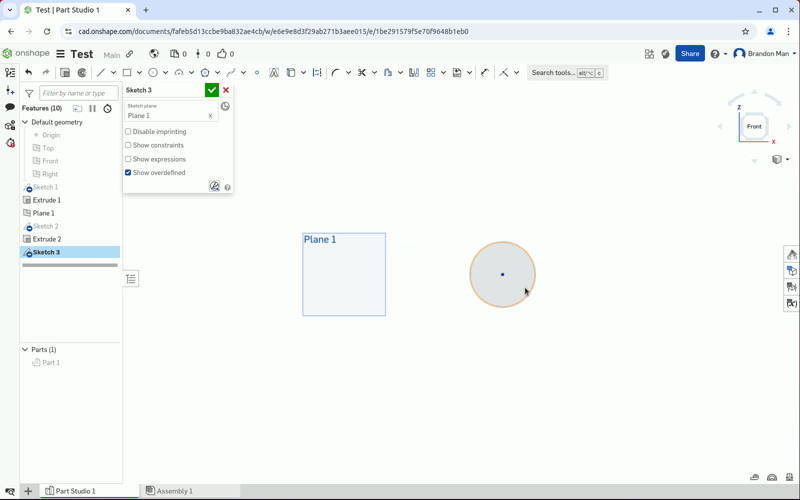
scroll(6)
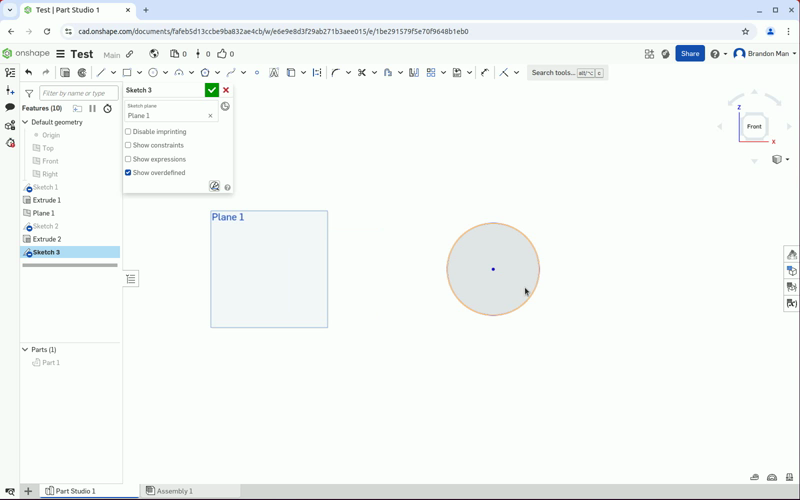
scroll(6)
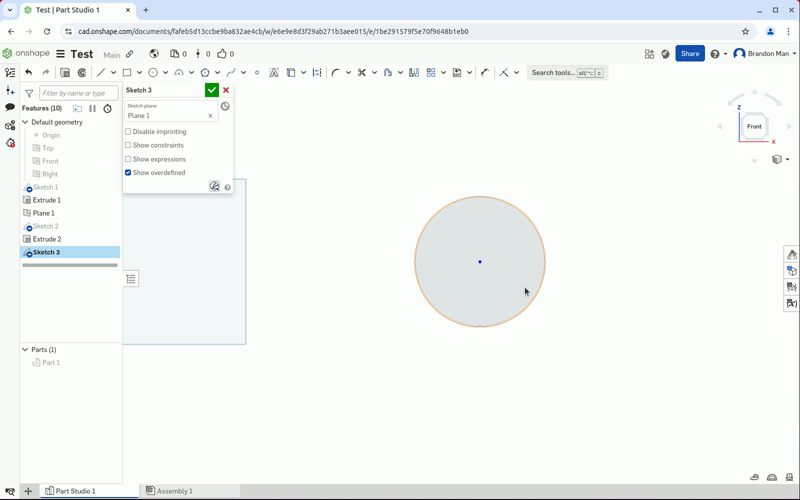
scroll(6)
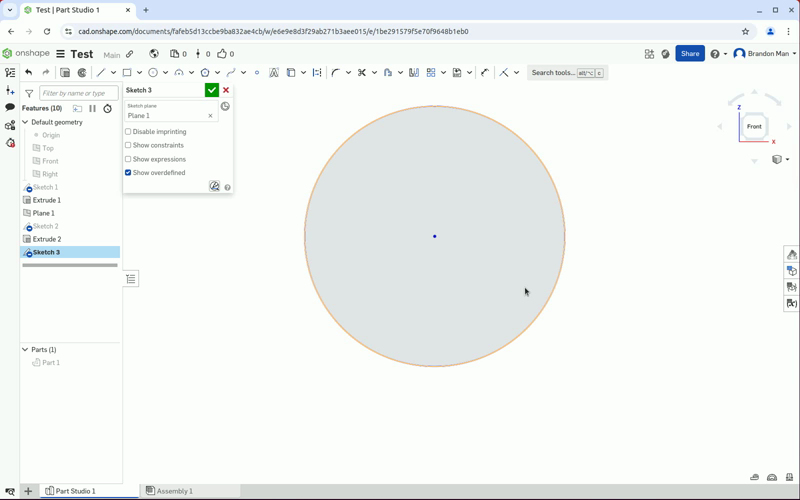
click(525, 287)
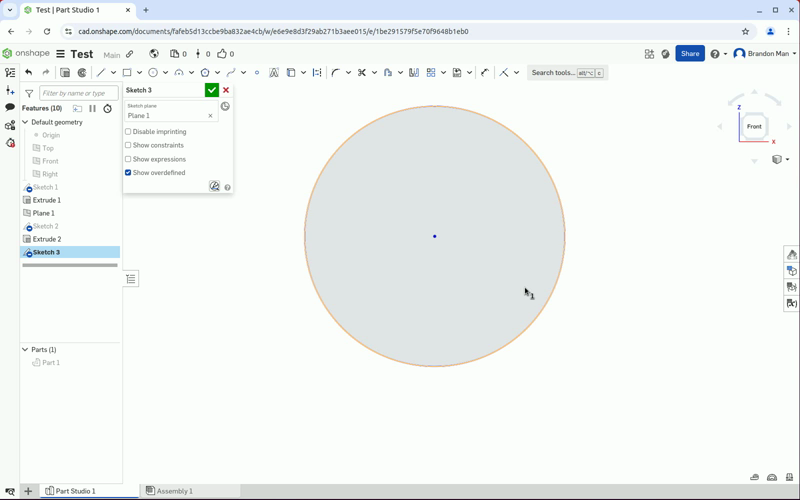
scroll(-6)
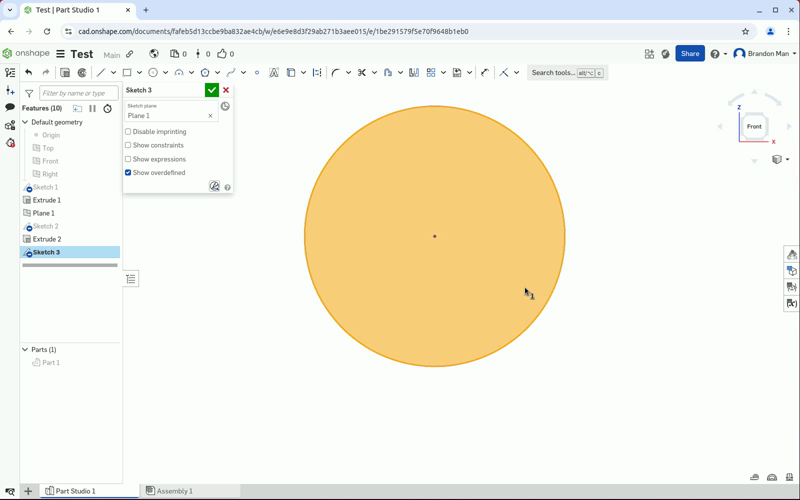
scroll(-6)
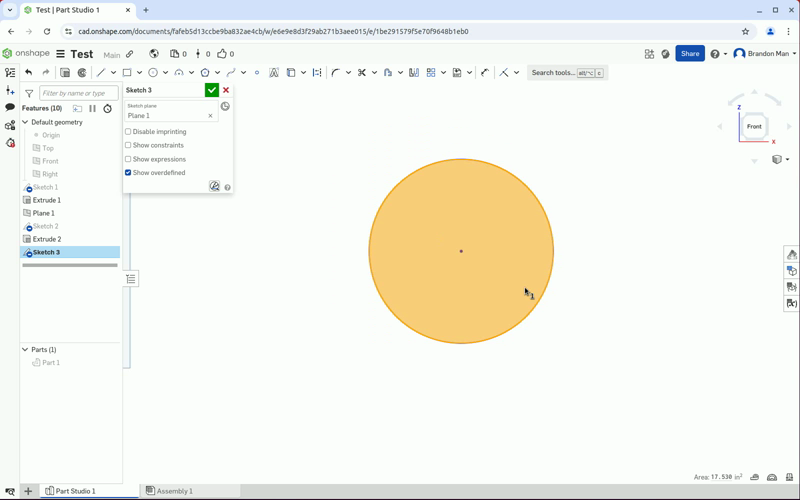
scroll(-6)
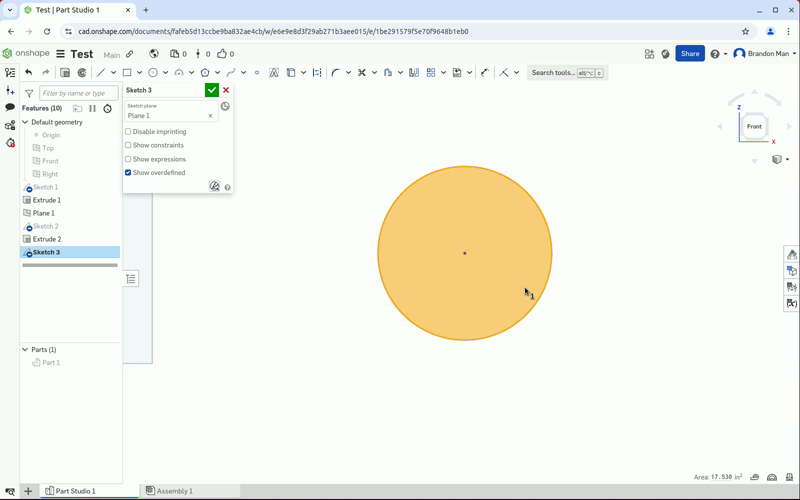
scroll(-6)
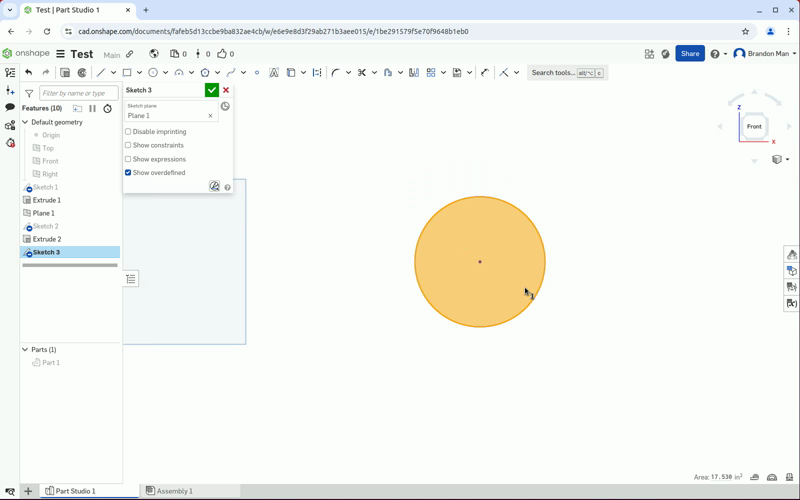
scroll(-6)
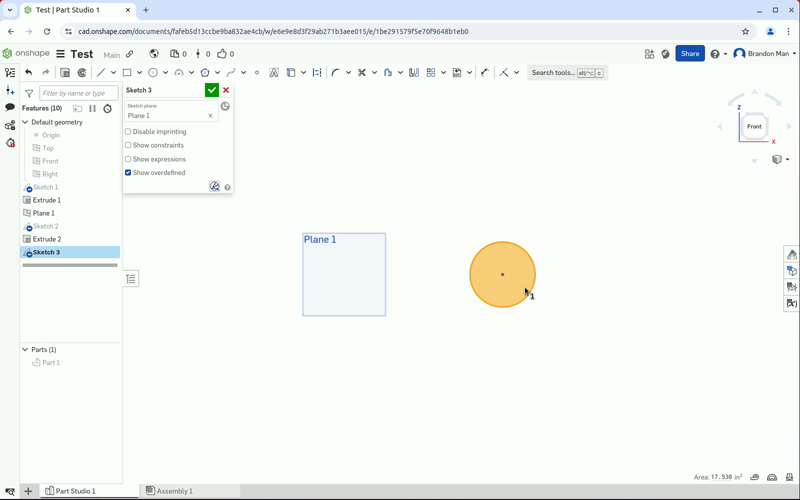
scroll(-6)
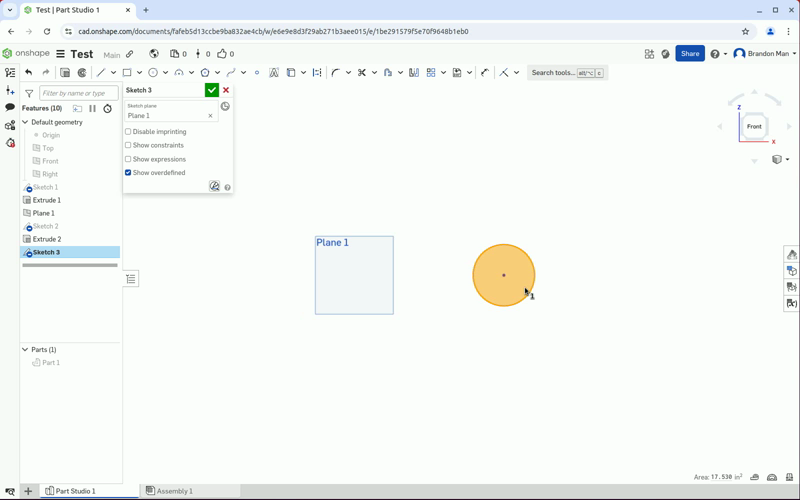
scroll(-6)
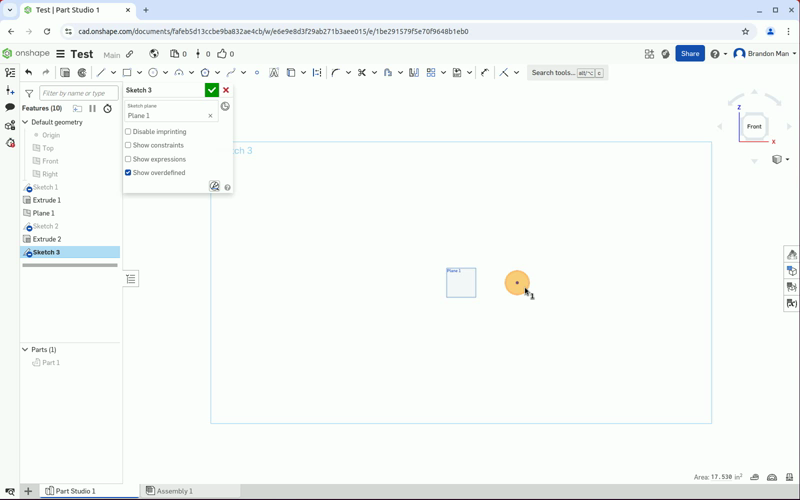
mouse_move(73, 352)
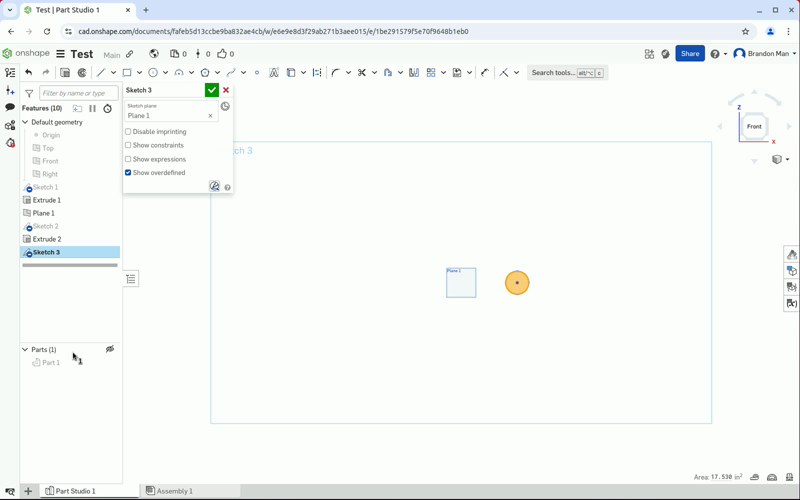
key(shift+y)
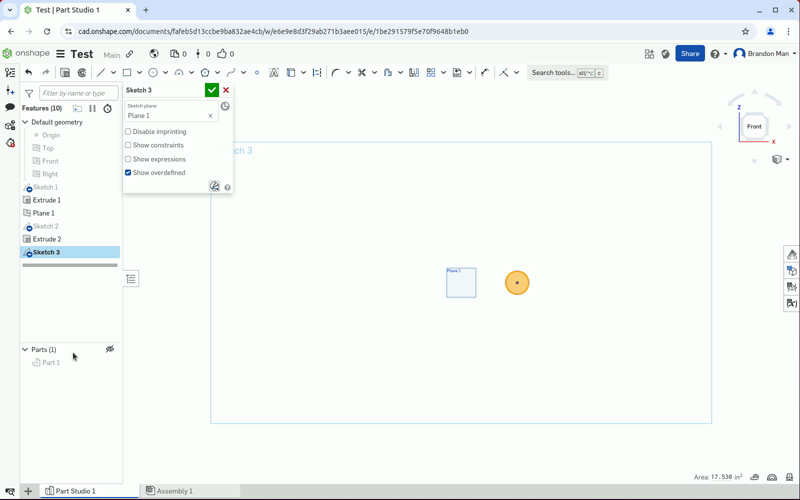
key(shift+e)
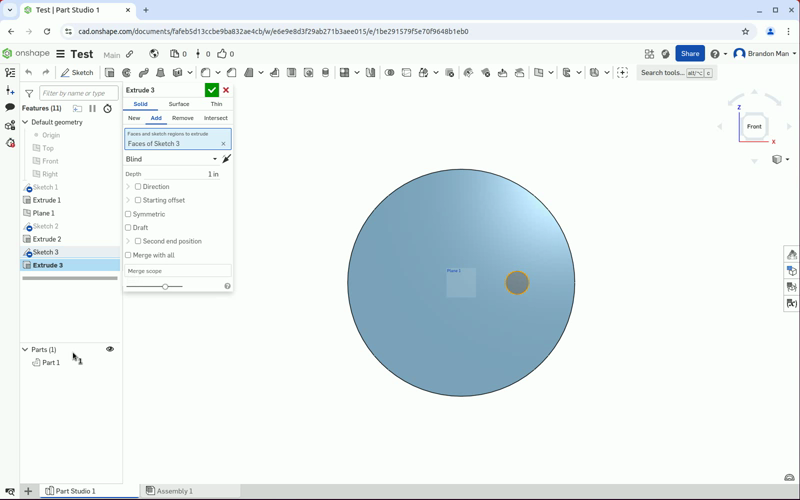
mouse_move(143, 106)
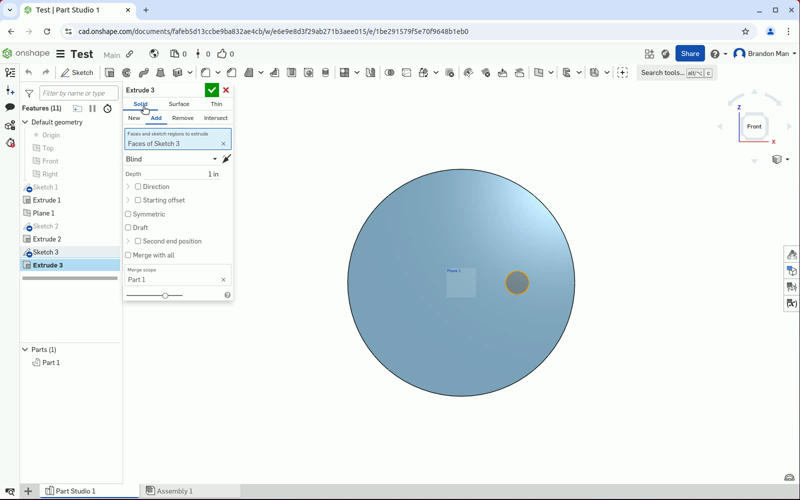
click(143, 106)
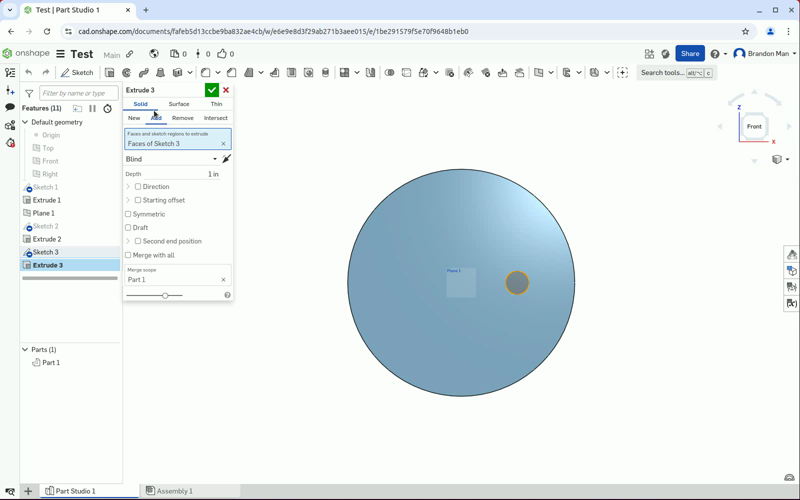
mouse_move(186, 120)
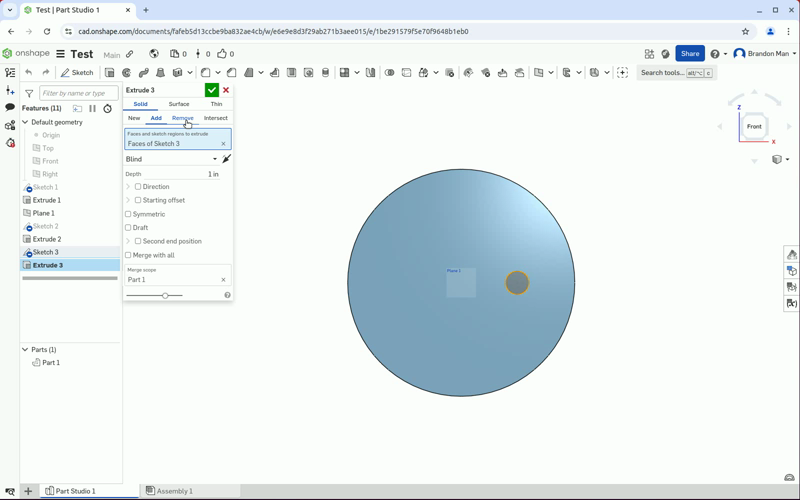
click(186, 120)
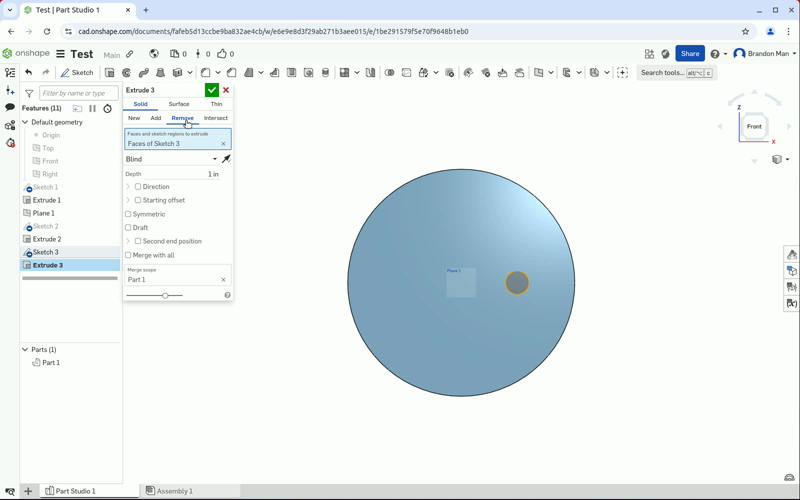
key(tab, 4)
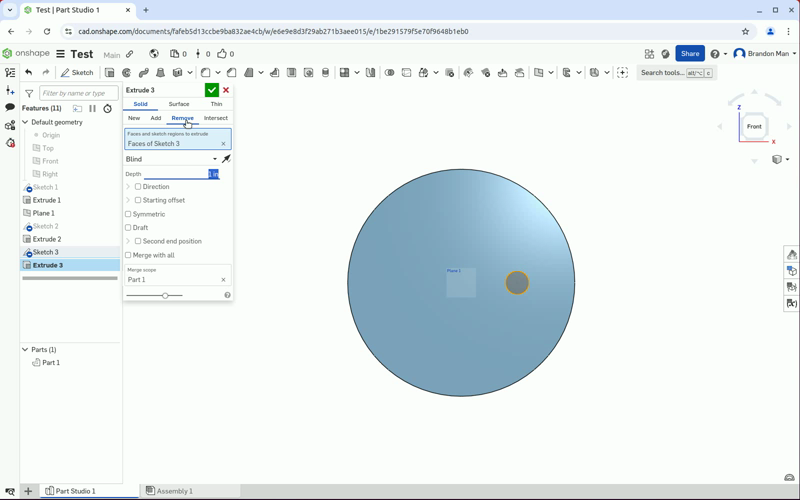
text(5.777)
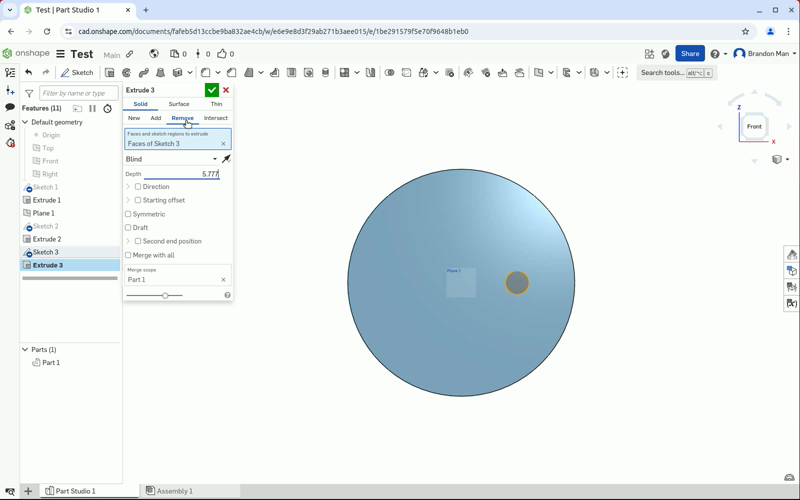
key(tab, 6)
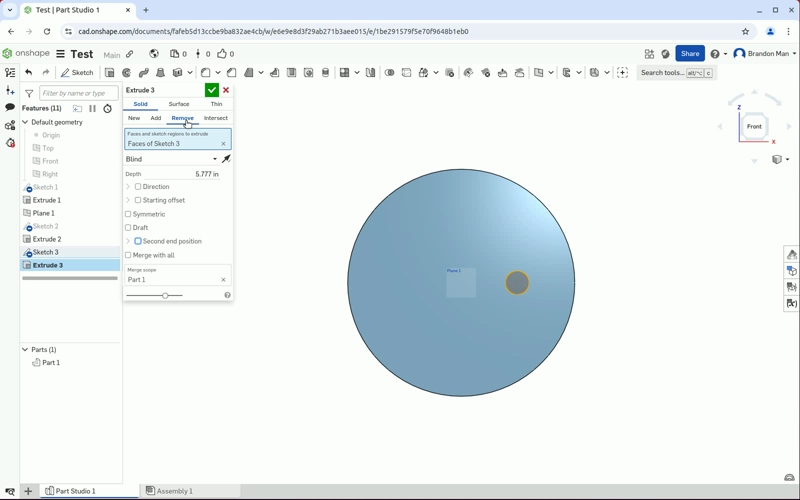
key(space)
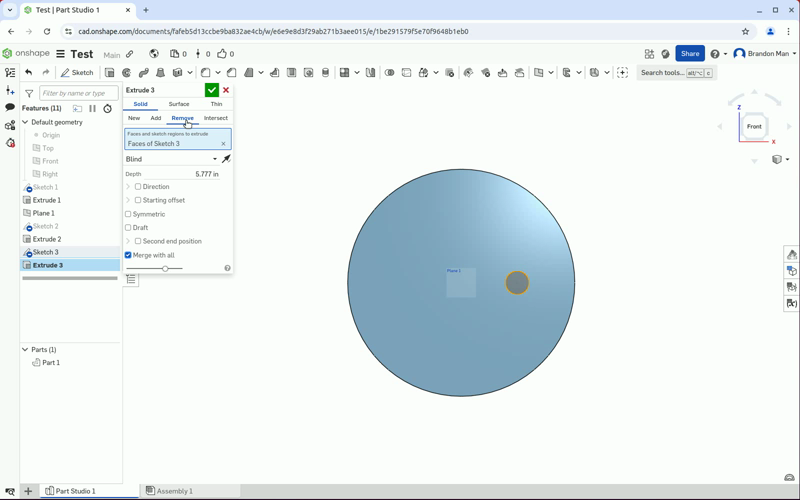
key(enter)
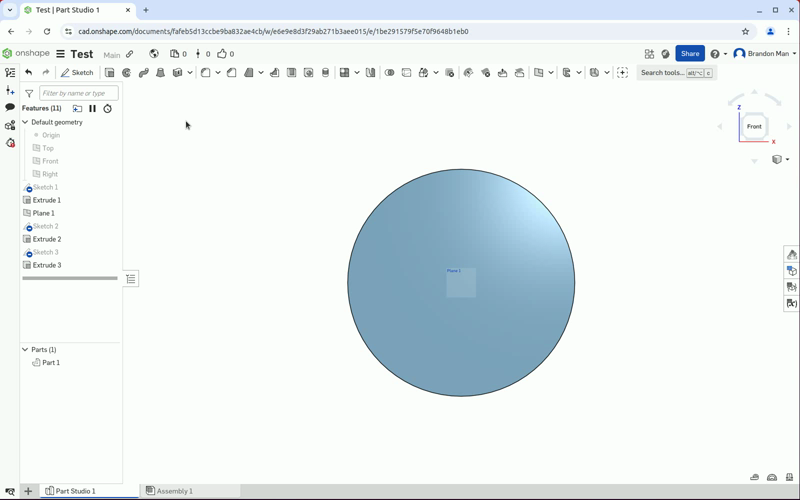
key(shift+h)
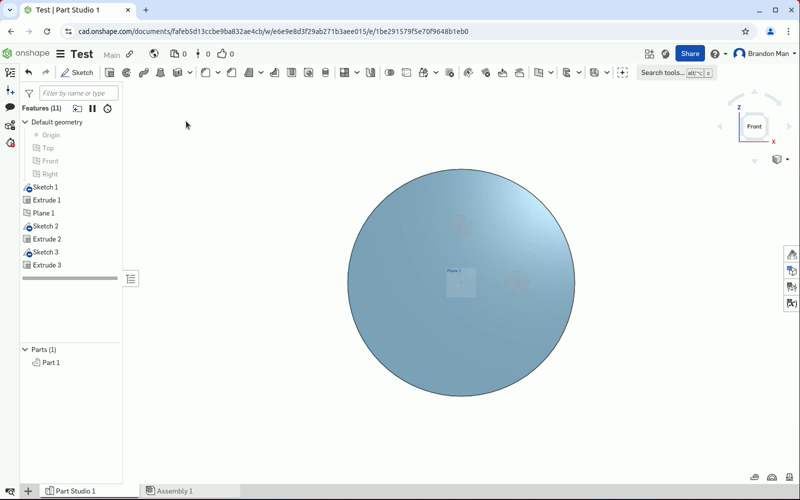
key(shift+h)
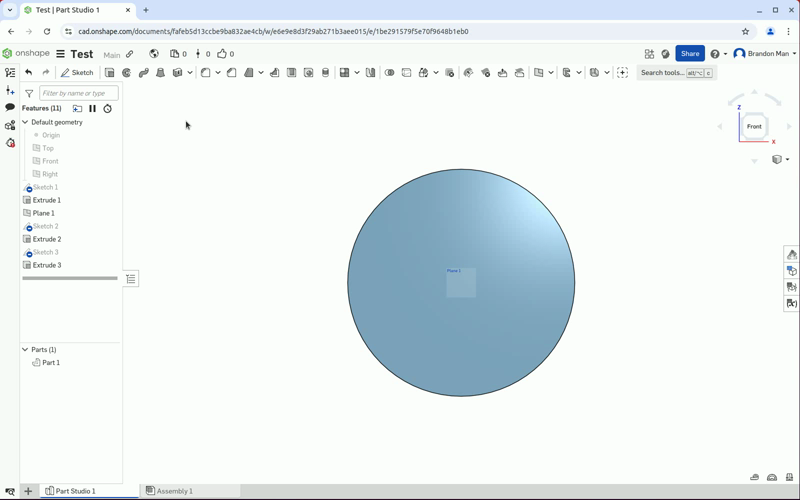
mouse_move(73, 189)
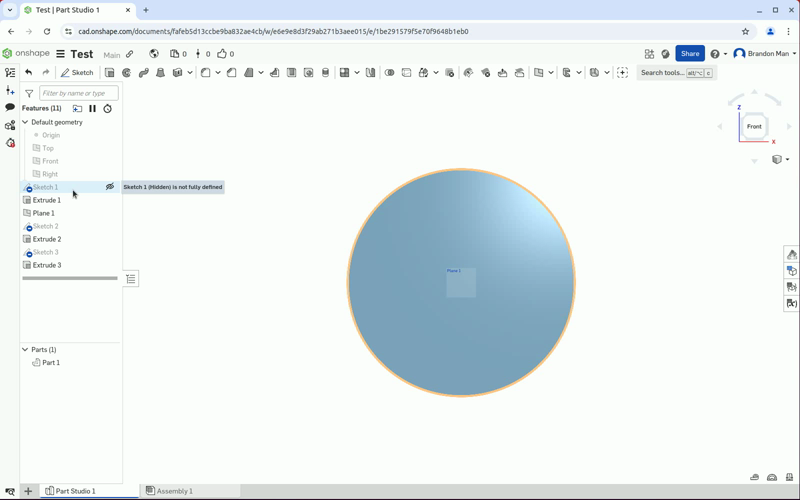
click(73, 189)
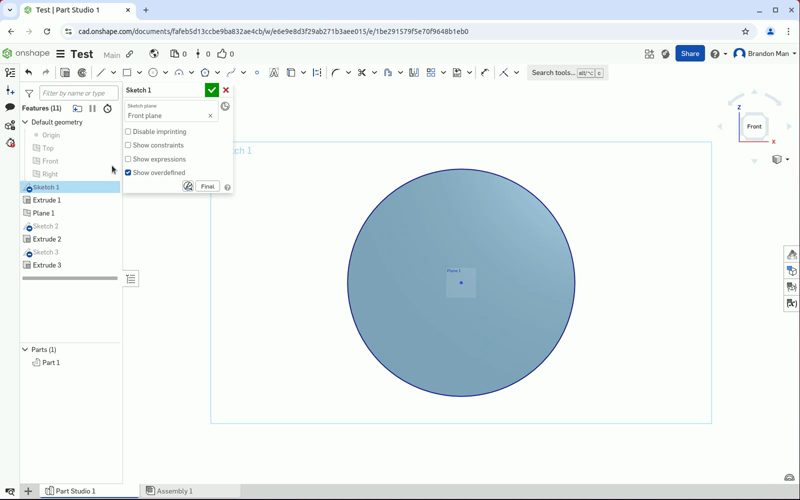
mouse_move(229, 92)
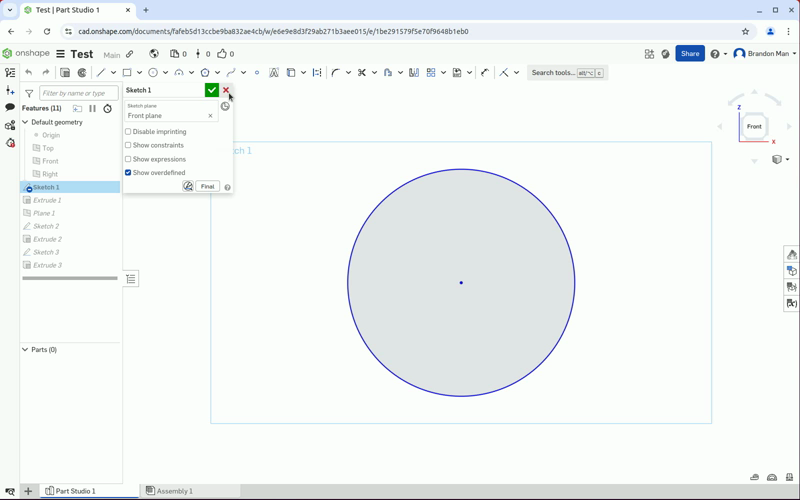
click(229, 92)
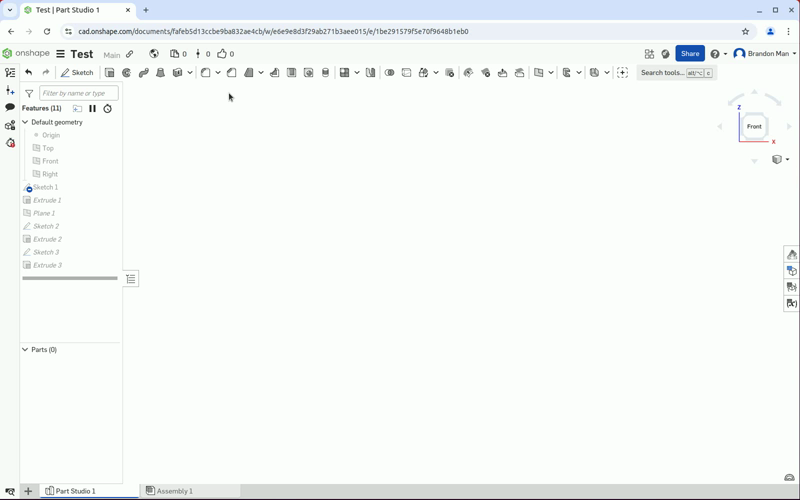
key(shift+s)
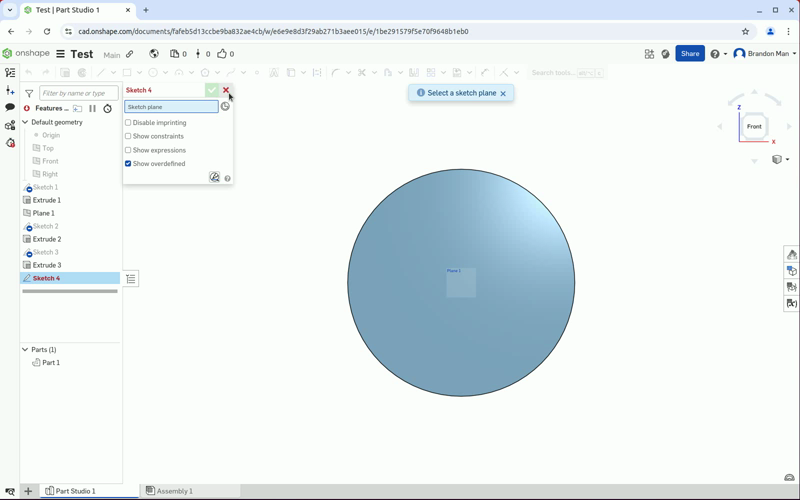
mouse_move(73, 215)
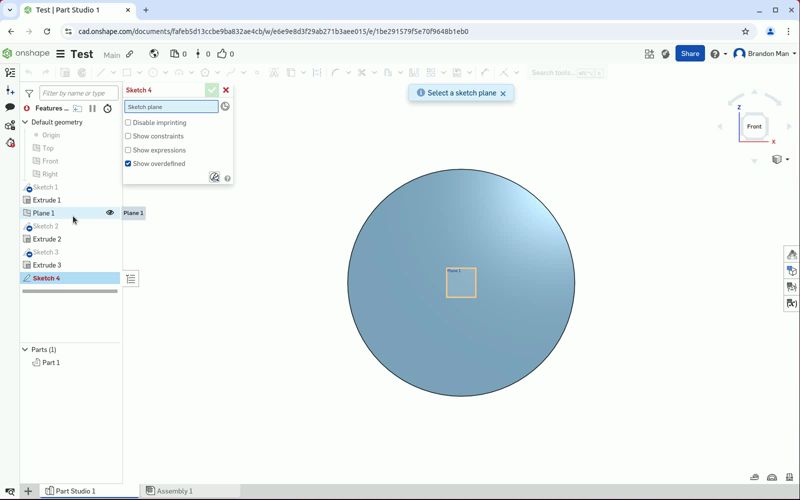
click(73, 215)
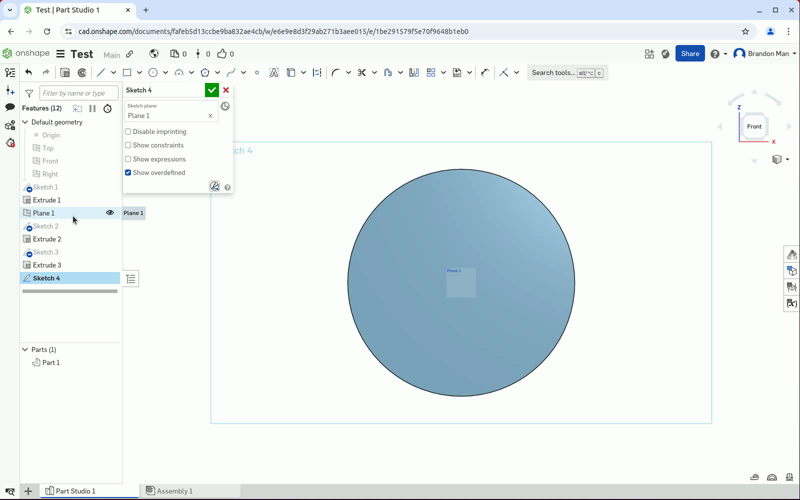
mouse_move(73, 352)
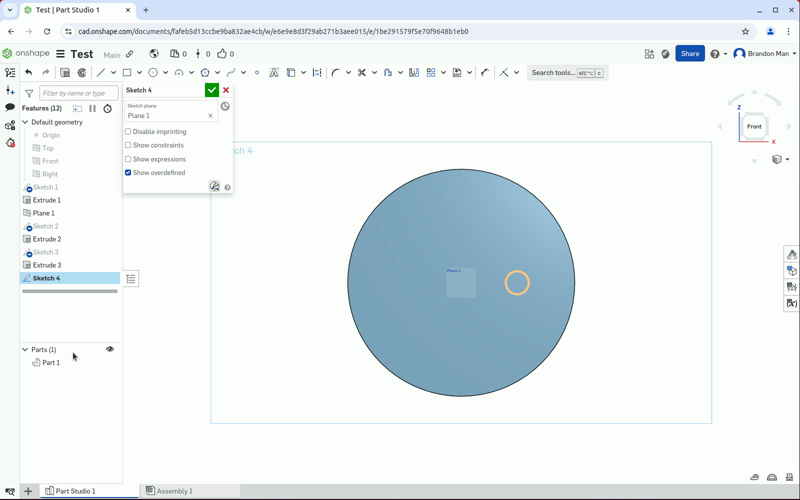
key(y)
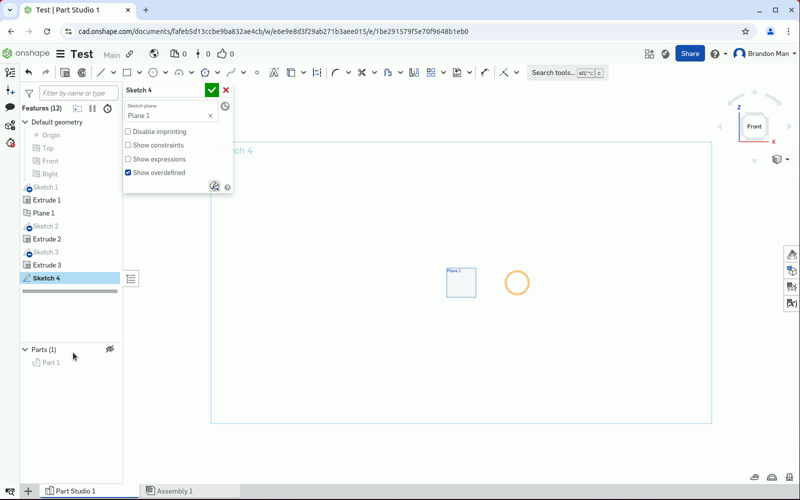
key(c)
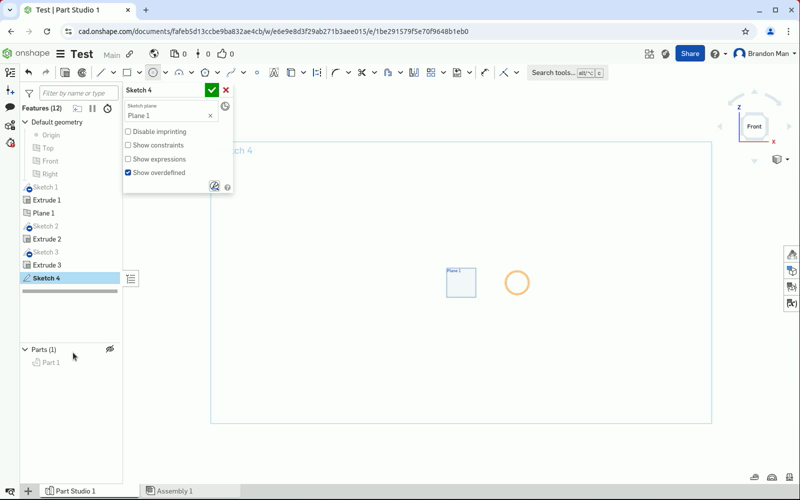
key_down(shift)
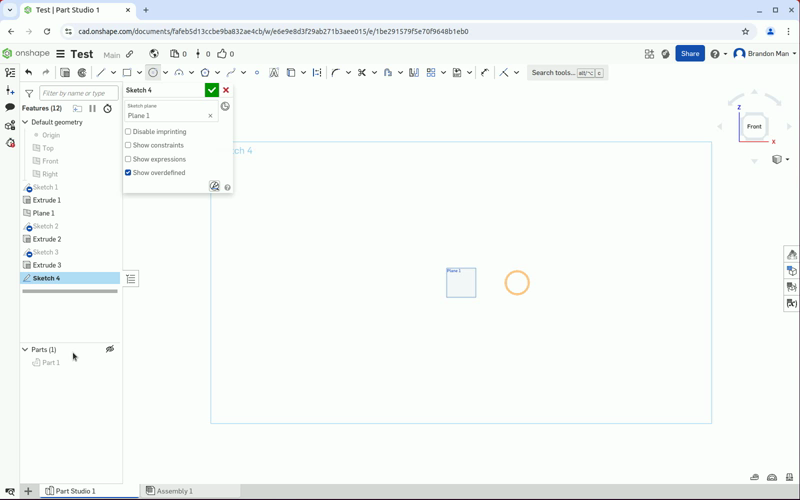
mouse_move(460, 339)
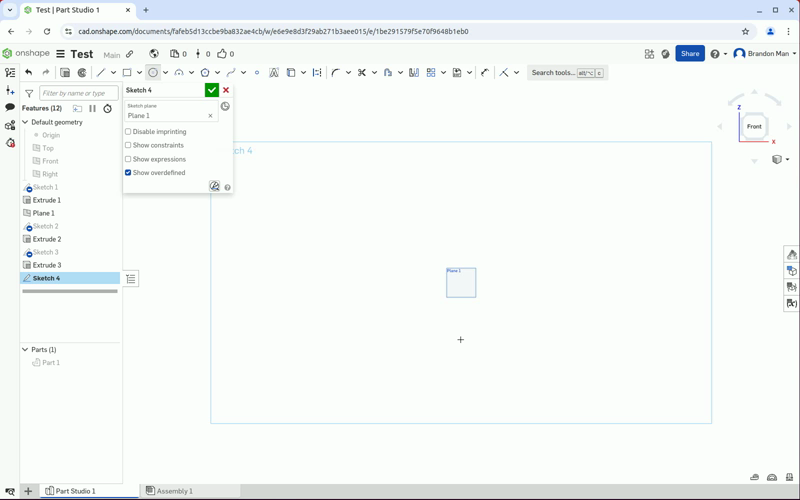
click(460, 339)
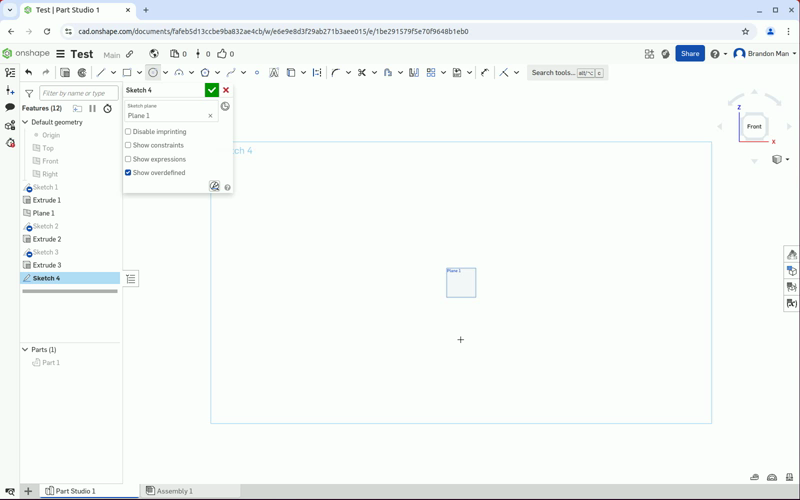
key_up(shift)
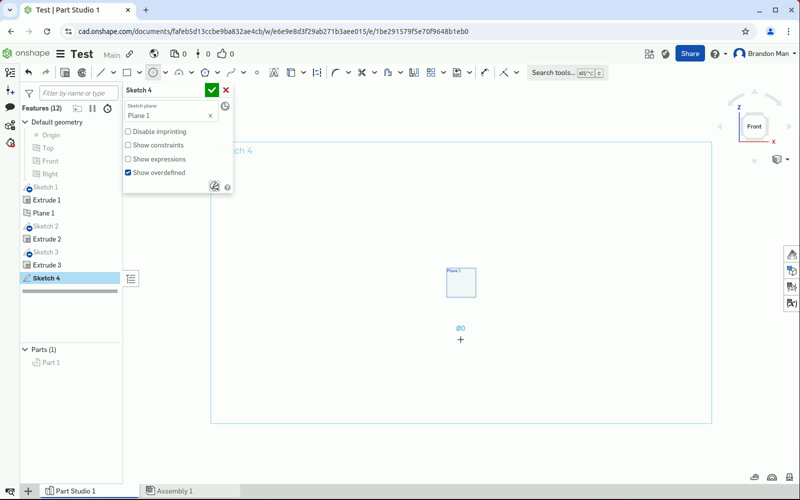
mouse_move(472, 339)
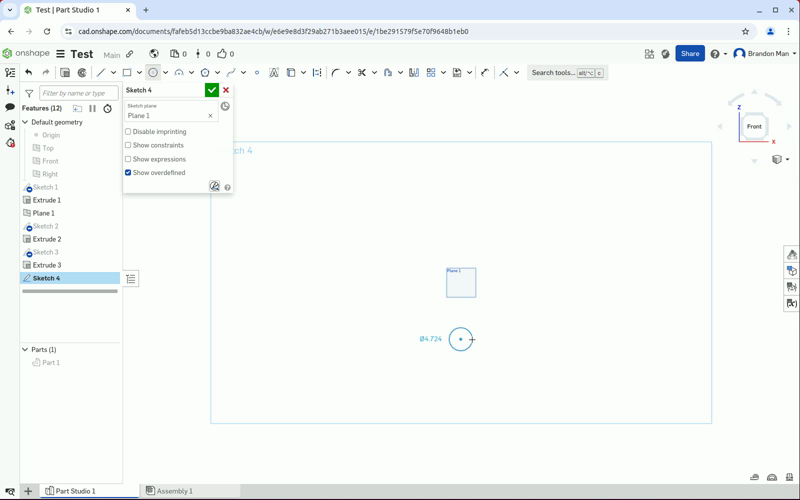
click(472, 339)
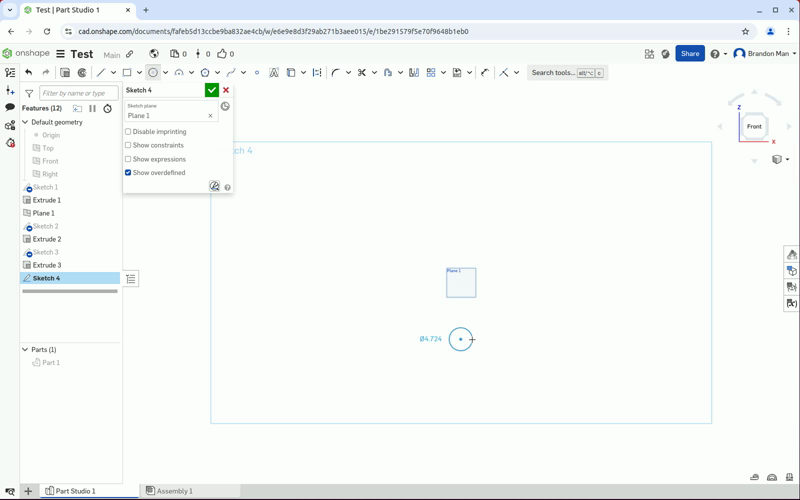
key(esc)
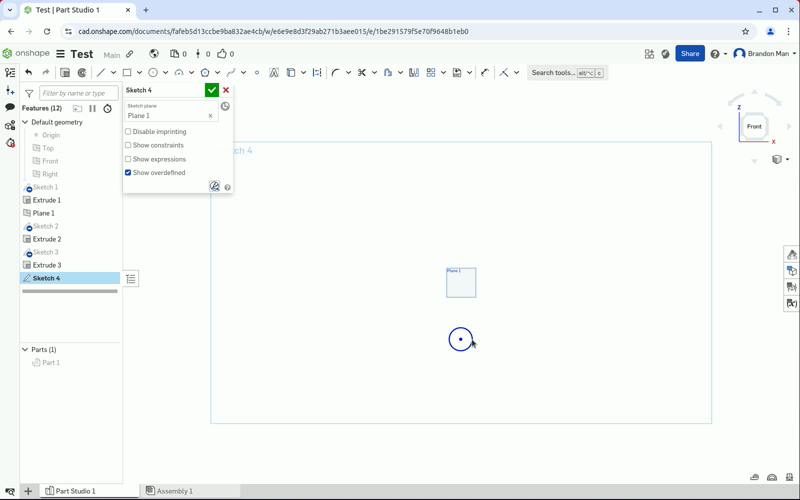
mouse_move(455, 340)
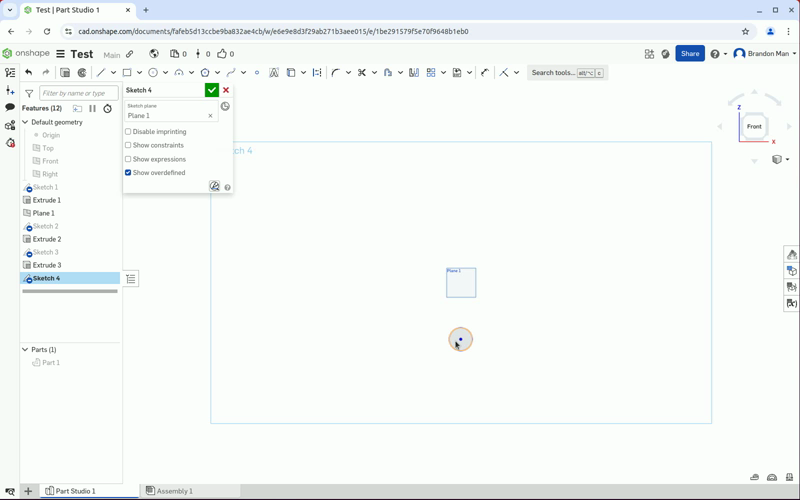
scroll(6)
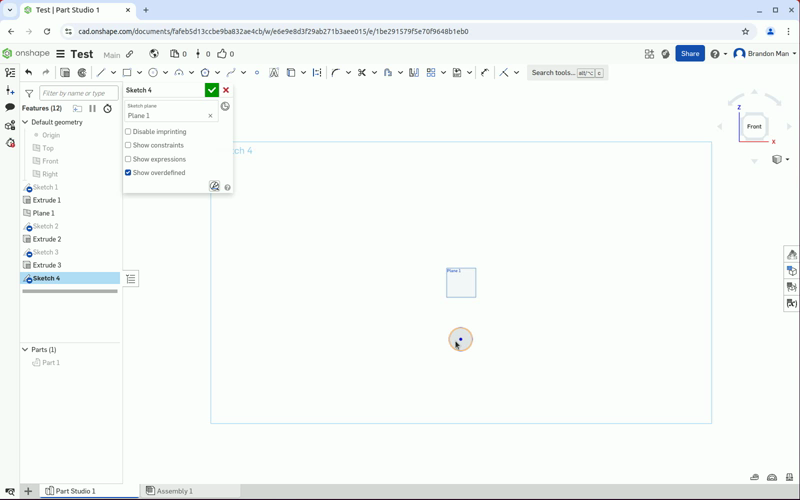
scroll(6)
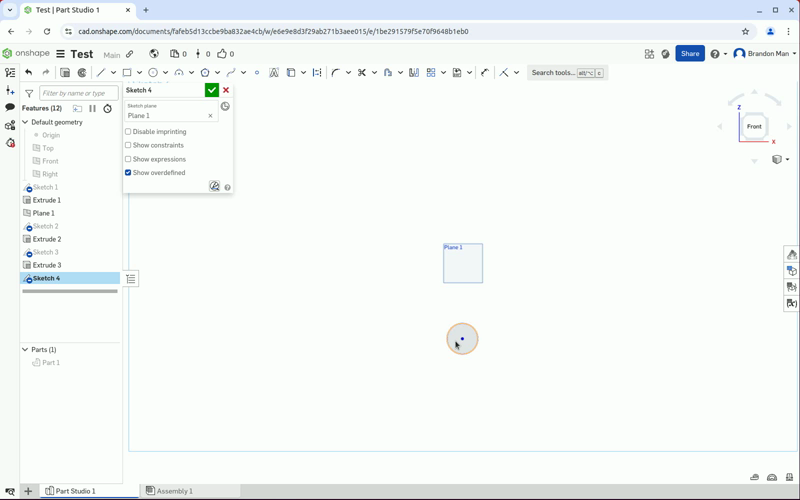
scroll(6)
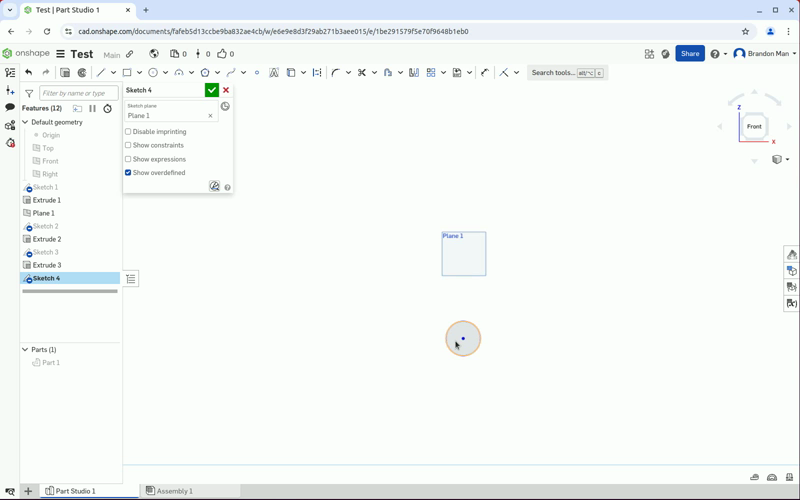
scroll(6)
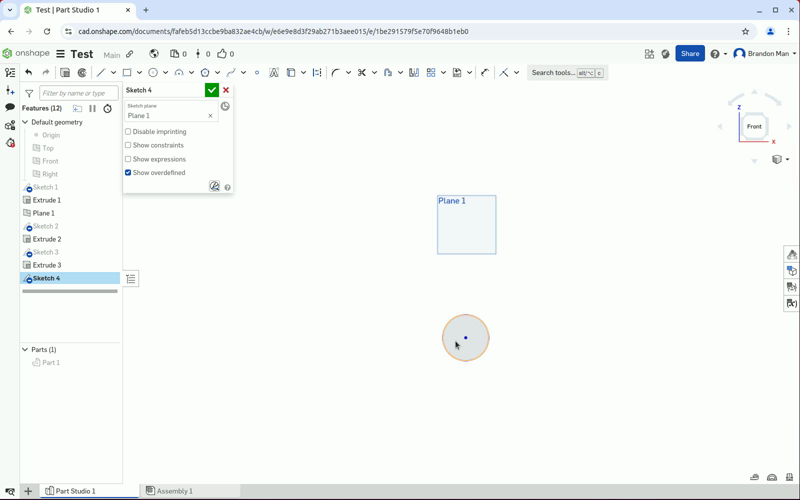
scroll(6)
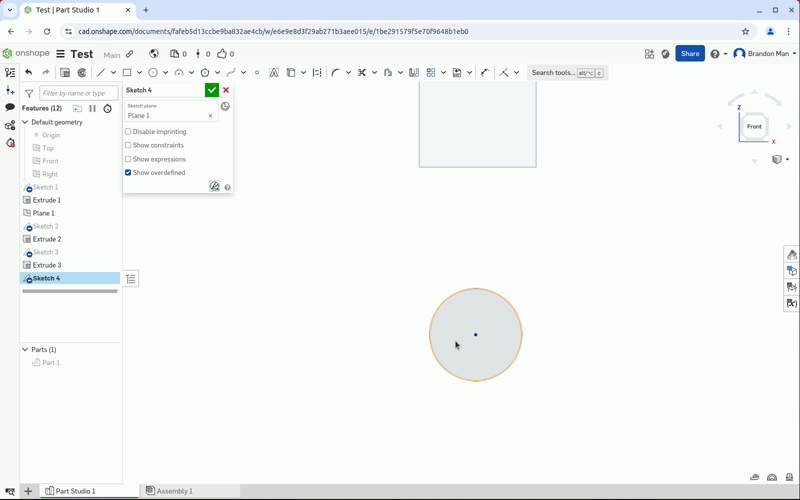
scroll(6)
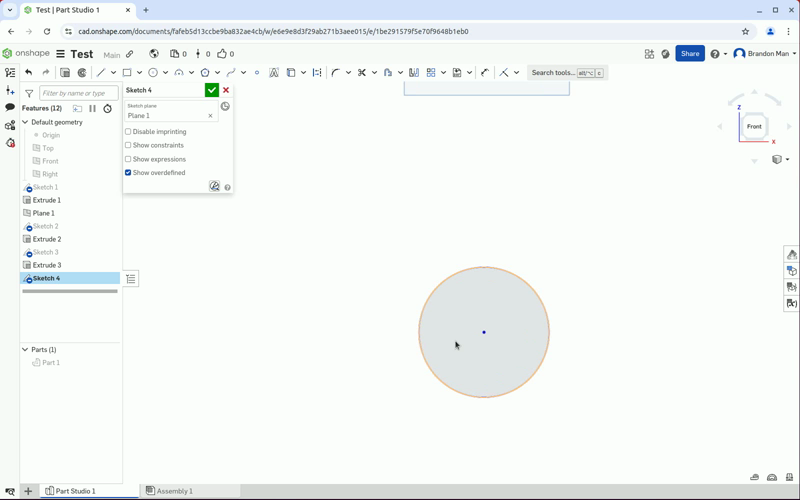
scroll(6)
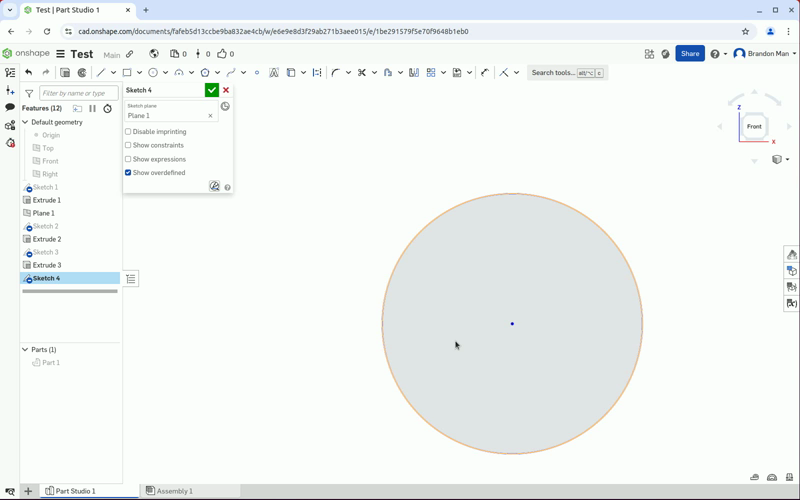
click(455, 340)
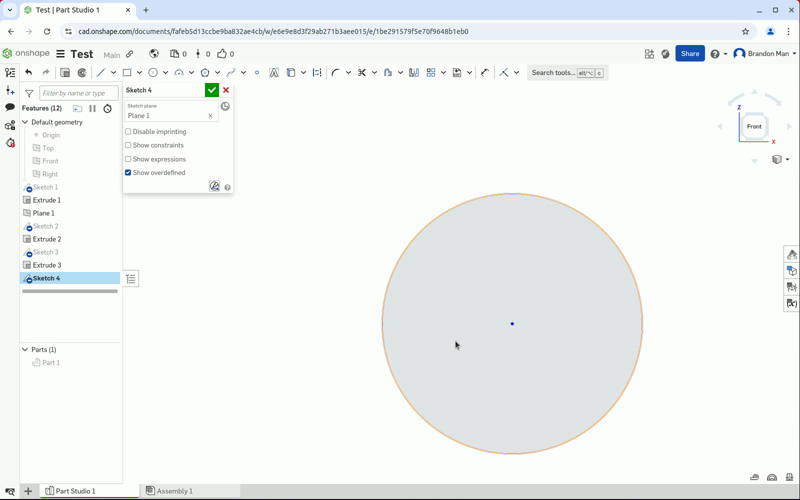
scroll(-6)
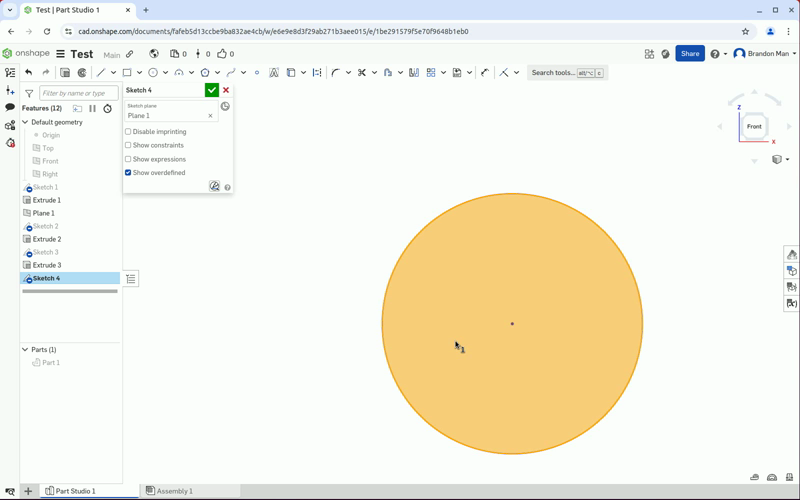
scroll(-6)
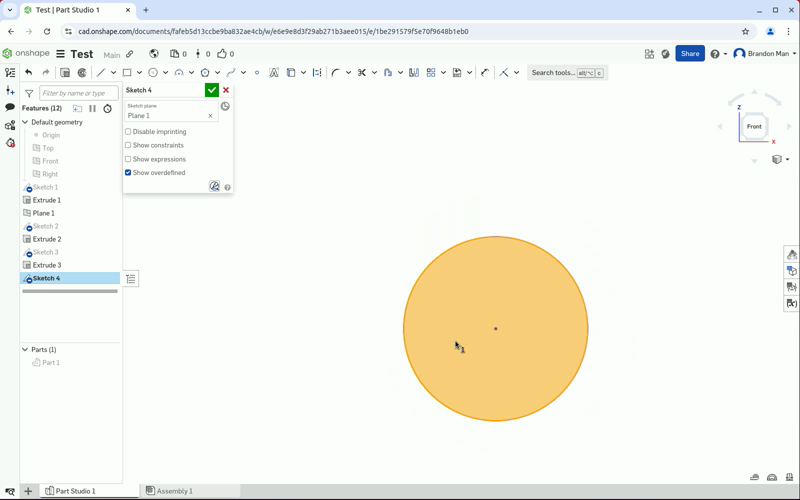
scroll(-6)
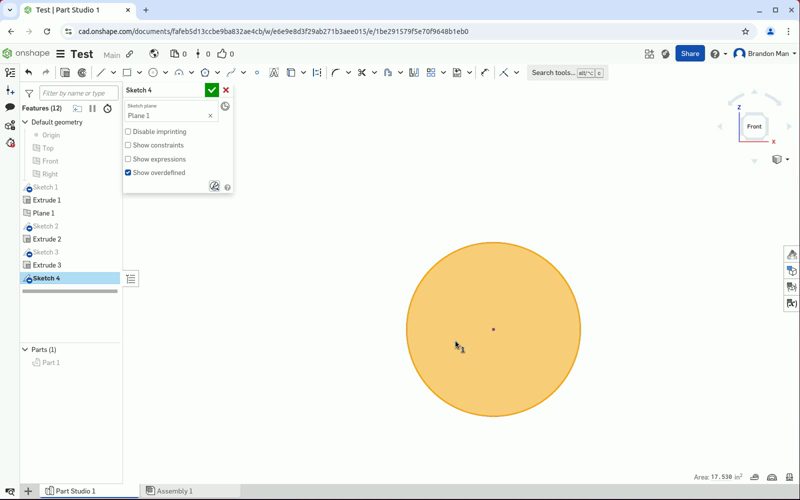
scroll(-6)
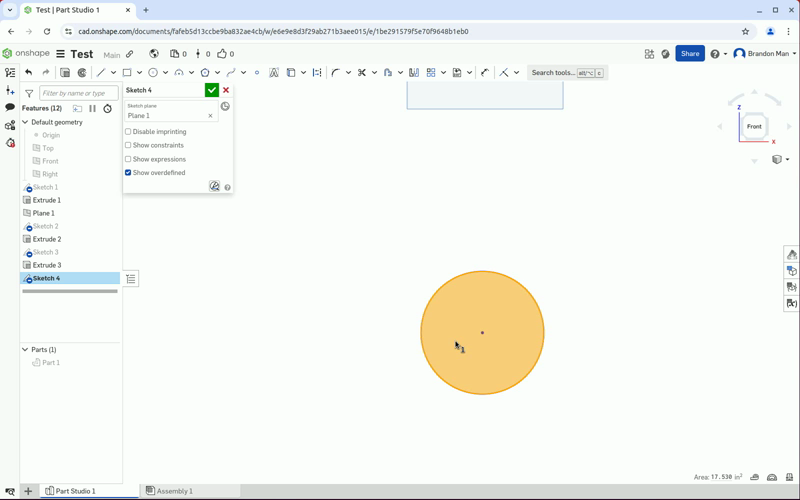
scroll(-6)
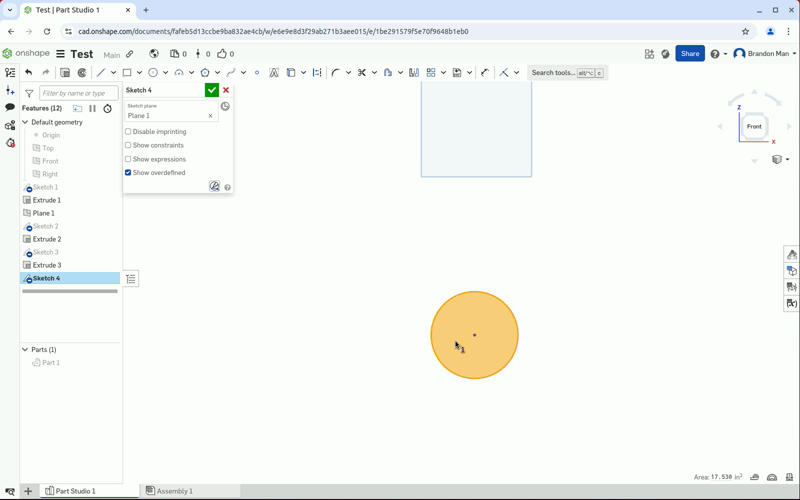
scroll(-6)
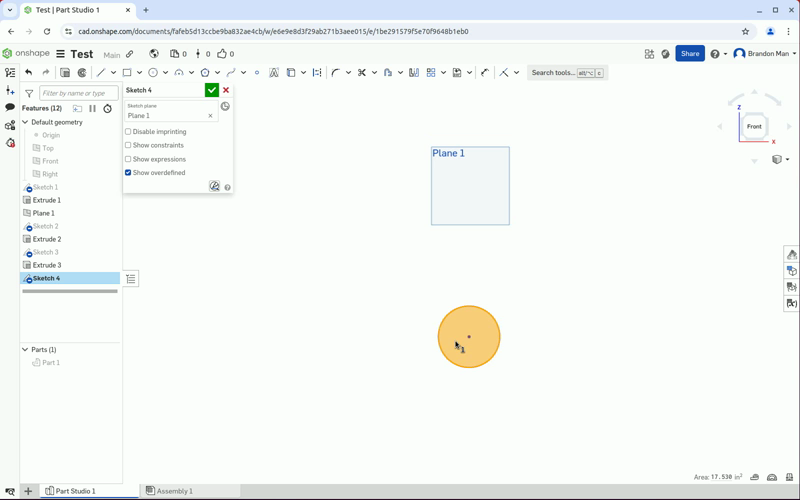
scroll(-6)
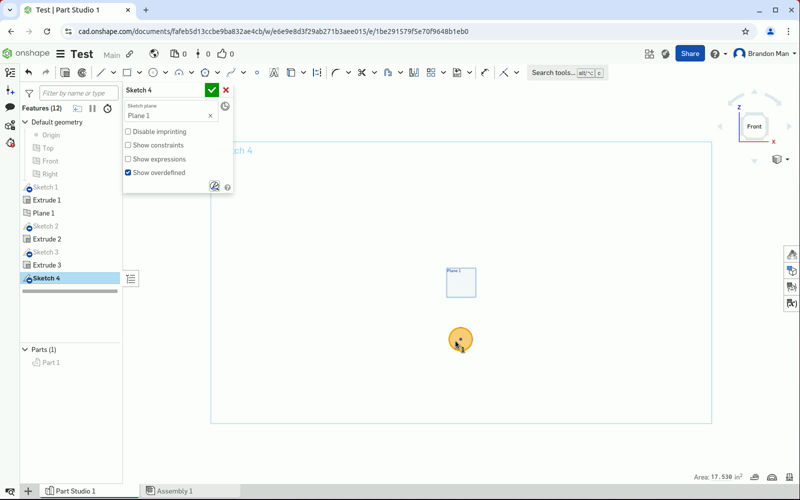
mouse_move(73, 352)
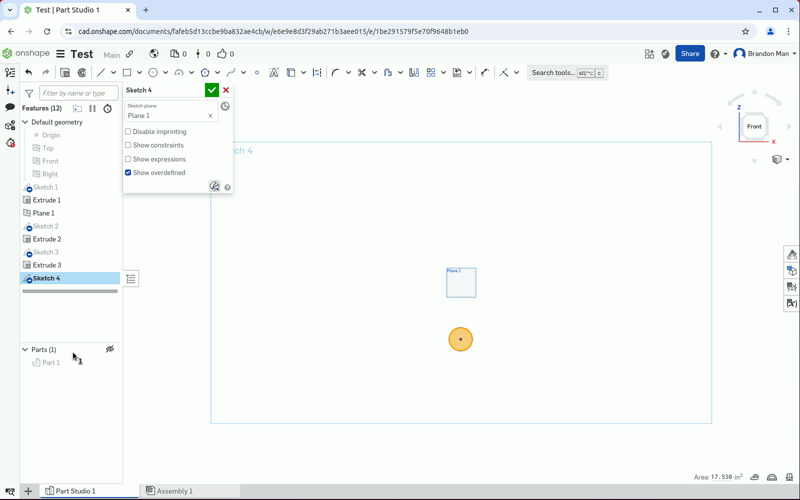
key(shift+y)
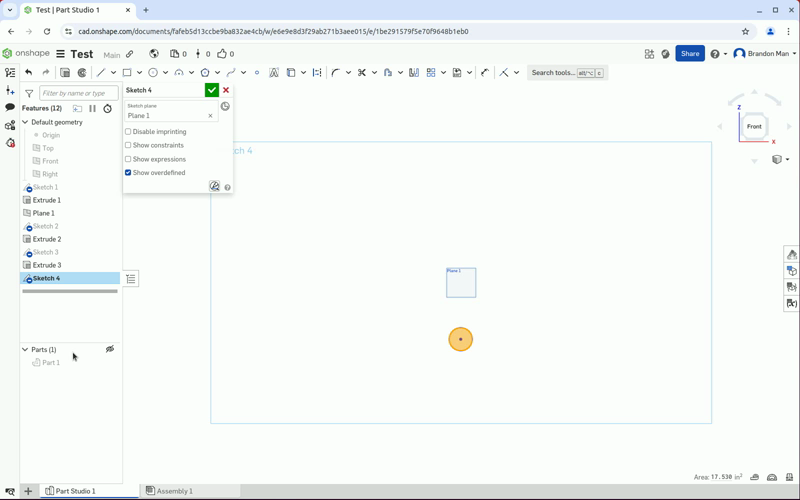
key(shift+e)
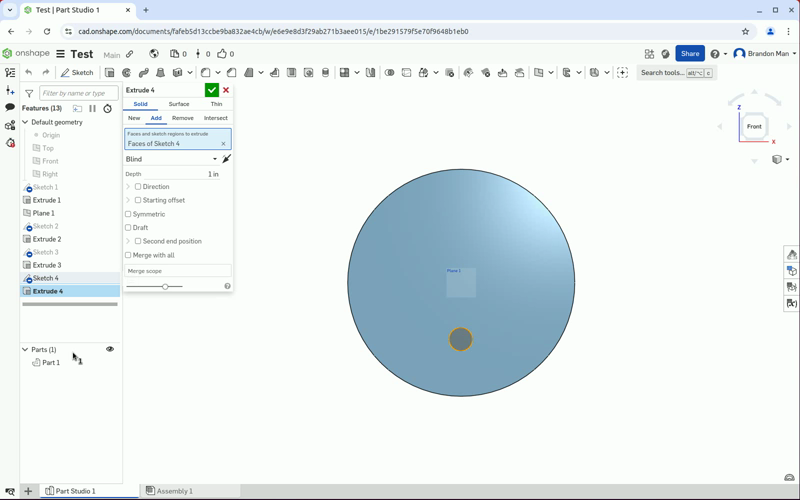
mouse_move(143, 106)
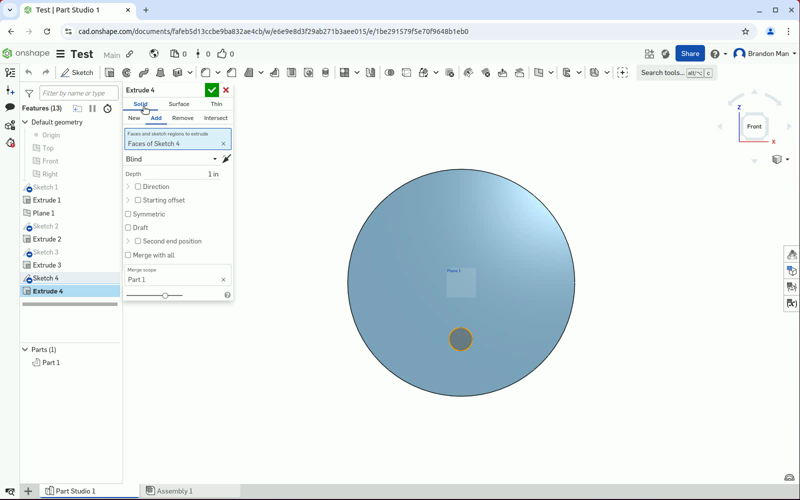
click(143, 106)
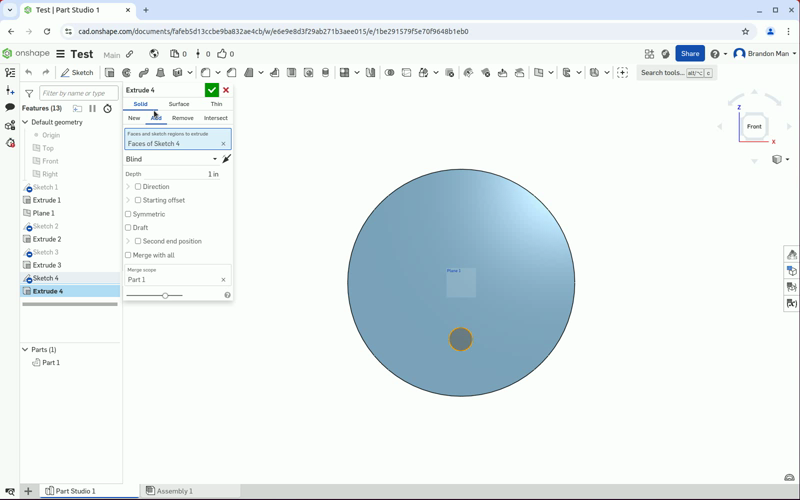
mouse_move(186, 120)
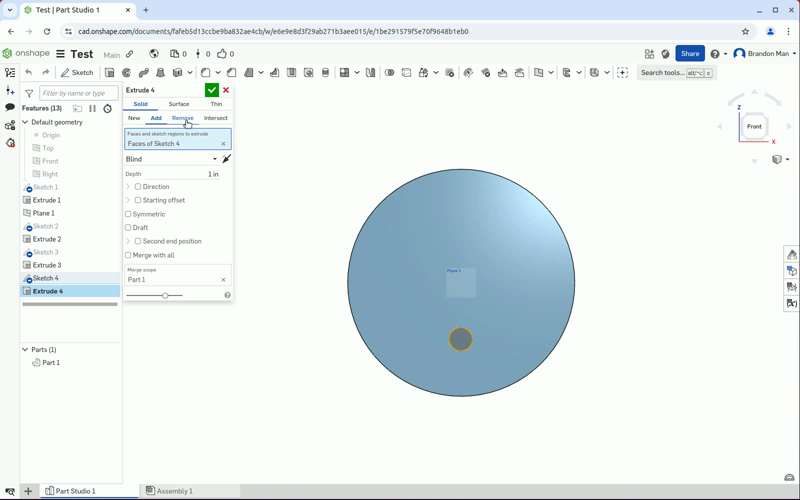
click(186, 120)
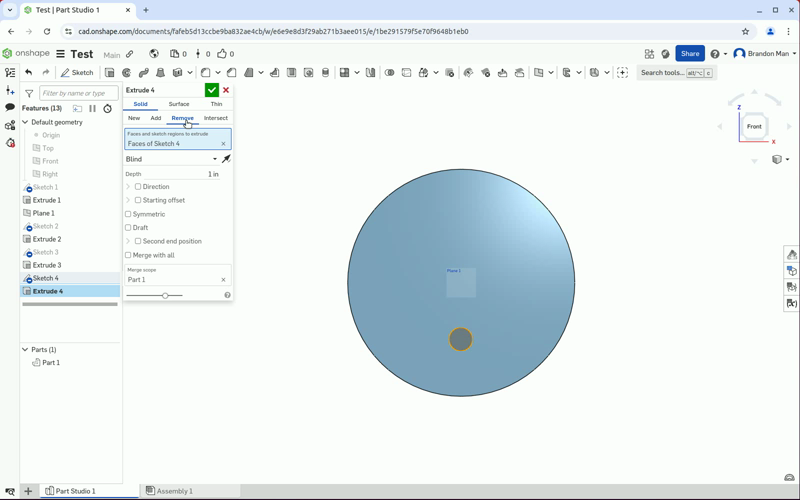
key(tab, 4)
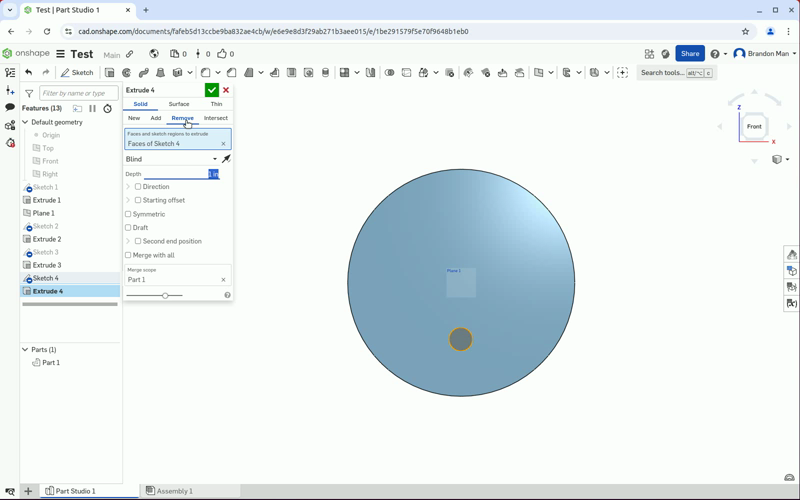
text(5.777)
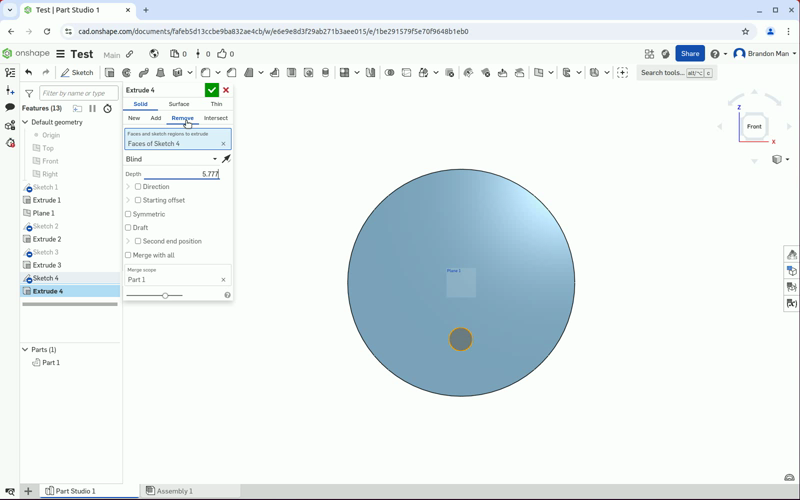
key(tab, 6)
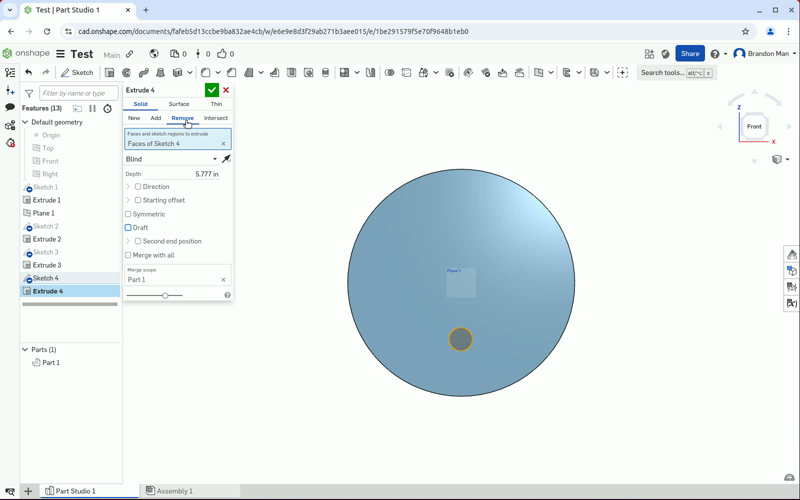
key(space)
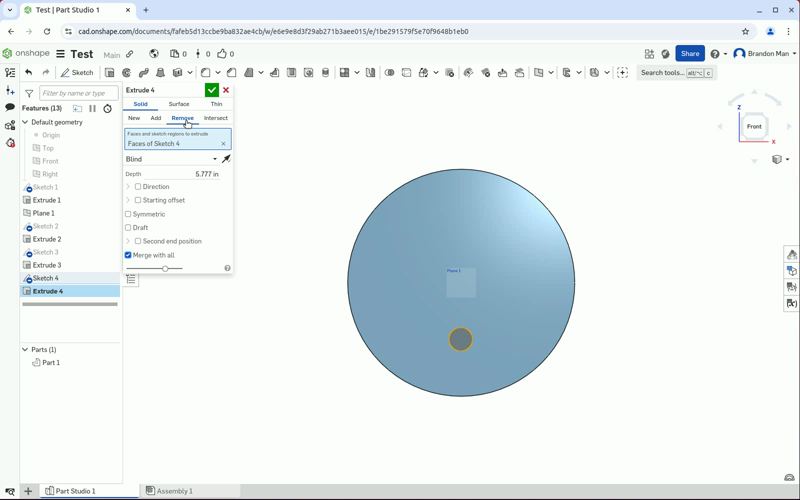
key(enter)
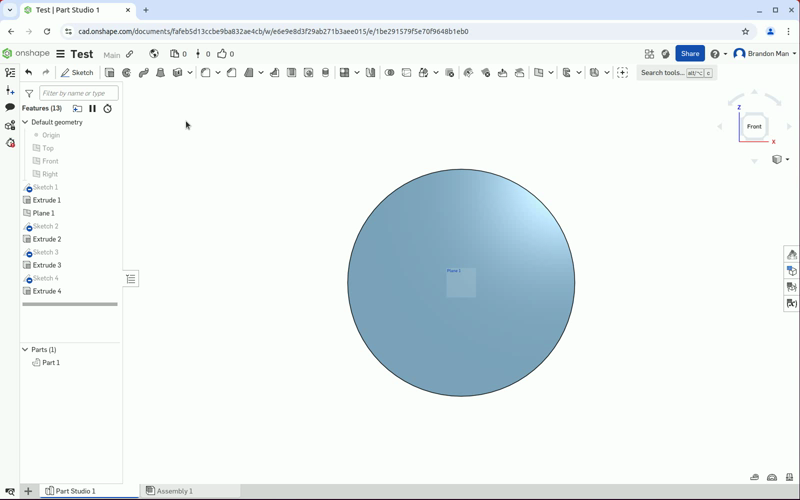
key(shift+h)
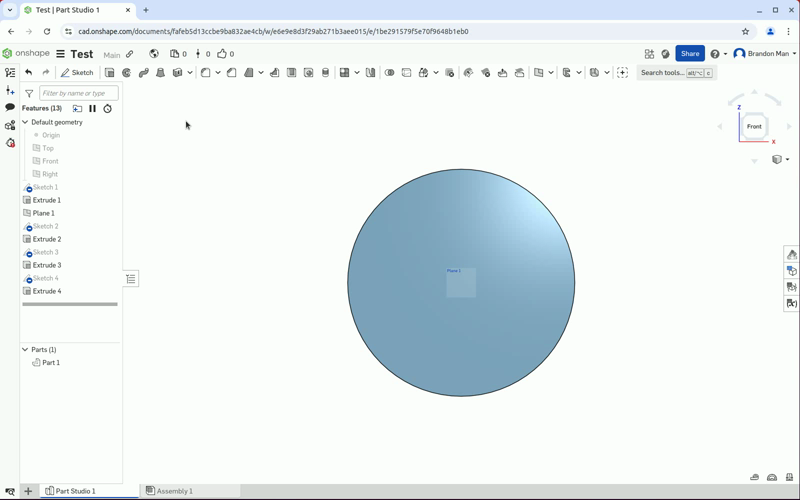
key(shift+h)
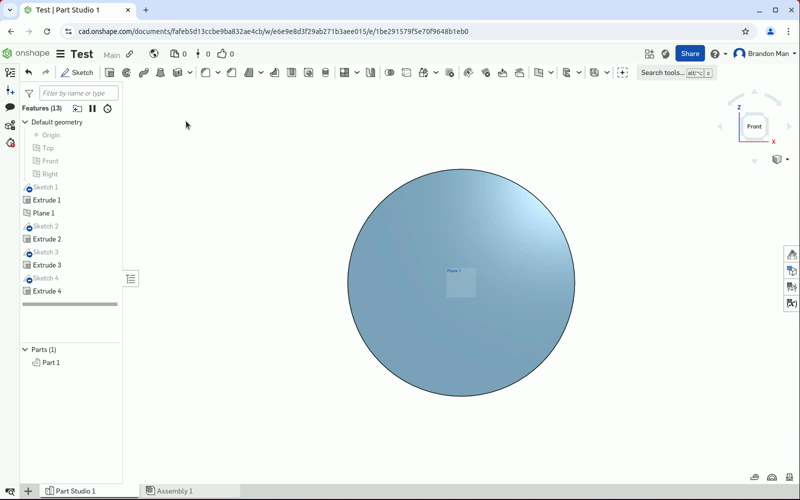
mouse_move(73, 189)
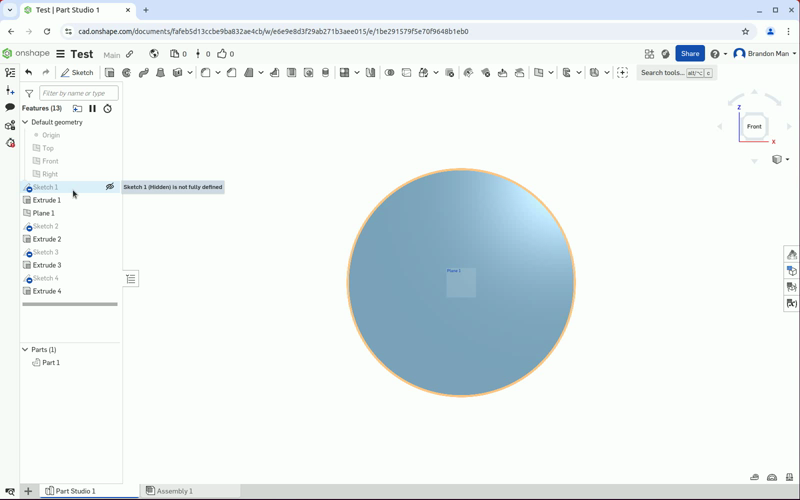
click(73, 189)
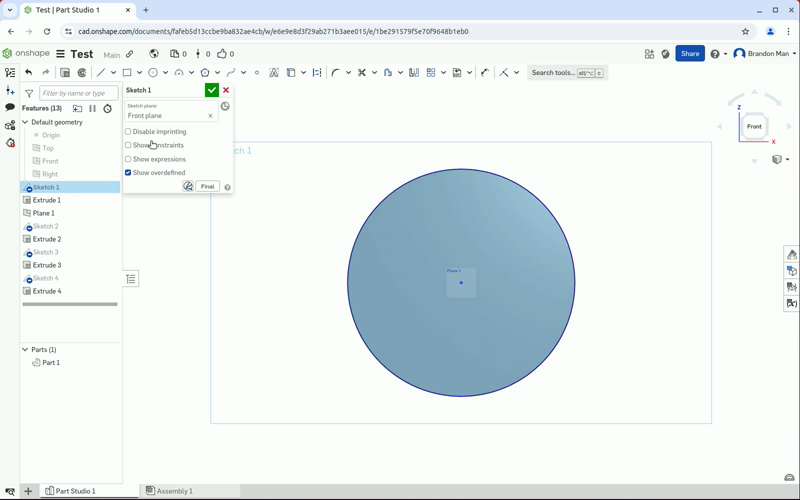
mouse_move(229, 92)
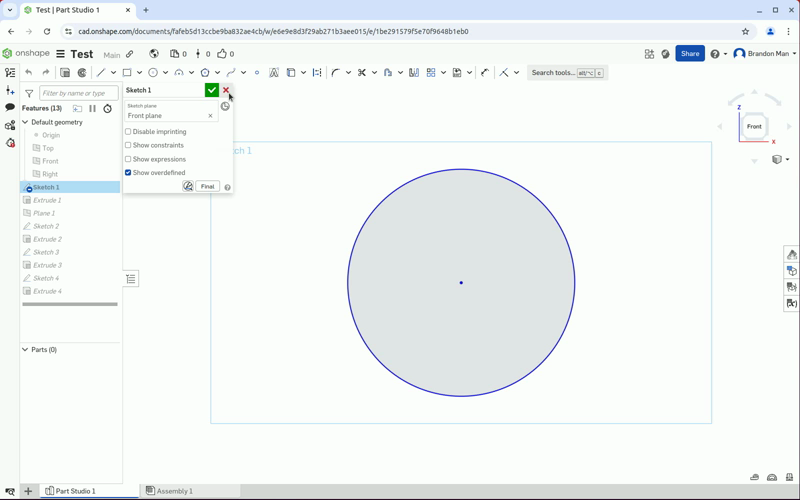
click(229, 92)
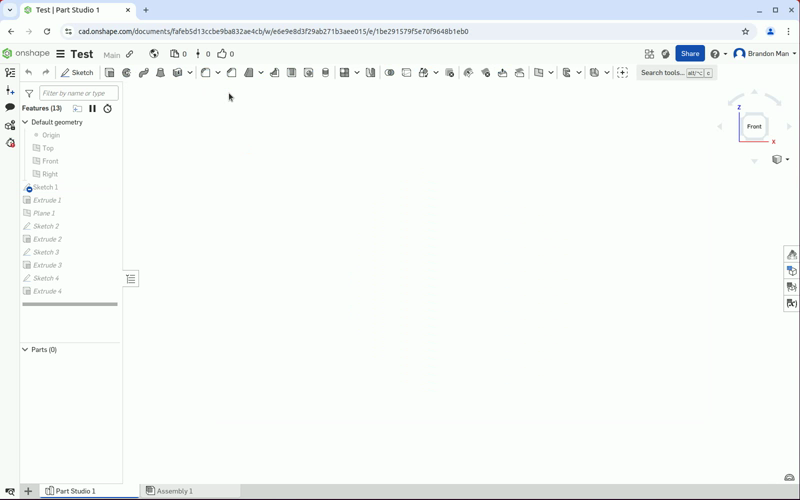
key(shift+s)
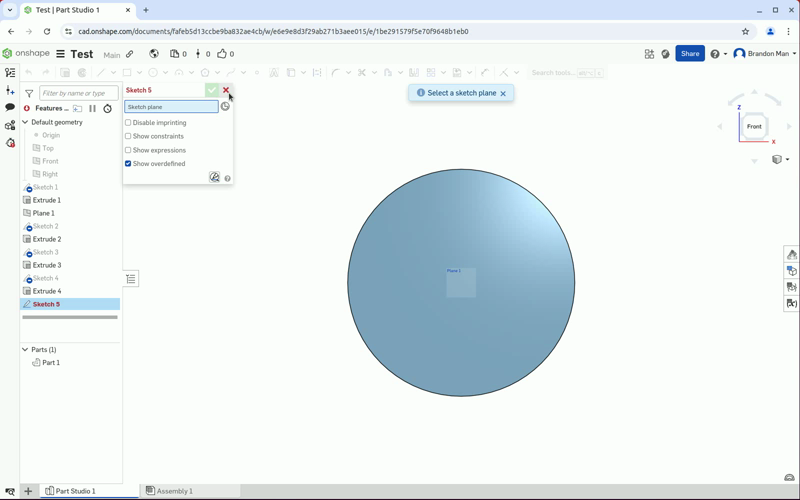
mouse_move(73, 215)
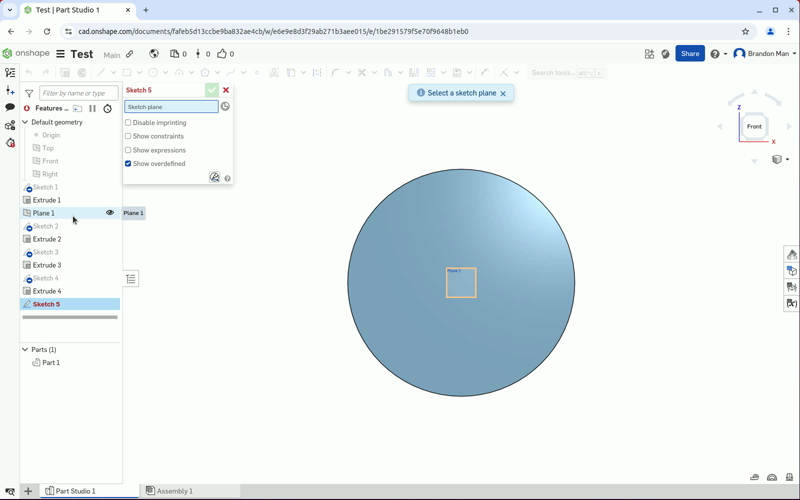
click(73, 215)
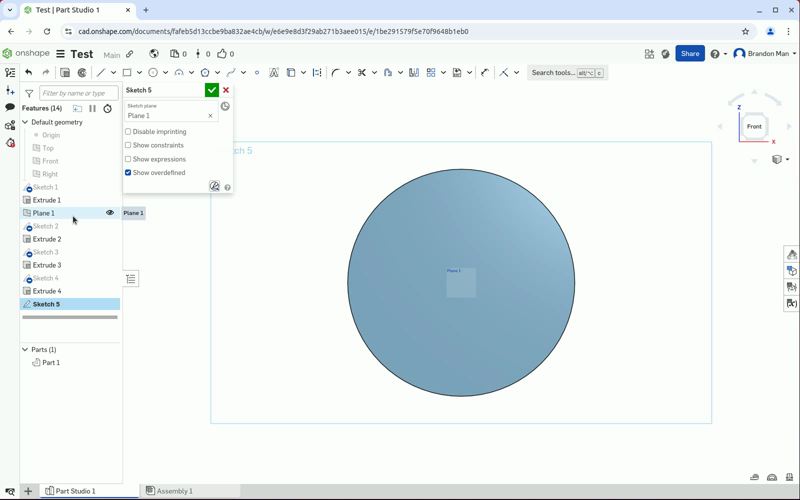
mouse_move(73, 352)
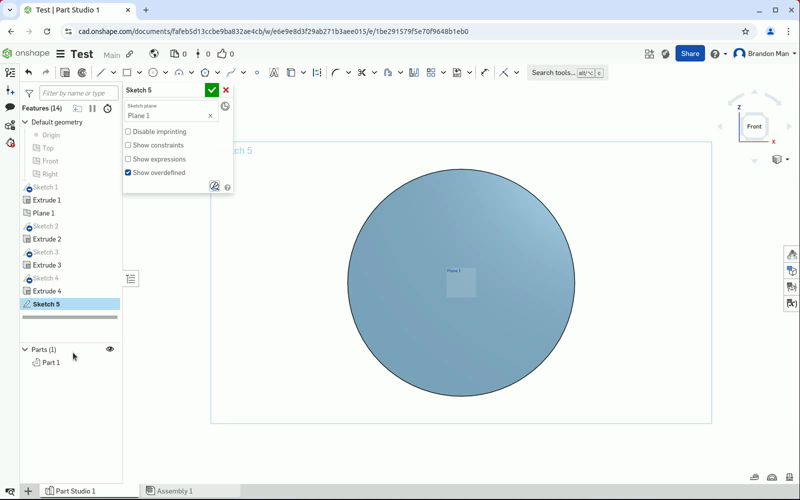
key(y)
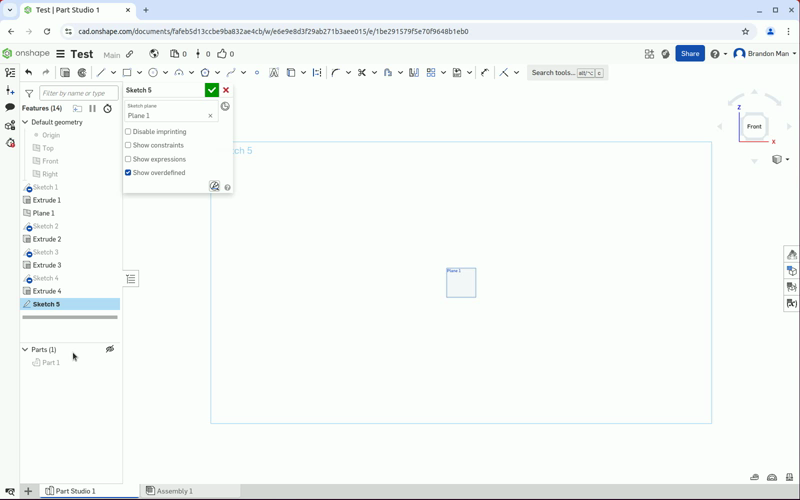
key(c)
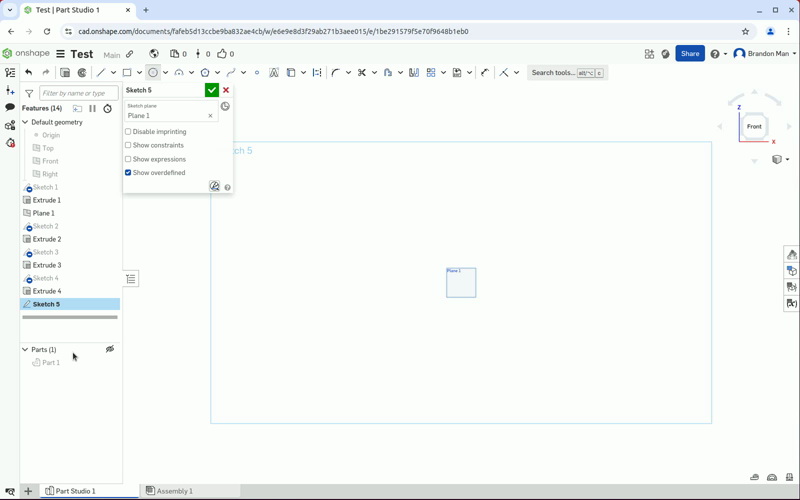
key_down(shift)
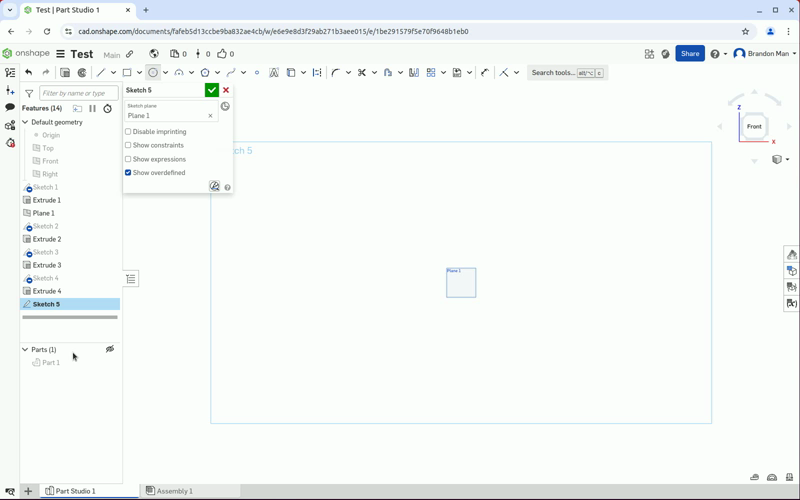
mouse_move(404, 282)
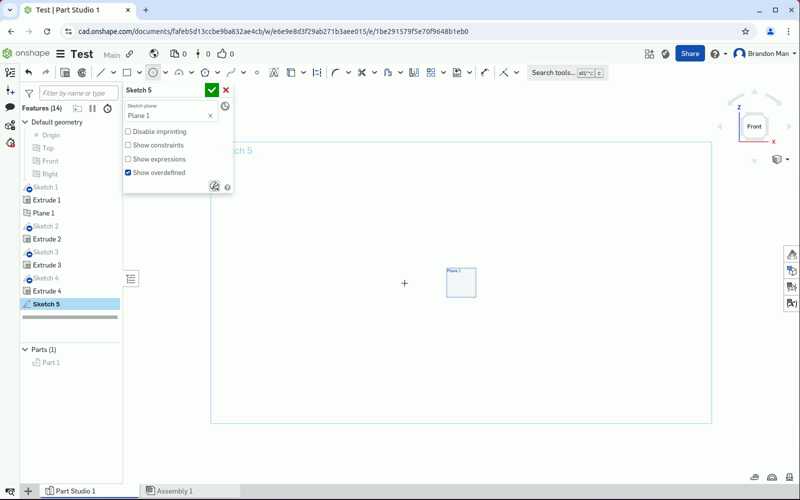
click(404, 282)
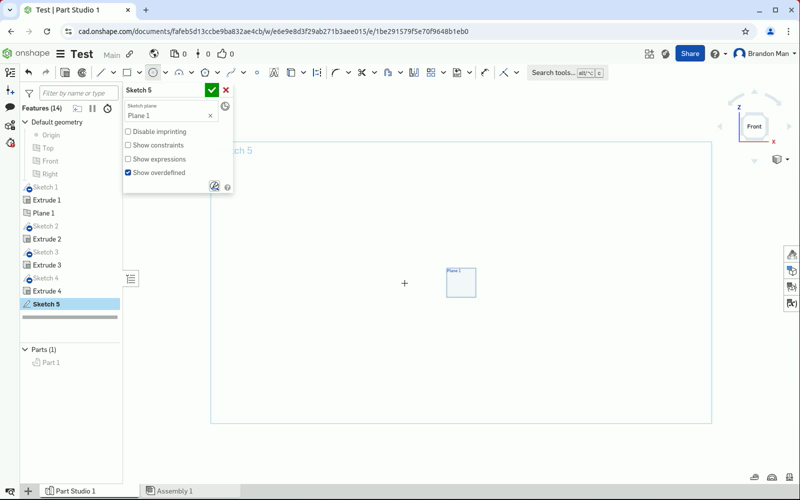
key_up(shift)
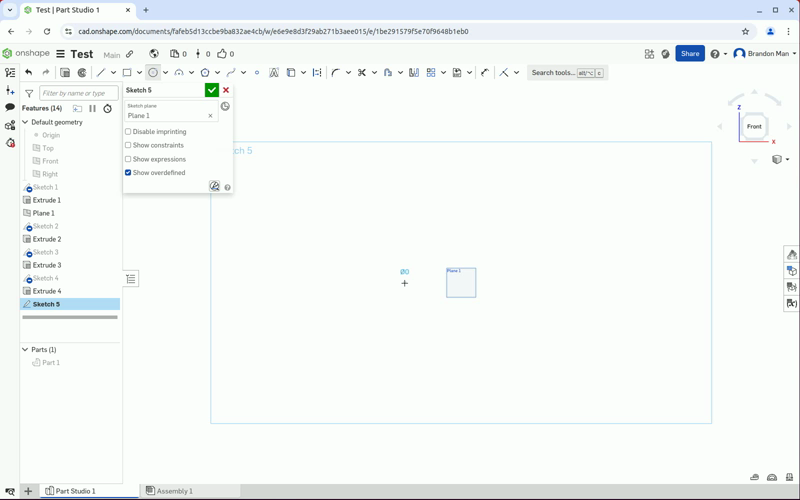
mouse_move(416, 282)
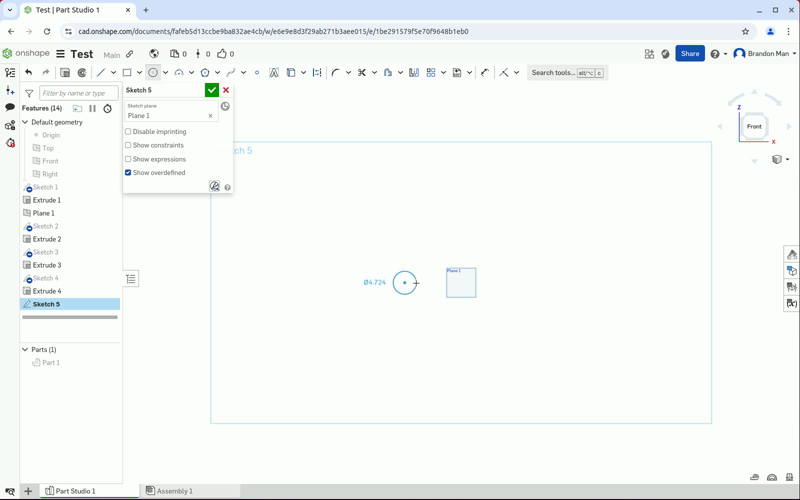
click(416, 282)
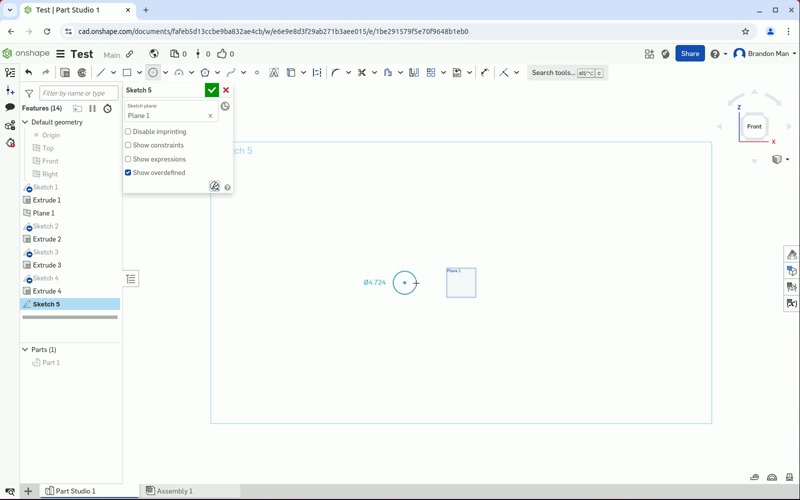
key(esc)
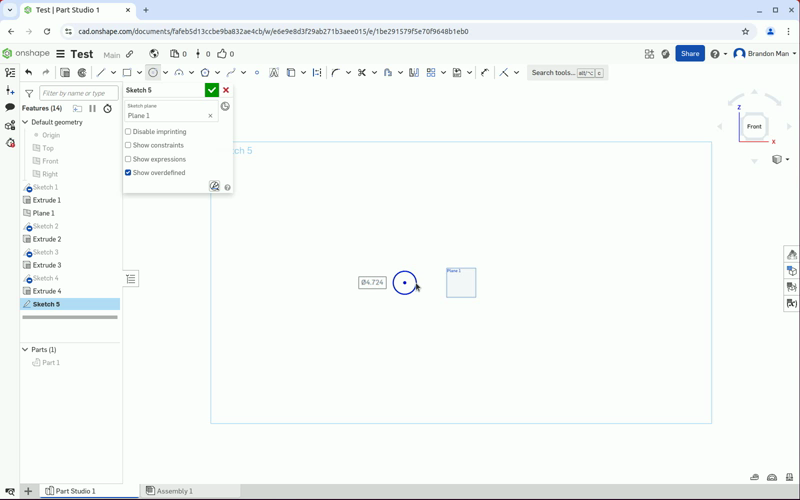
mouse_move(400, 291)
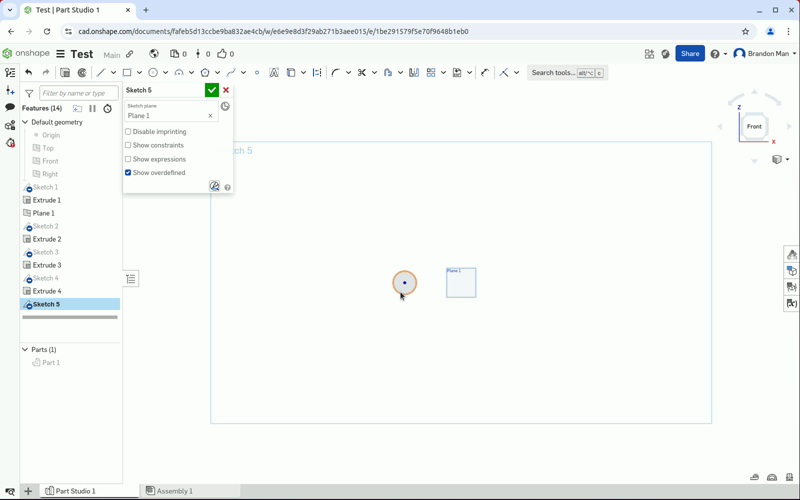
scroll(6)
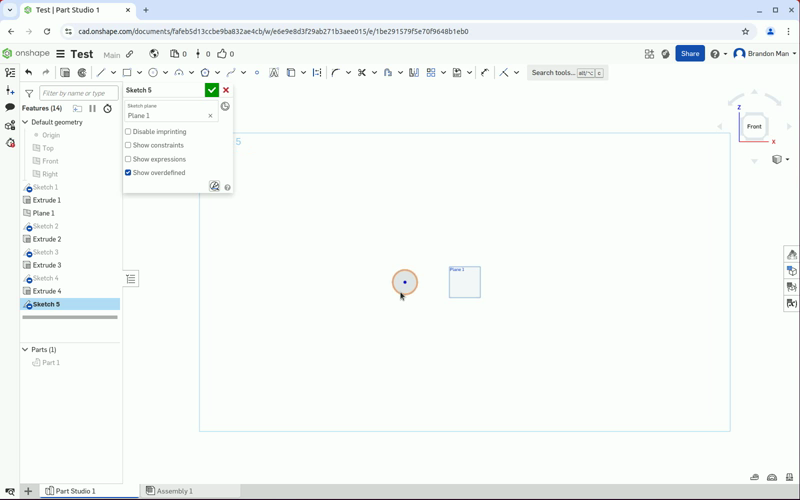
scroll(6)
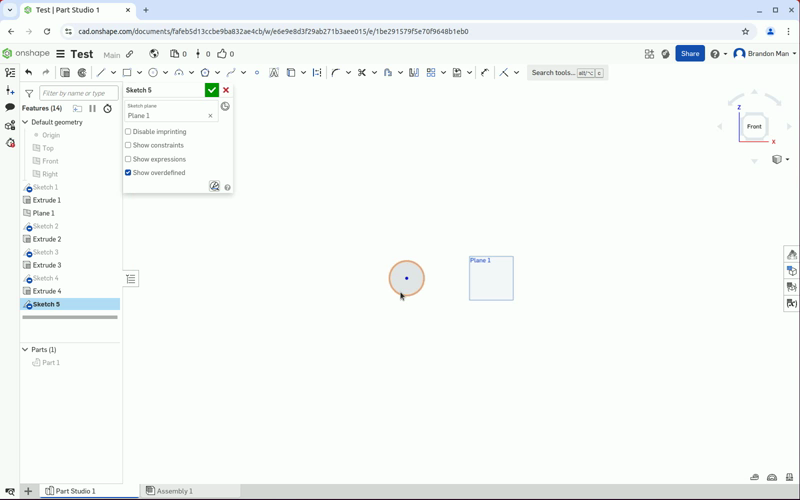
scroll(6)
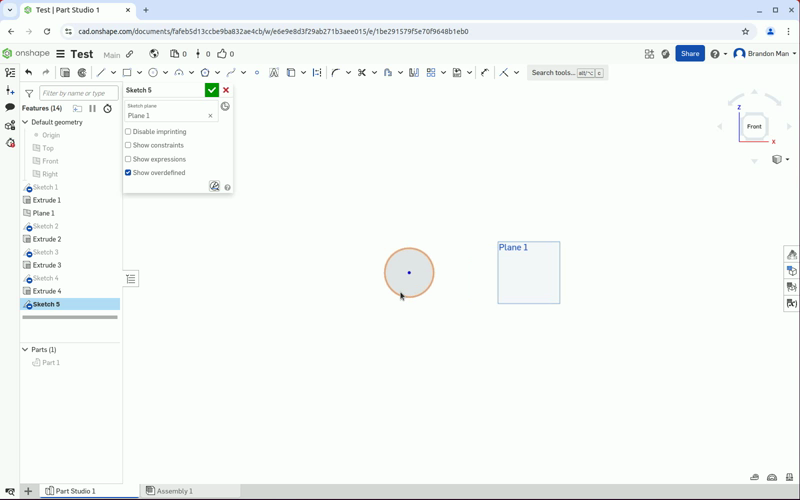
scroll(6)
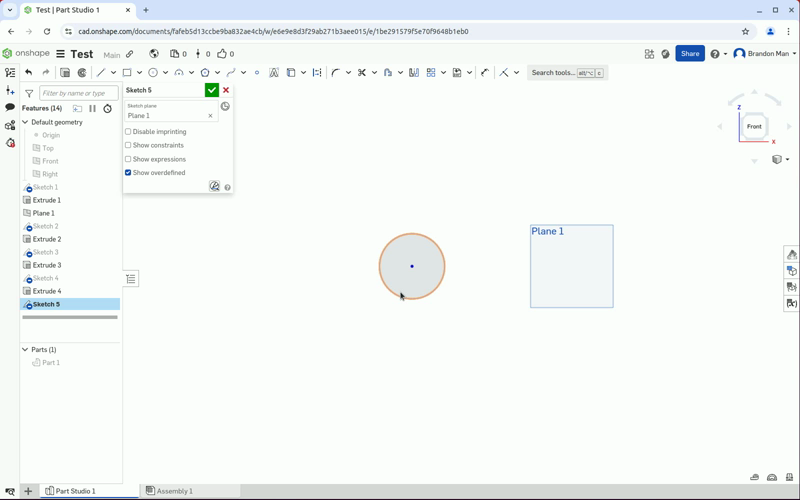
scroll(6)
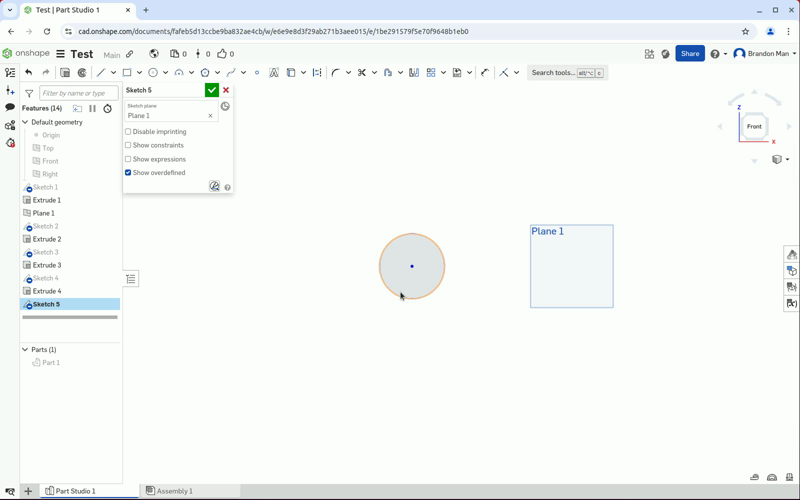
scroll(6)
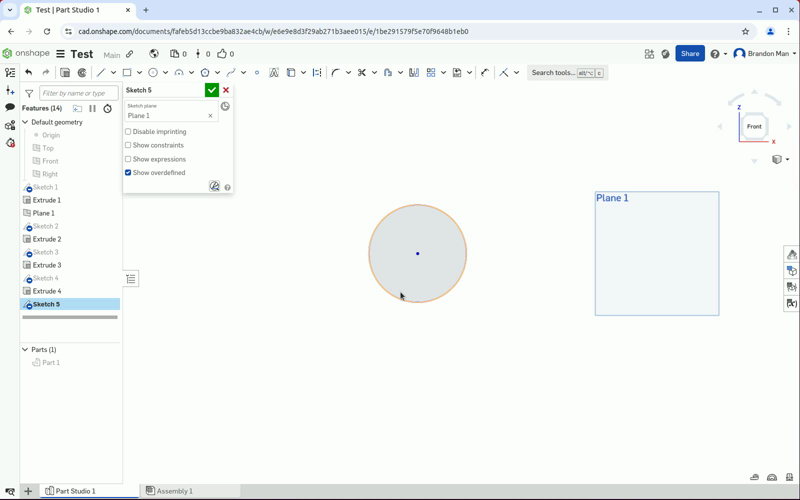
scroll(6)
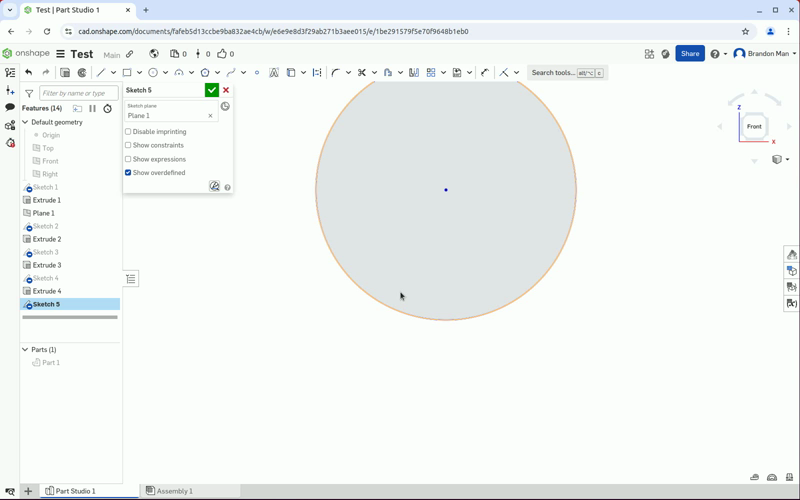
click(400, 291)
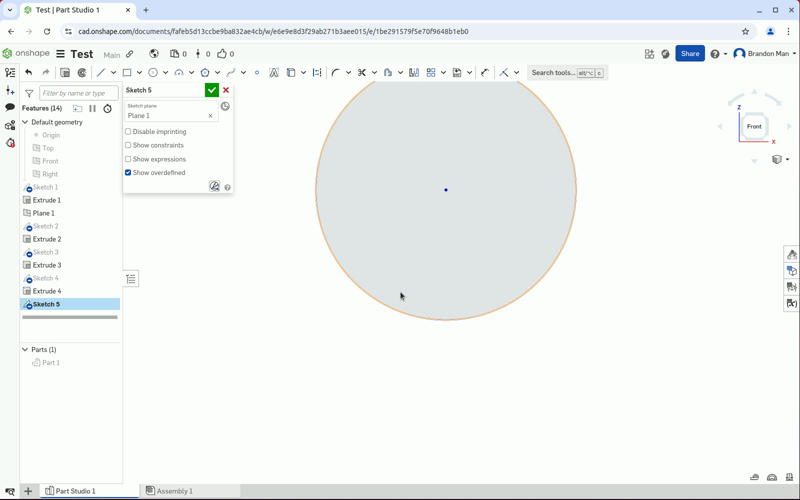
scroll(-6)
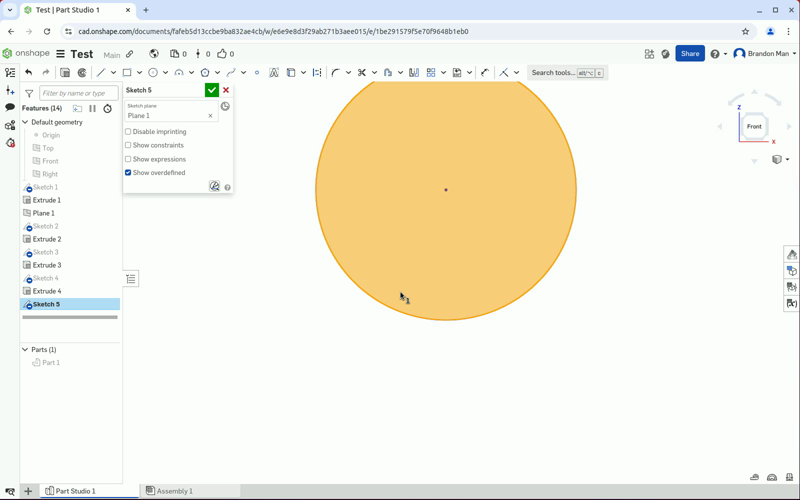
scroll(-6)
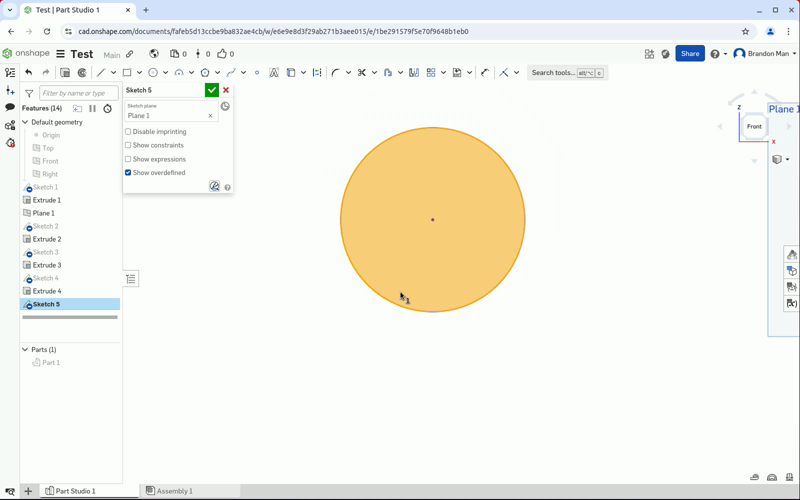
scroll(-6)
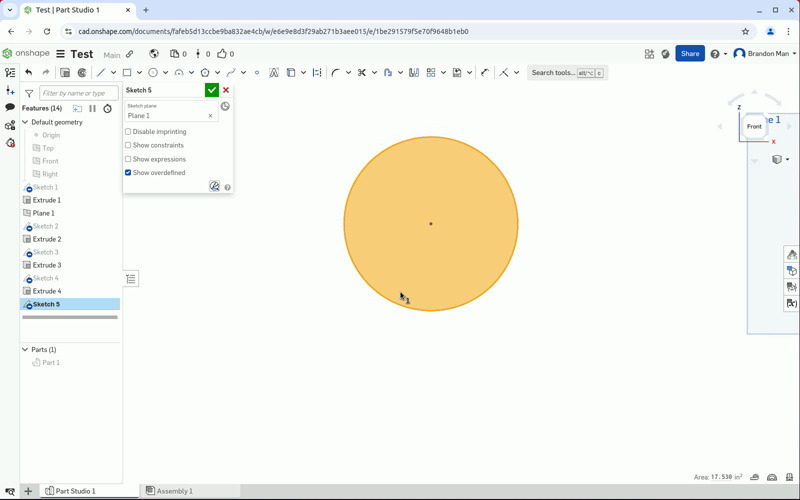
scroll(-6)
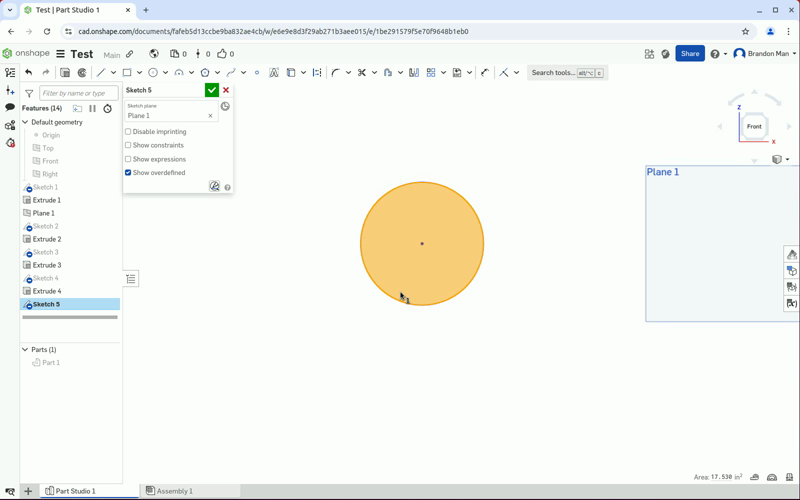
scroll(-6)
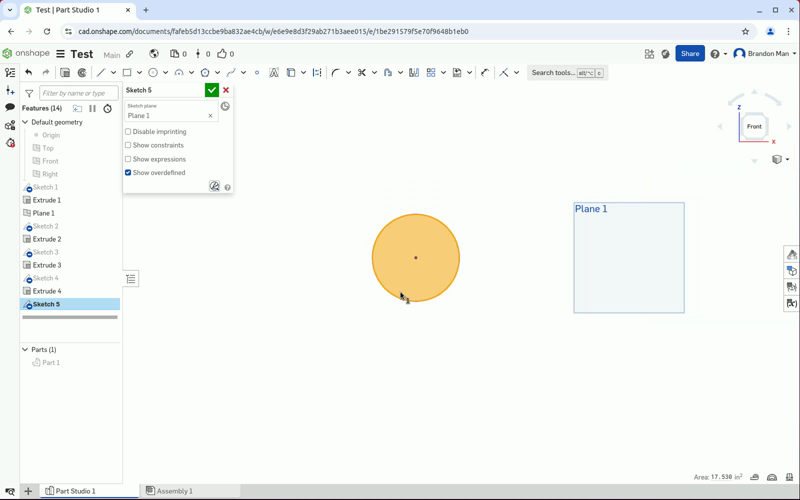
scroll(-6)
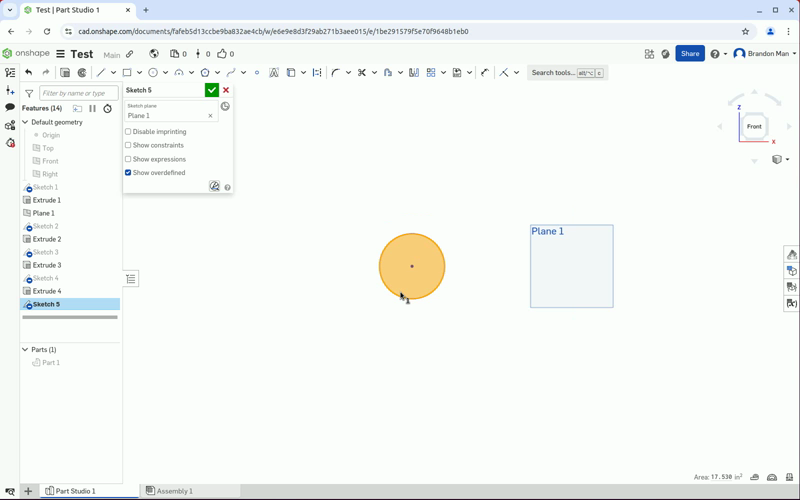
scroll(-6)
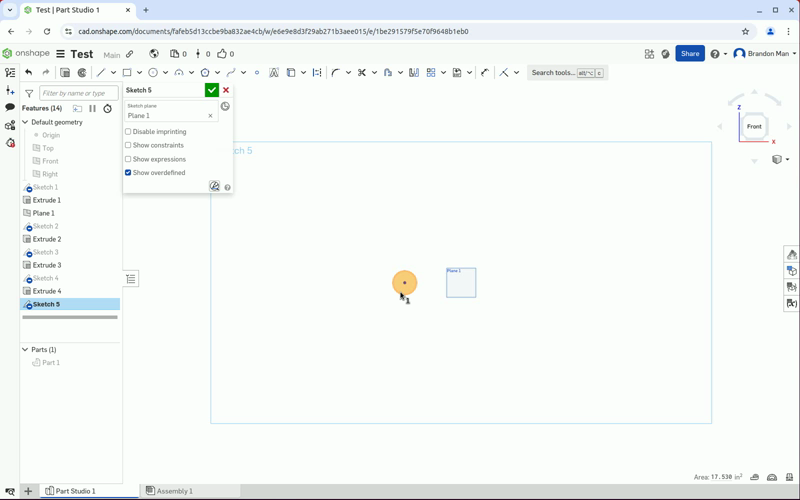
mouse_move(73, 352)
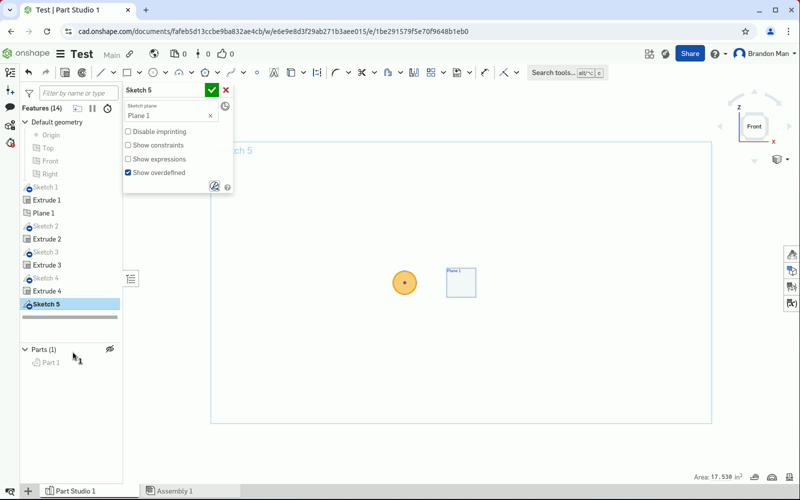
key(shift+y)
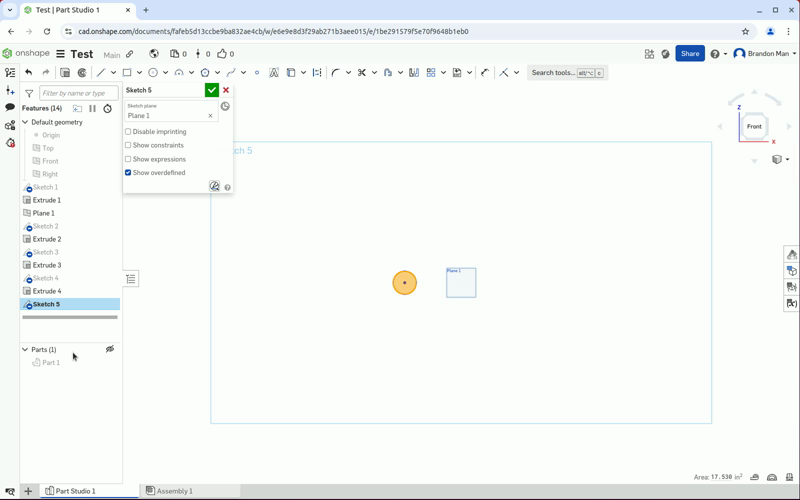
key(shift+e)
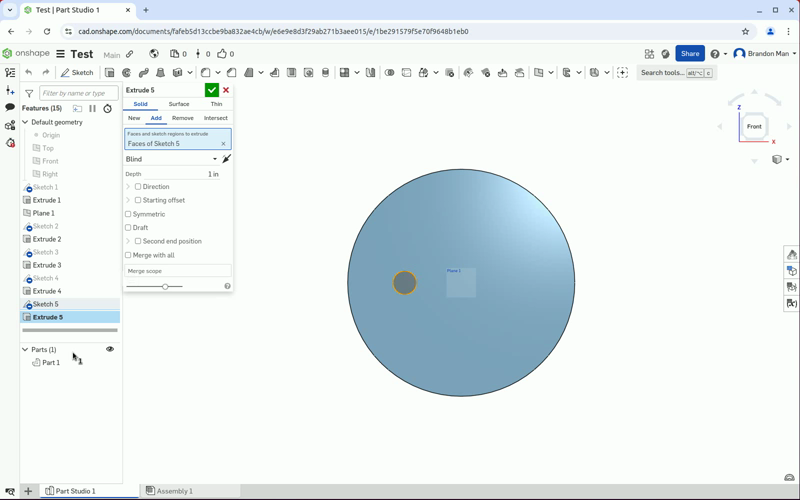
mouse_move(143, 106)
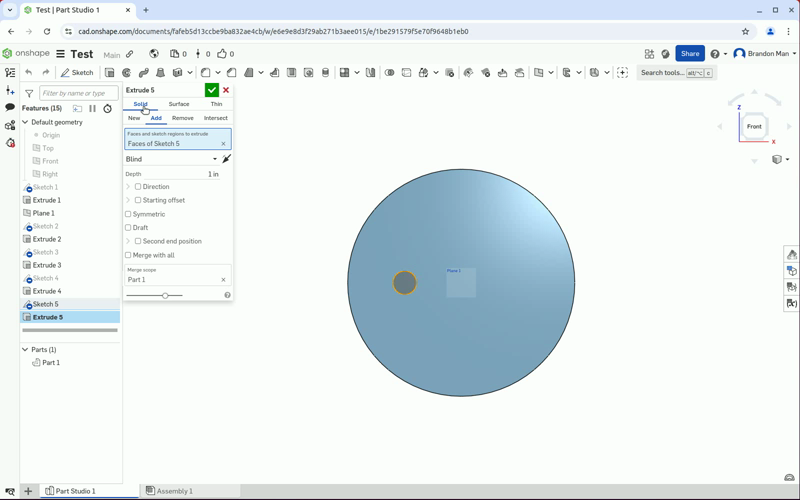
click(143, 106)
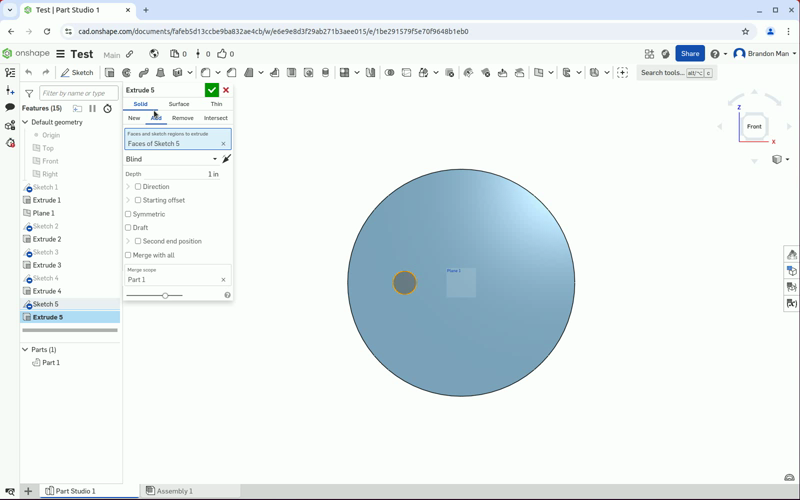
mouse_move(186, 120)
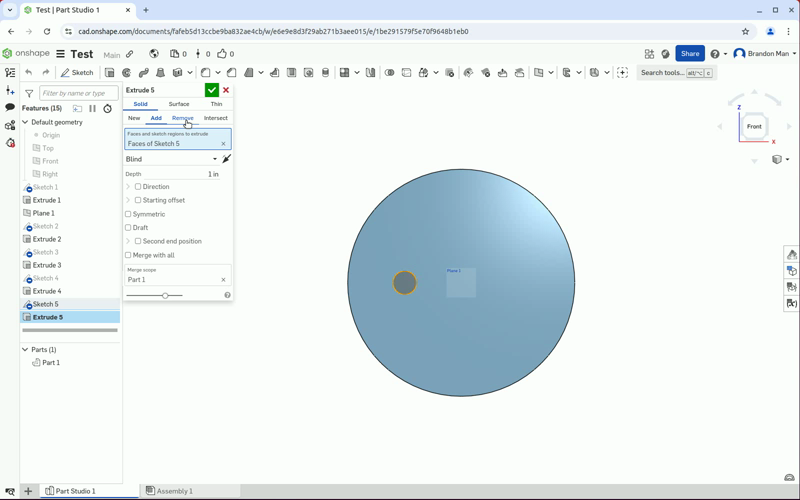
click(186, 120)
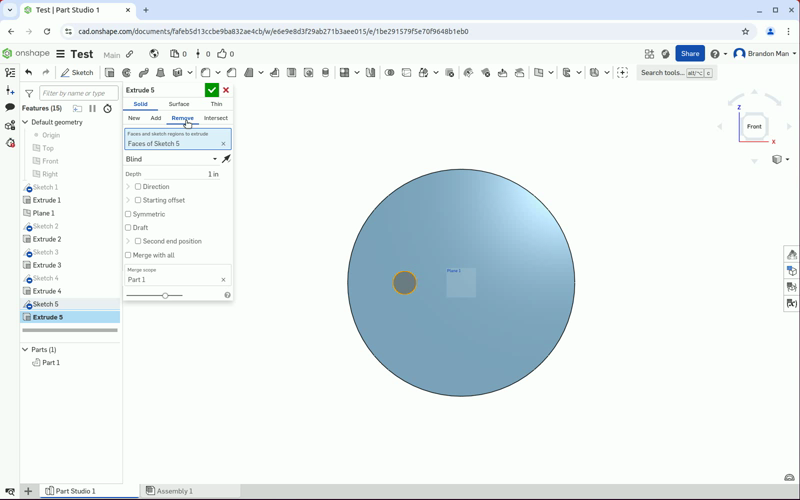
key(tab, 4)
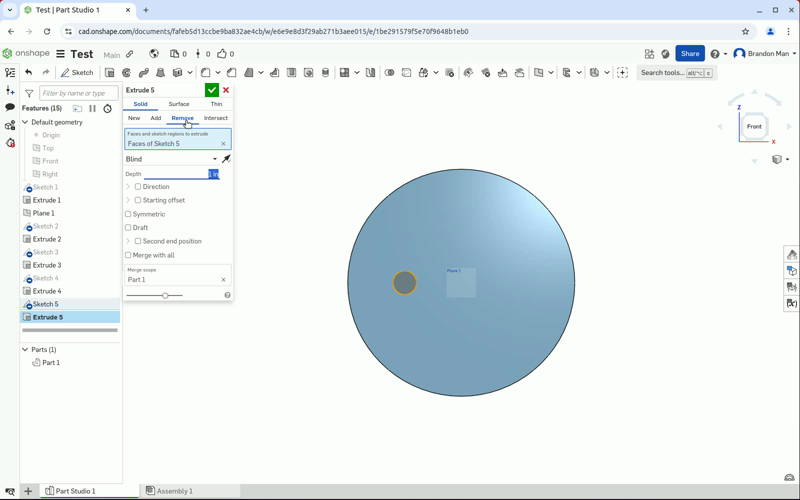
text(5.777)
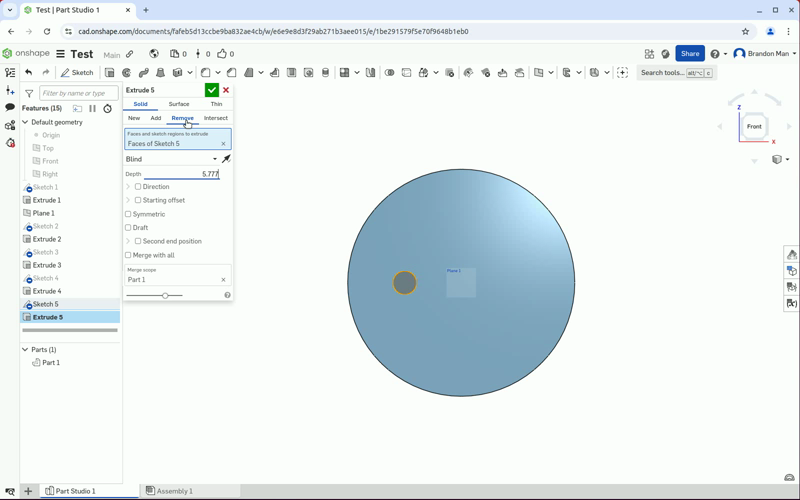
key(tab, 6)
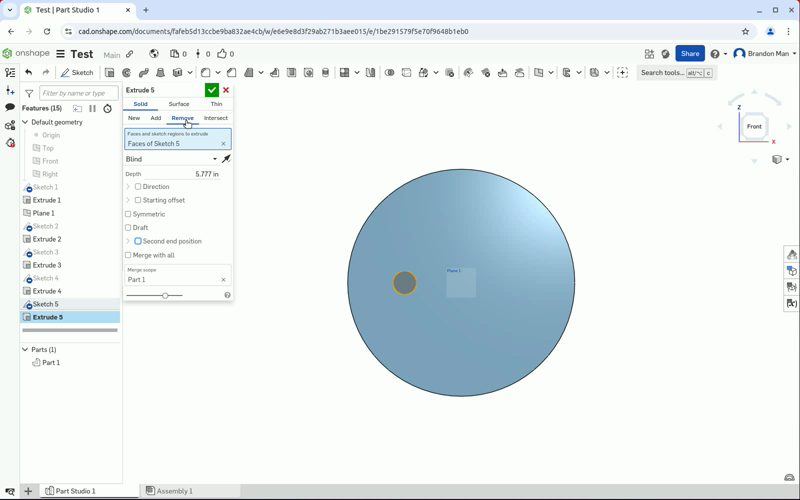
key(space)
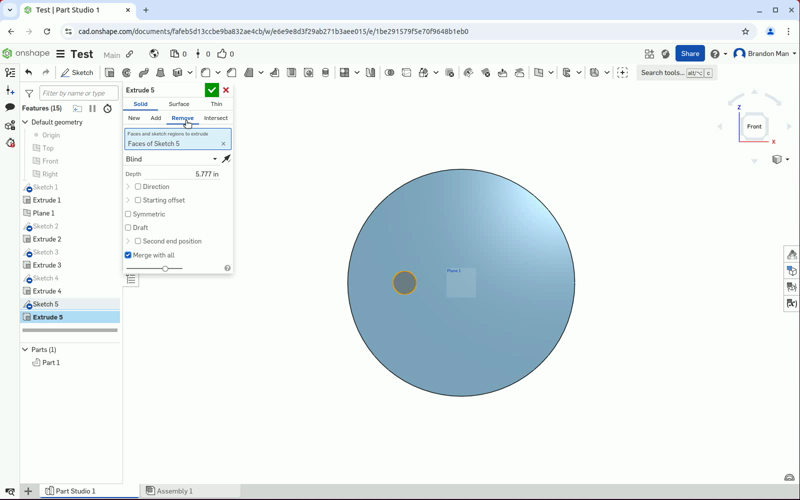
key(enter)
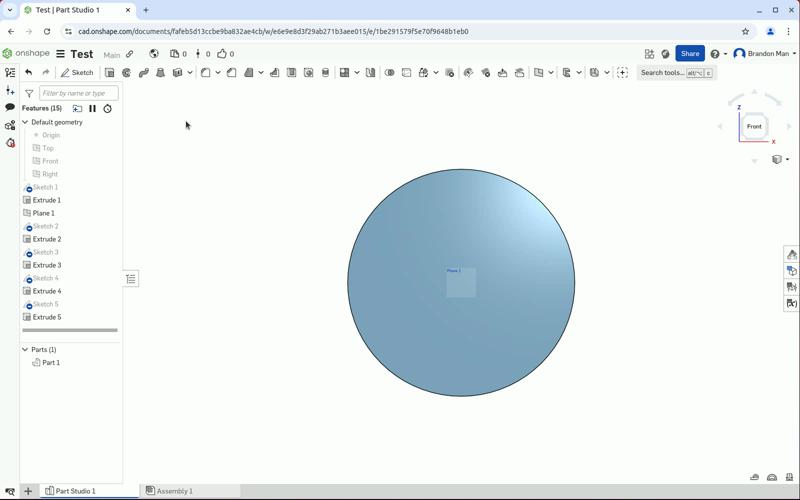
key(shift+h)
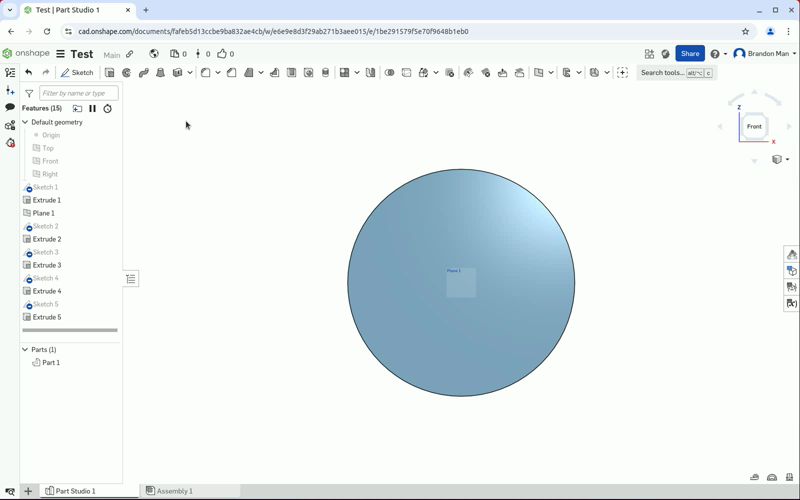
key(shift+h)
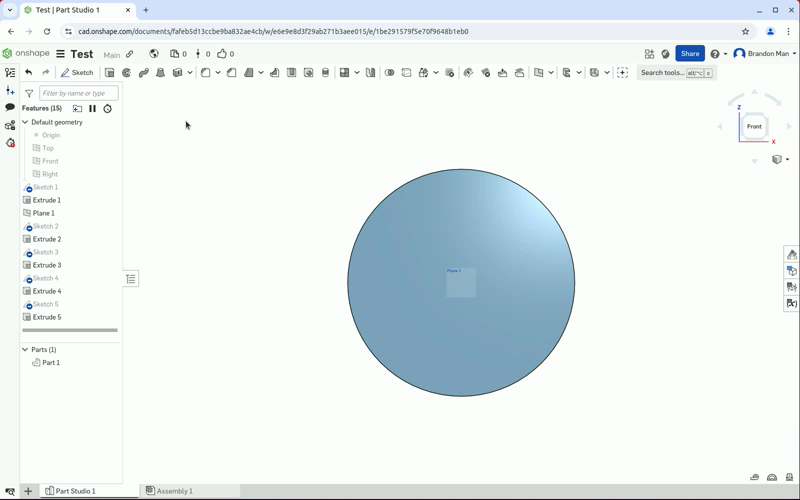
key(shift+7)
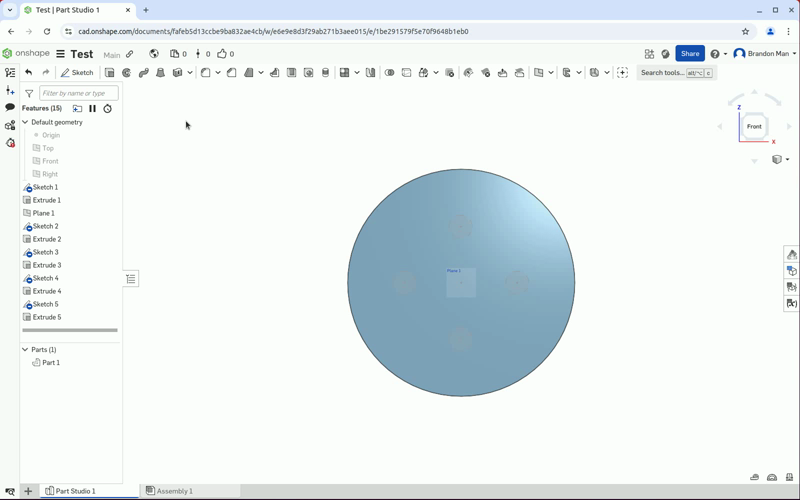
key(left, 2)
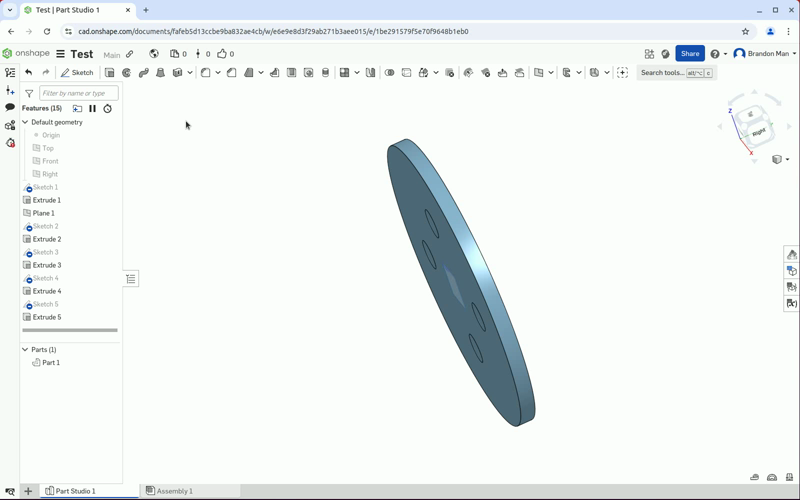
key(down, 2)
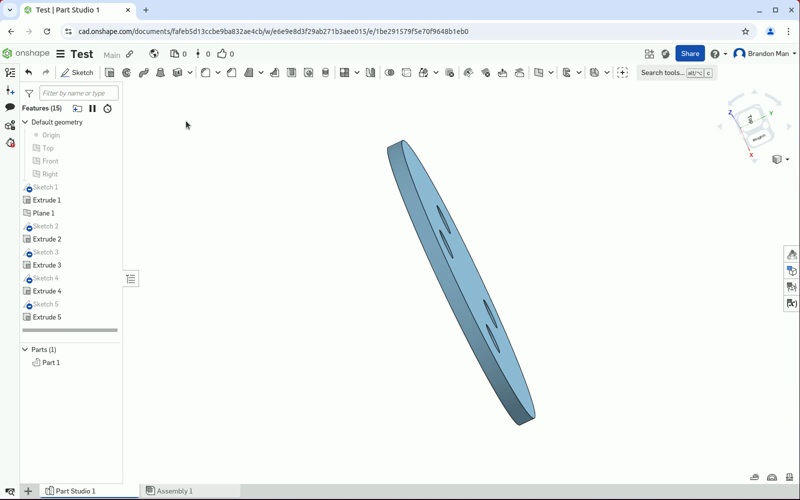
key(up, 2)
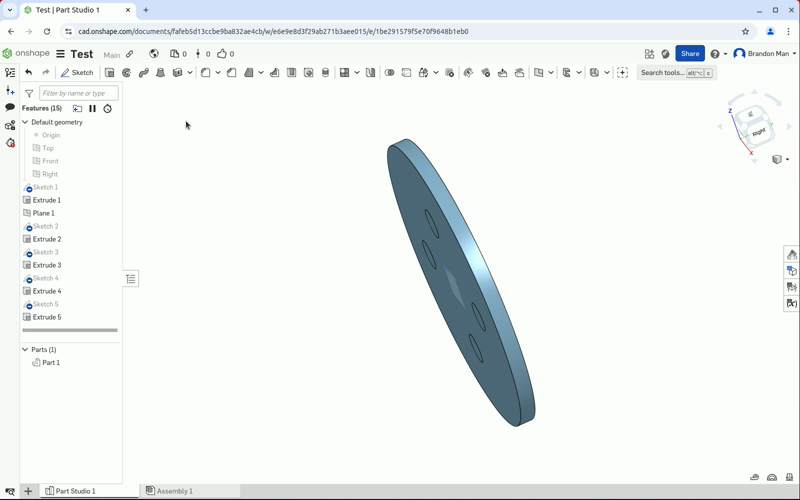
key(right, 2)
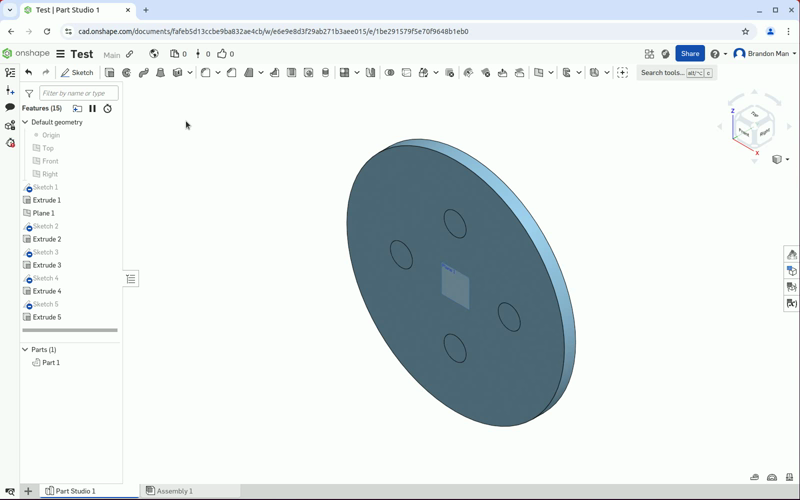
mouse_move(73, 189)
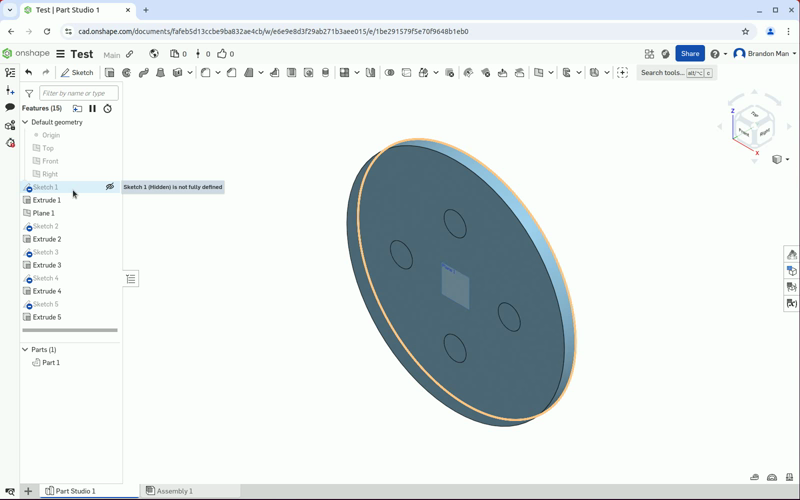
click(73, 189)